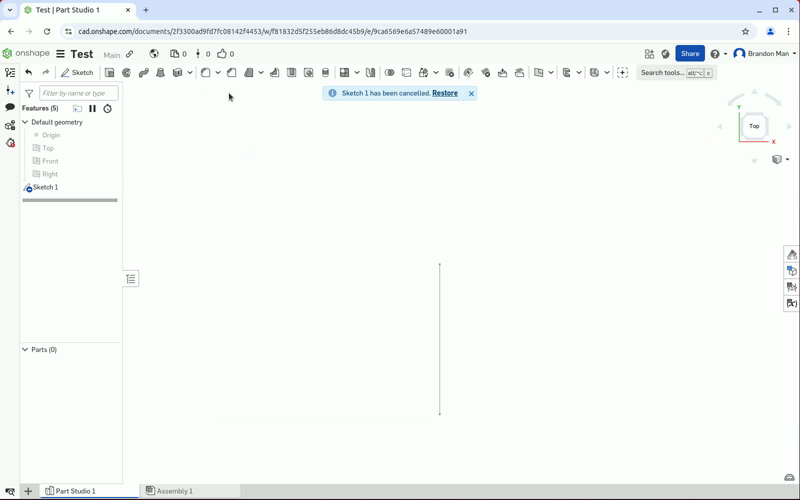
key(shift+h)
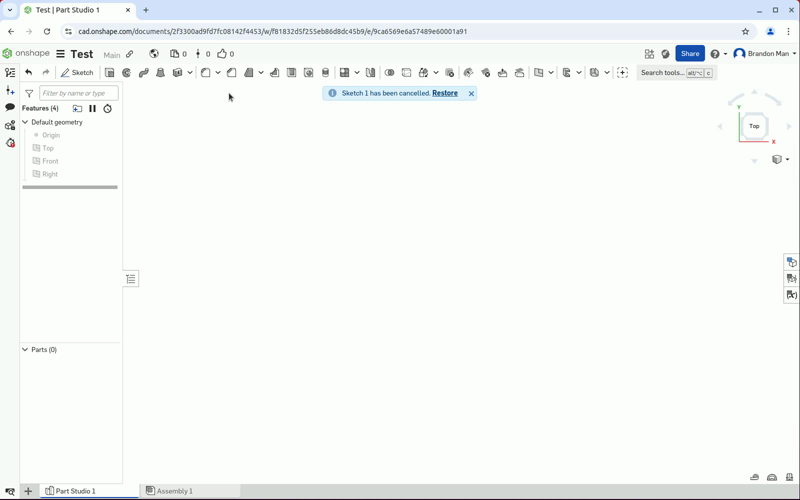
mouse_move(73, 352)
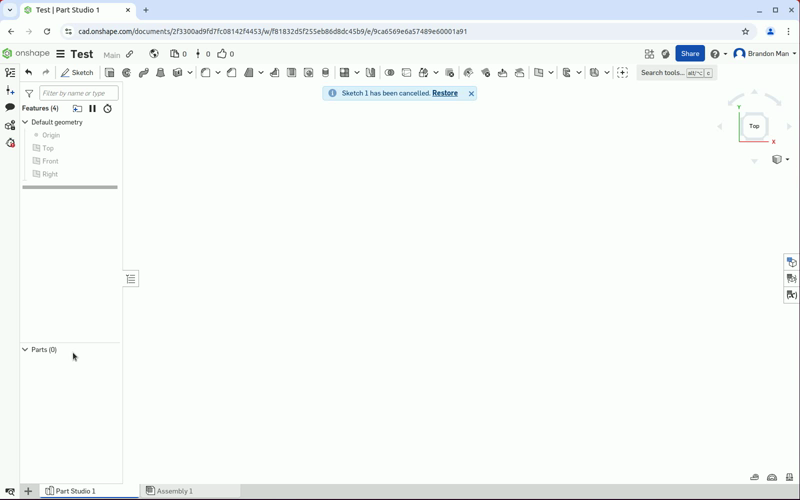
key(y)
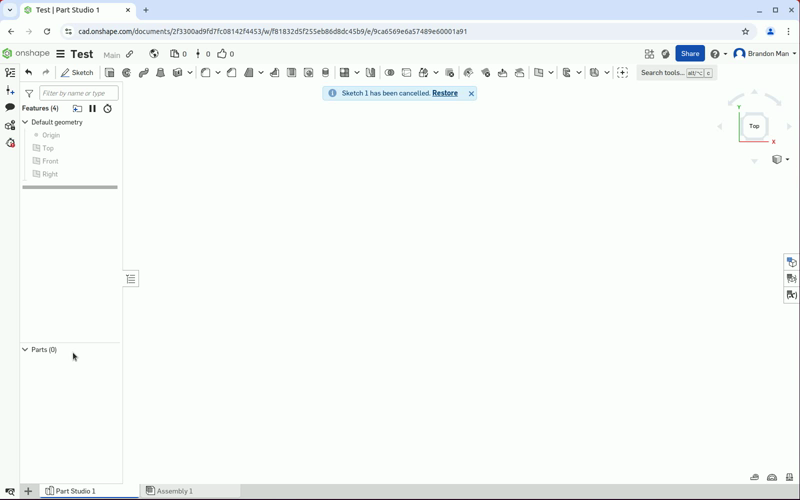
key(shift+p)
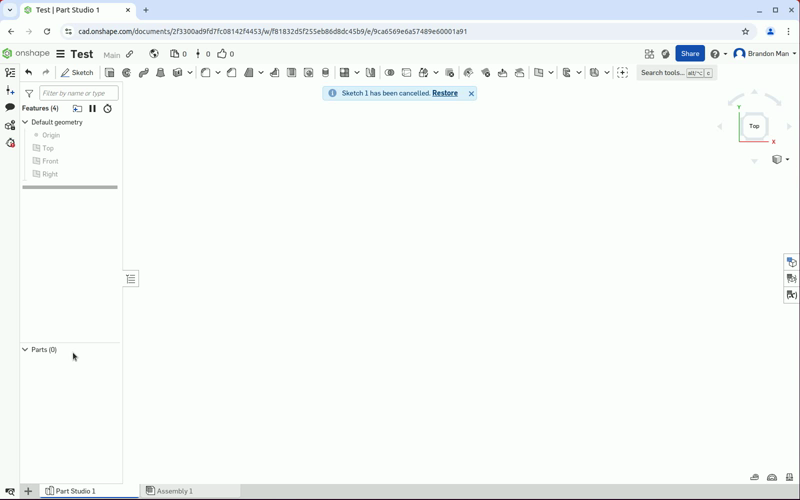
key(space)
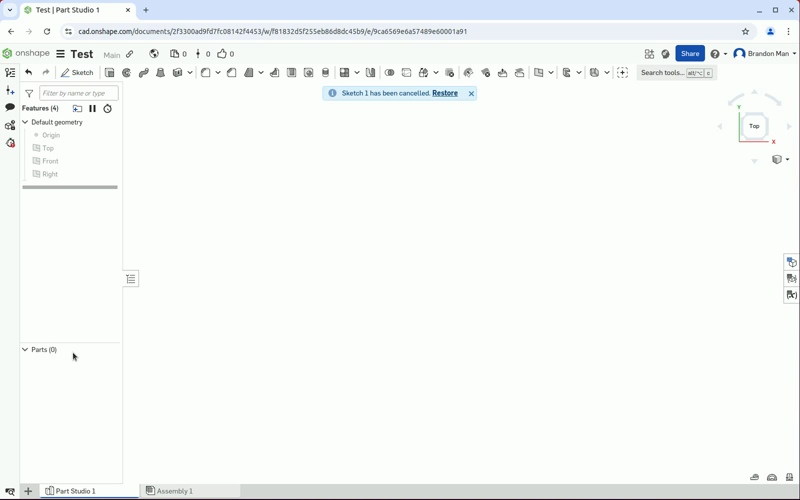
key_down(shift)
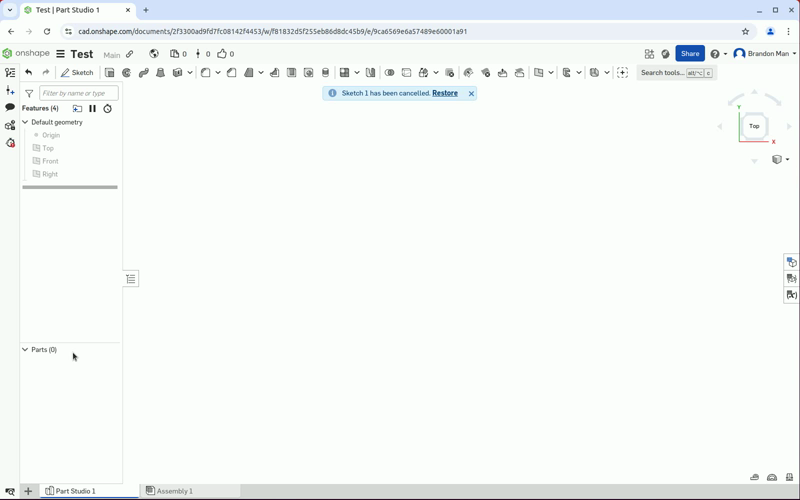
key(up)
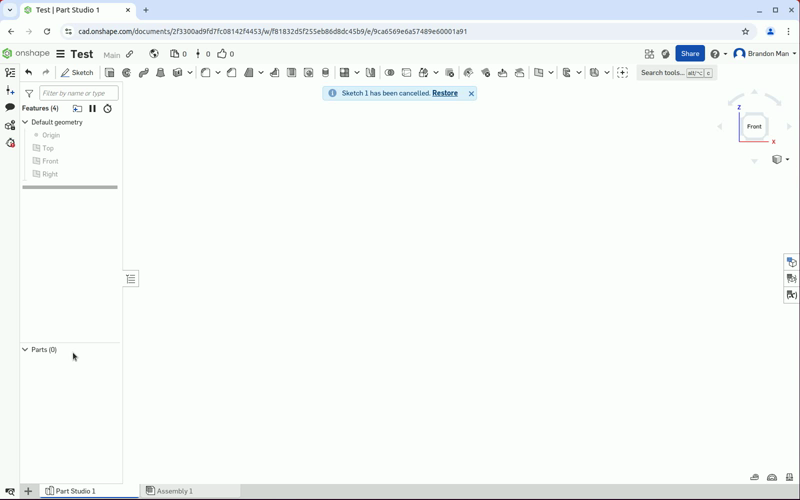
key_up(shift)
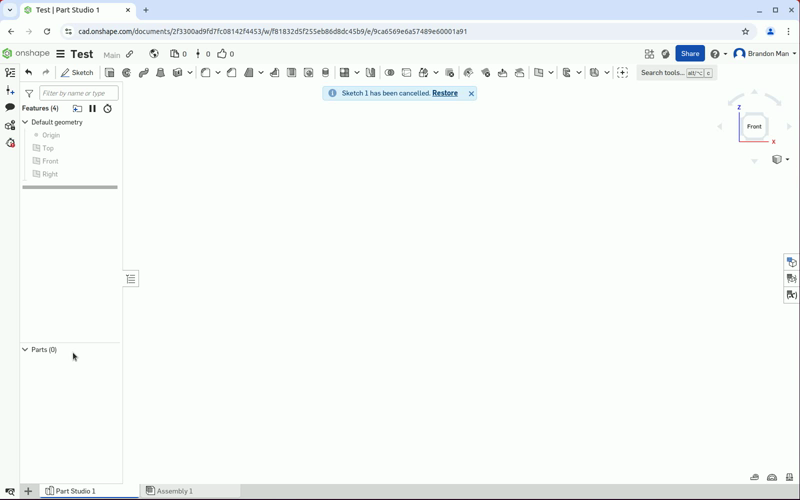
mouse_move(73, 352)
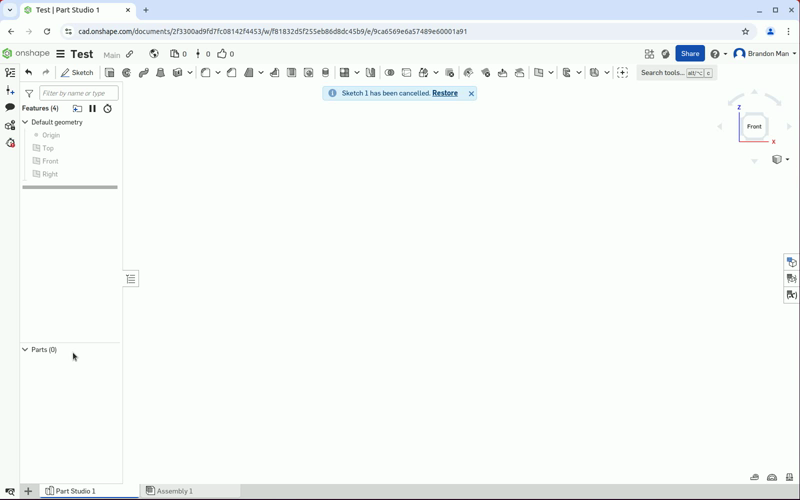
key(shift+y)
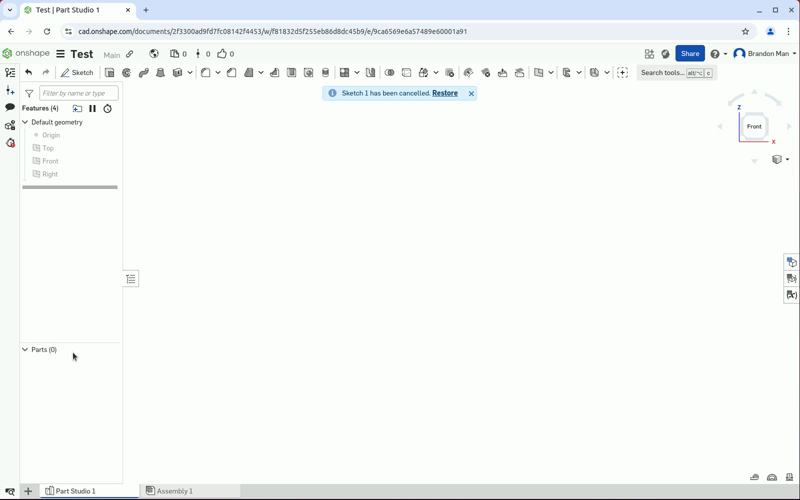
key(shift+s)
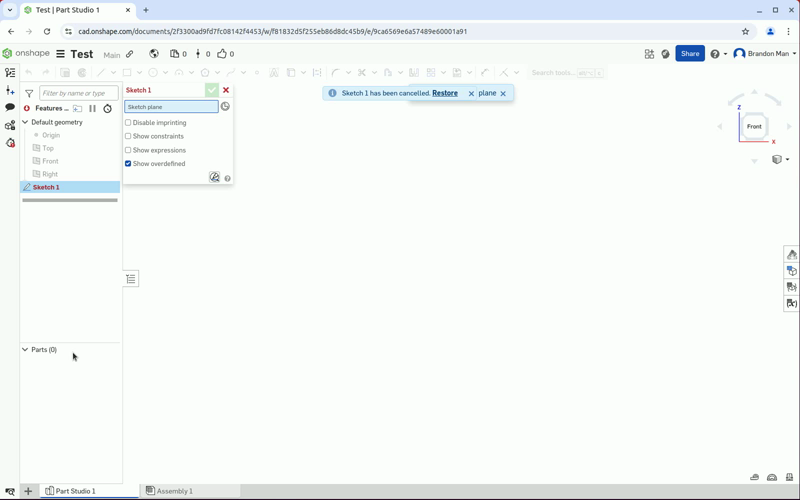
mouse_move(73, 163)
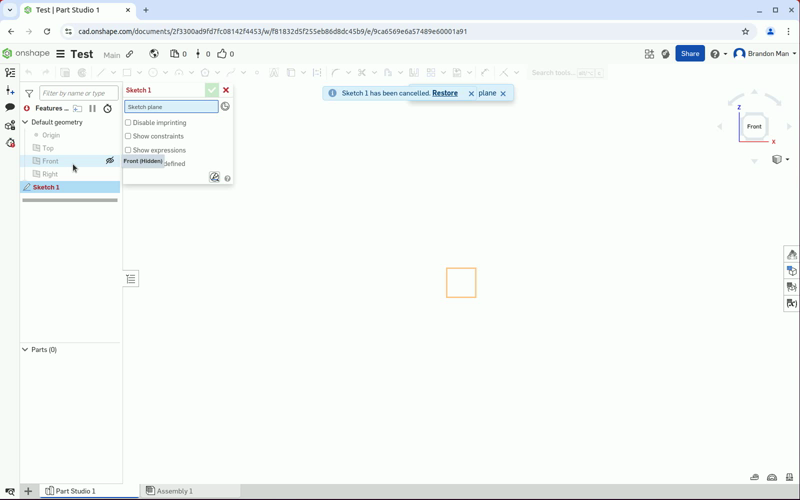
click(73, 163)
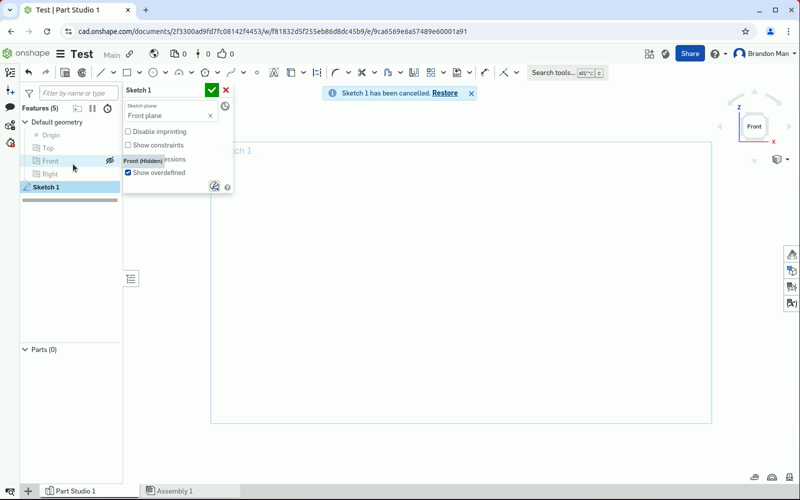
mouse_move(73, 352)
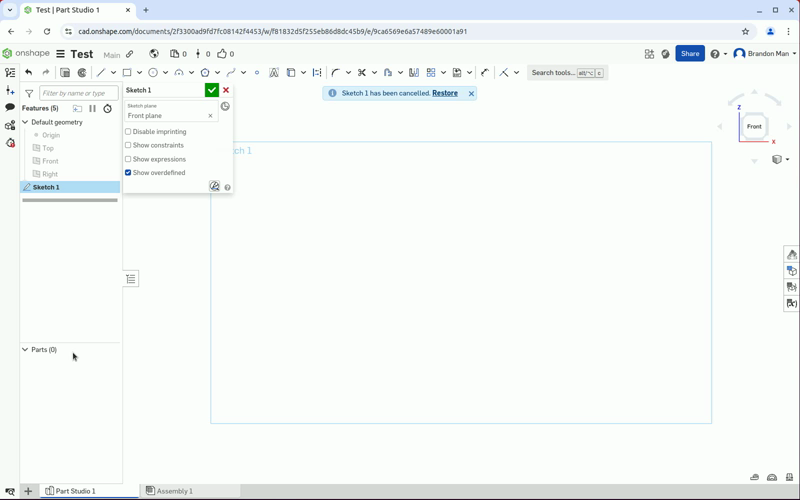
key(y)
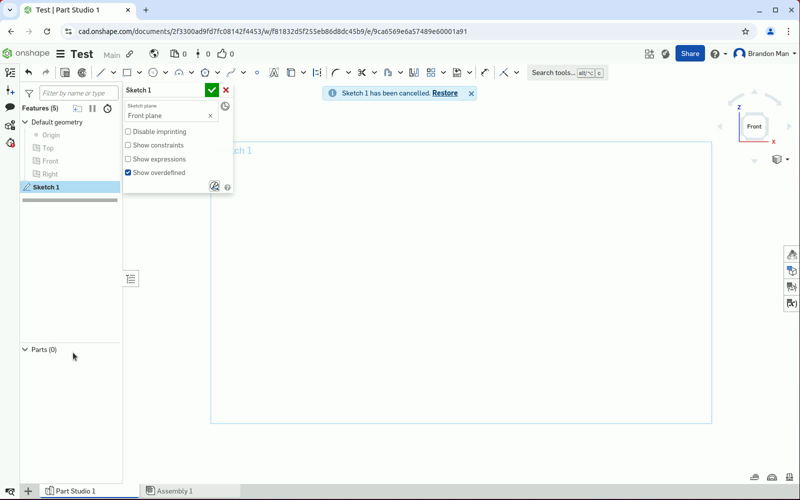
key(l)
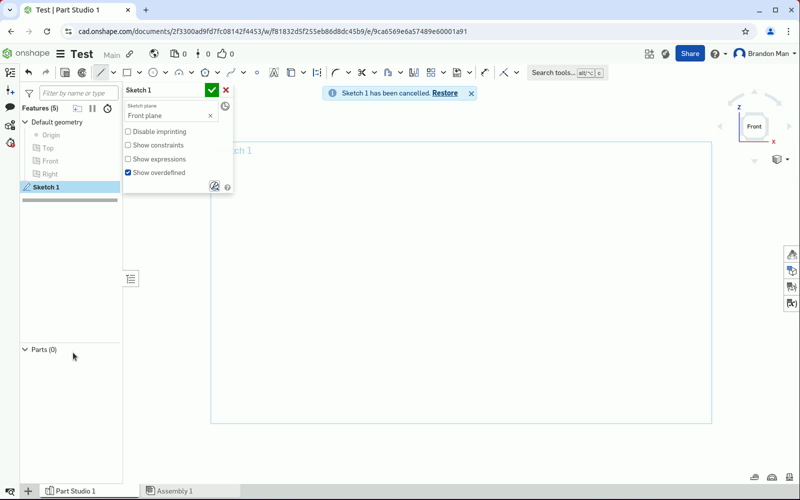
key_down(shift)
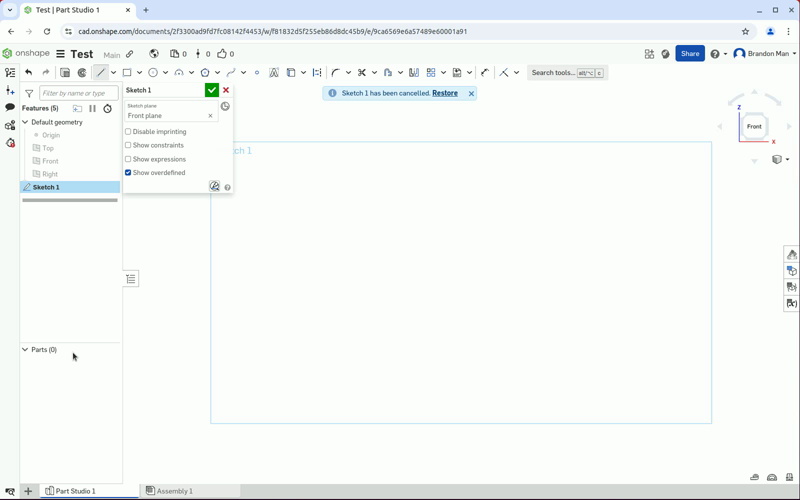
mouse_move(356, 324)
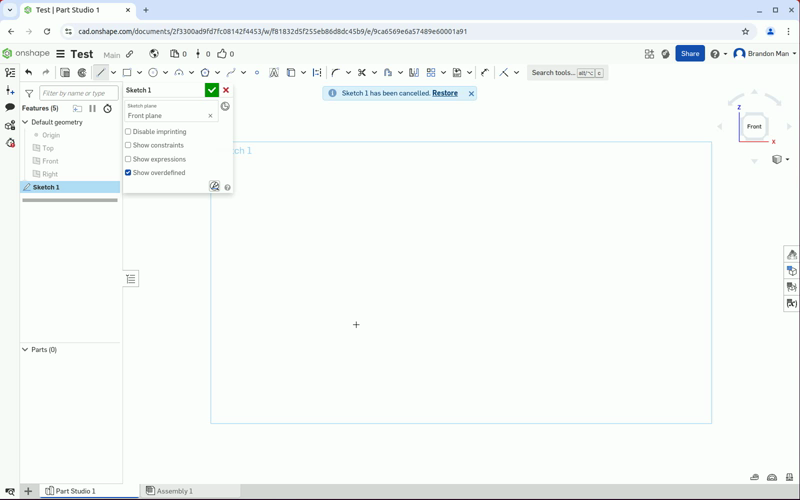
click(356, 324)
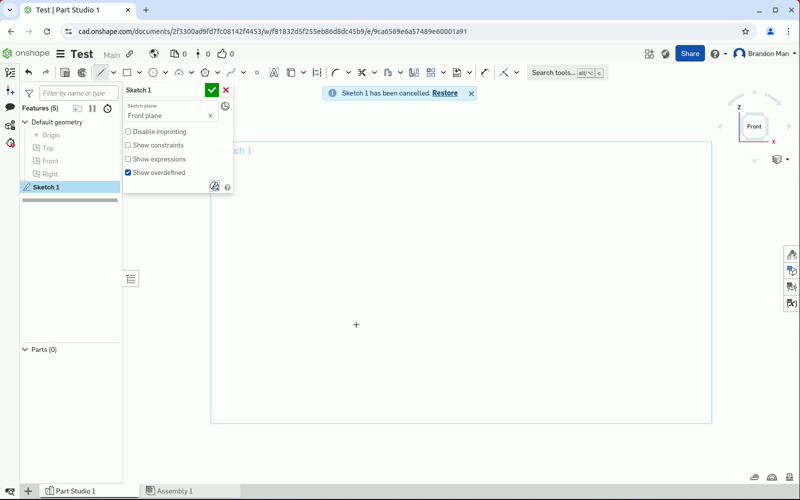
key_up(shift)
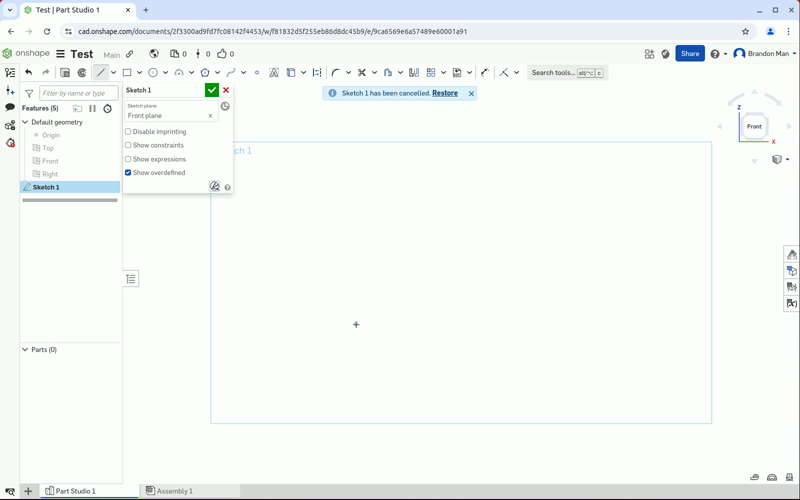
key_down(shift)
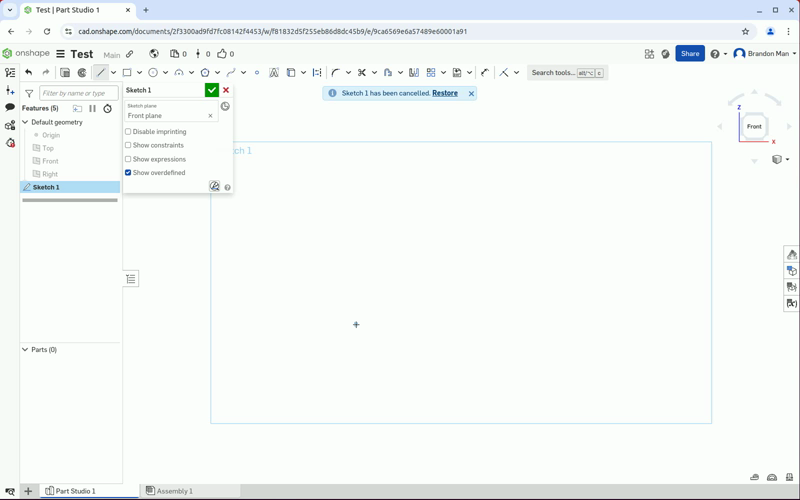
mouse_move(386, 324)
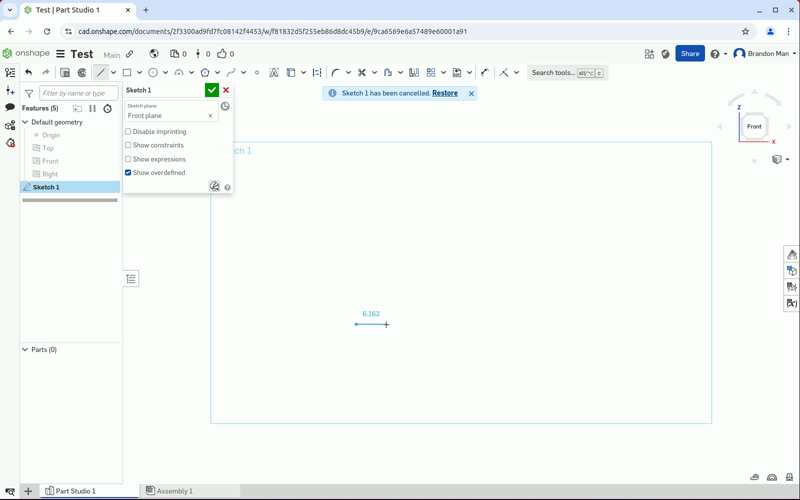
mouse_move(386, 368)
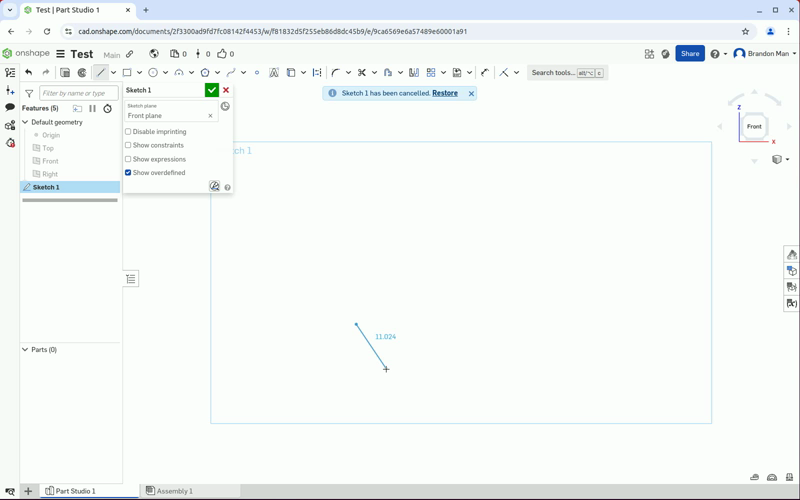
click(386, 368)
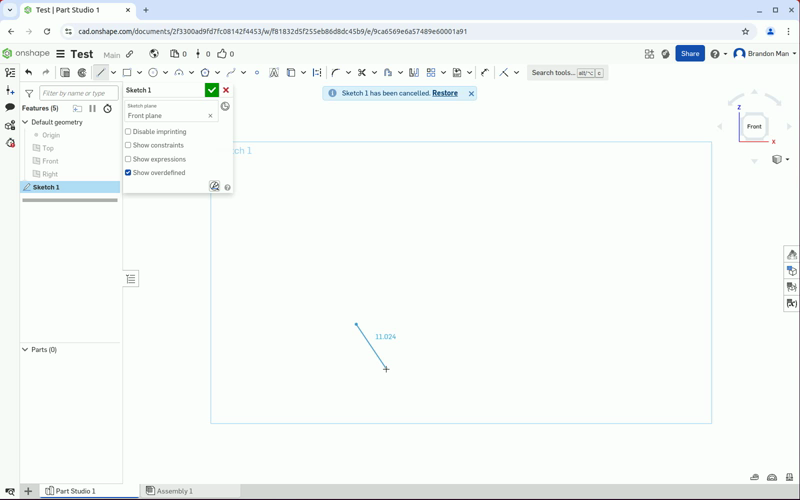
key_up(shift)
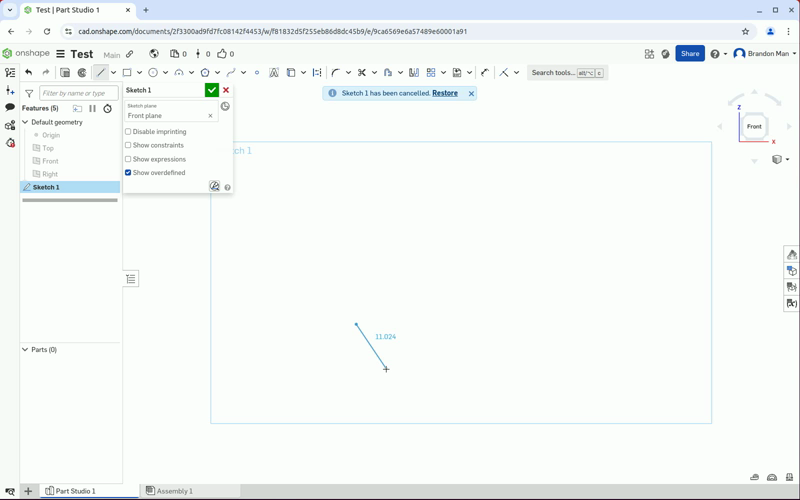
key_down(shift)
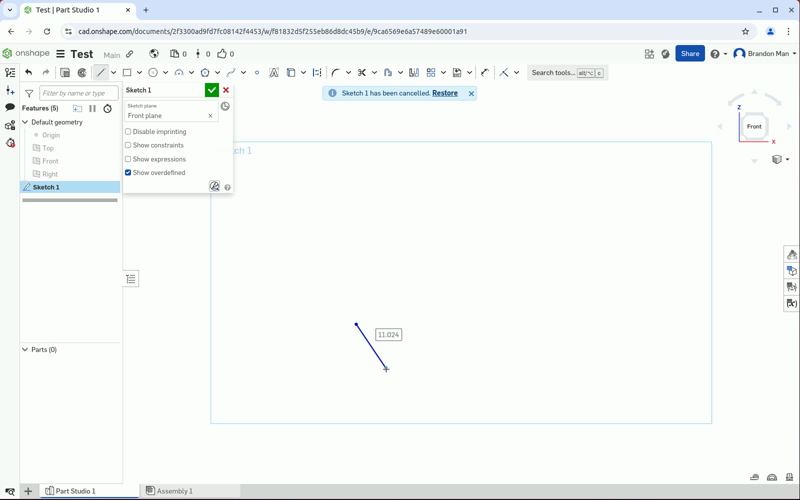
mouse_move(507, 324)
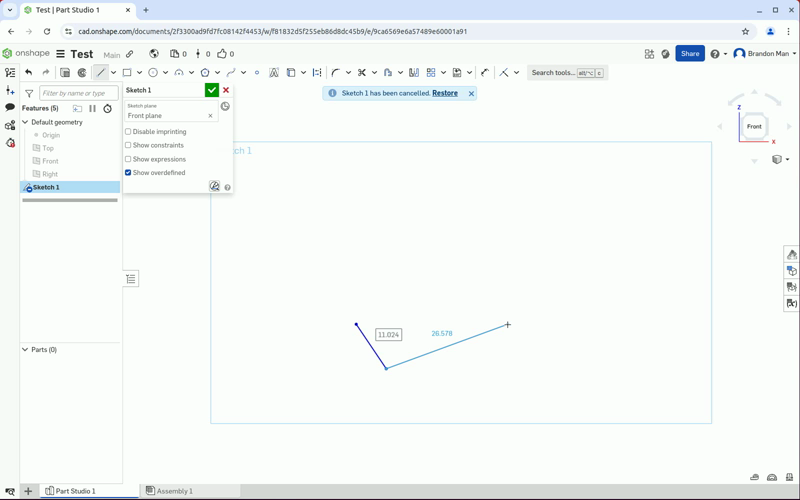
click(507, 324)
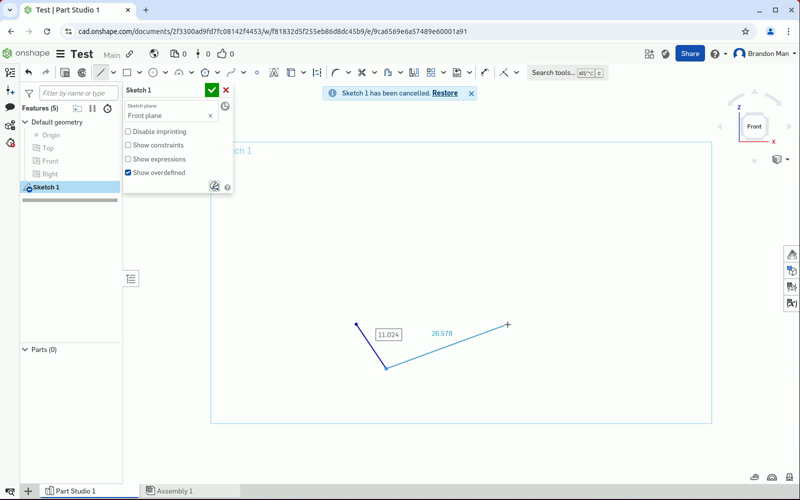
key_up(shift)
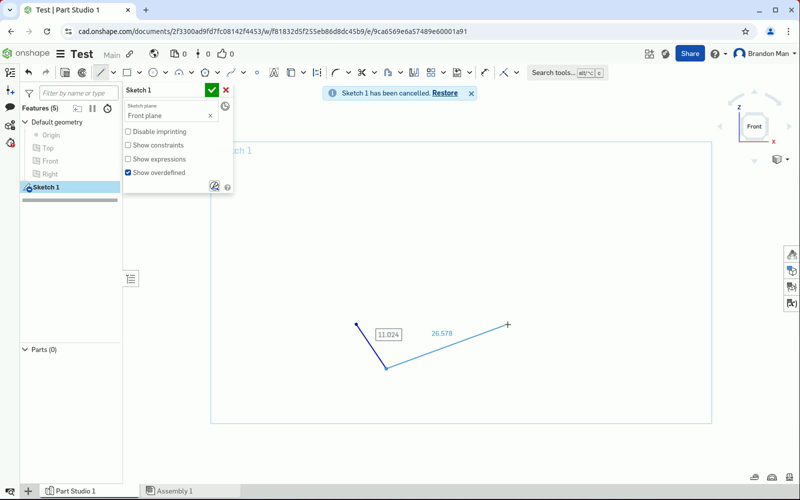
key_down(shift)
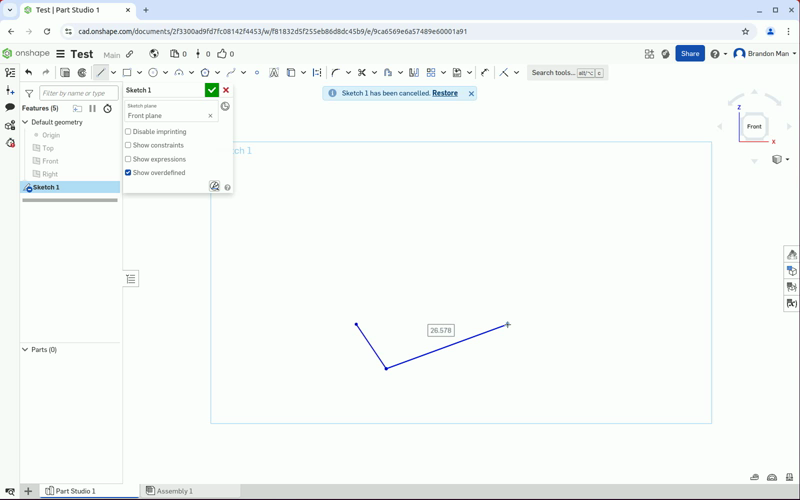
mouse_move(514, 217)
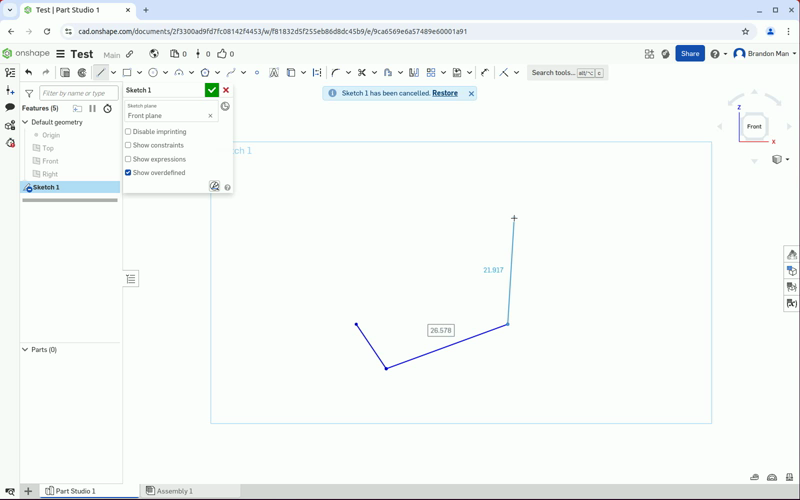
click(514, 217)
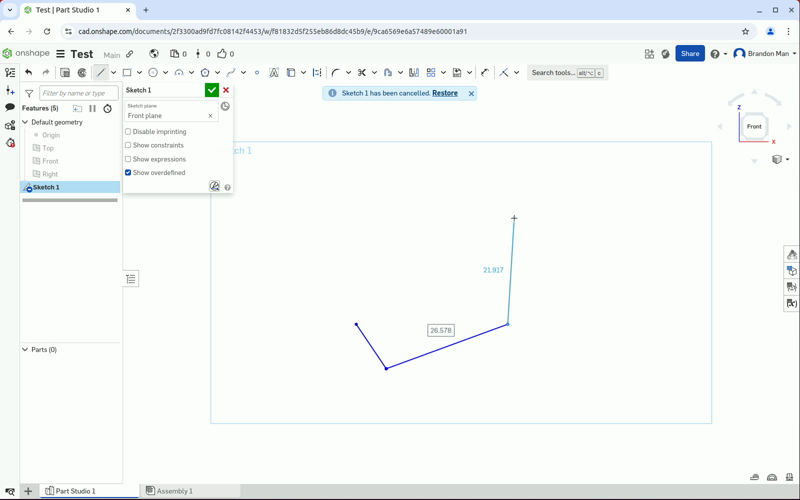
key_up(shift)
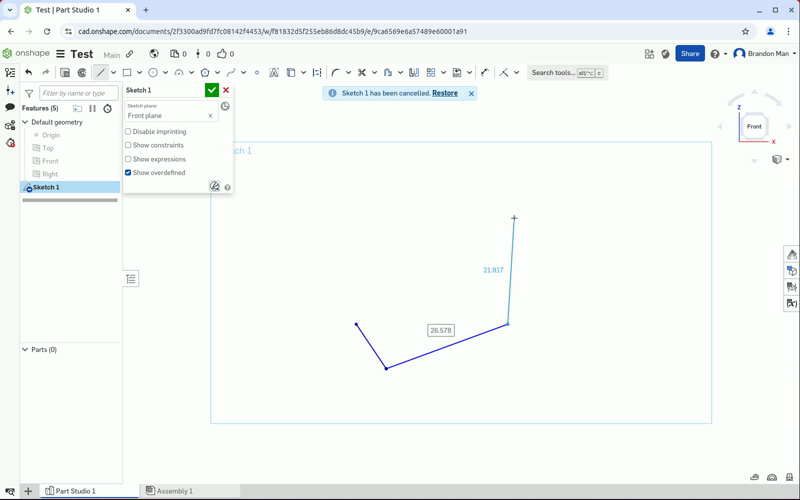
key_down(shift)
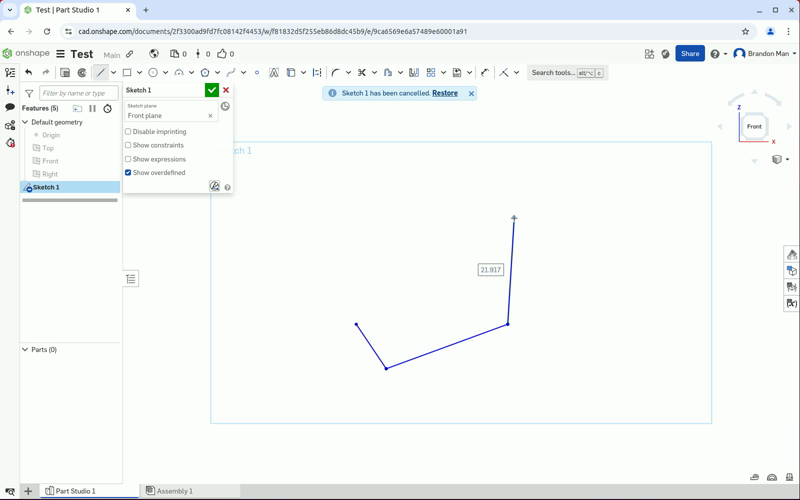
mouse_move(407, 199)
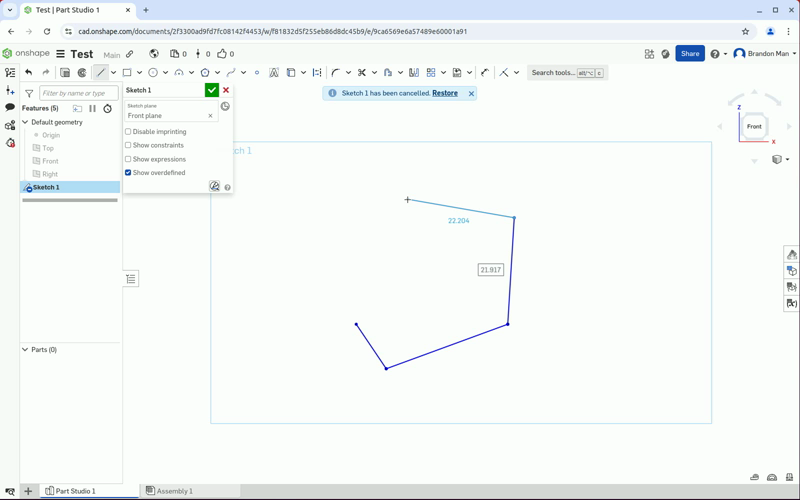
click(407, 199)
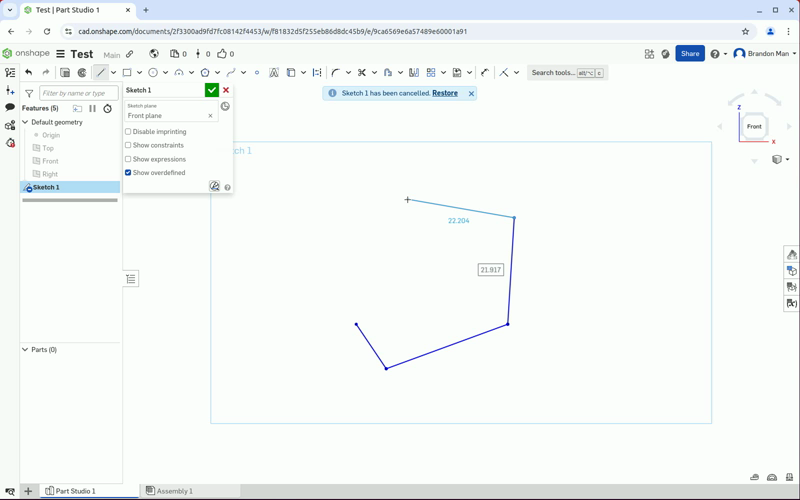
key_up(shift)
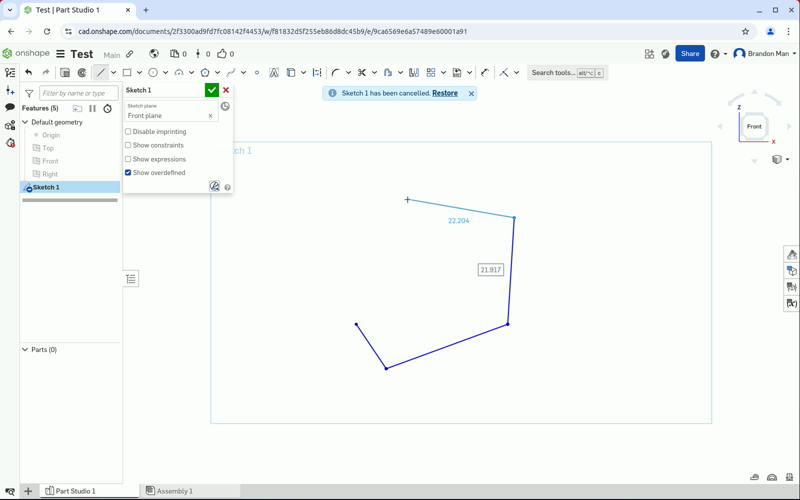
key_down(shift)
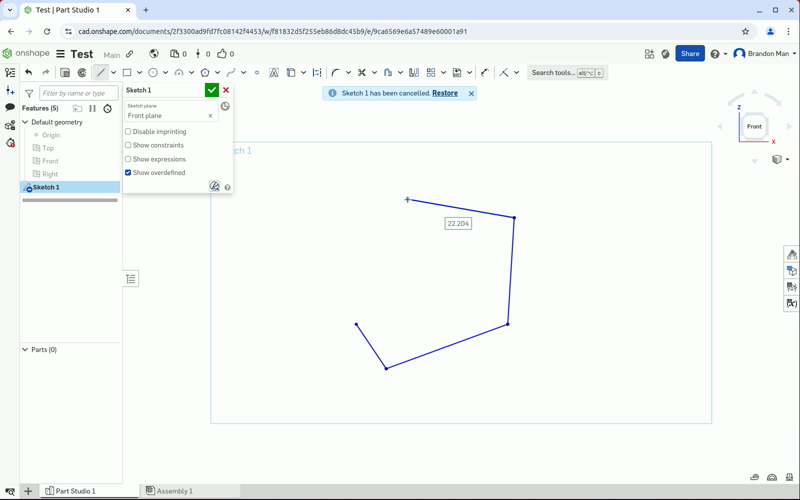
mouse_move(437, 199)
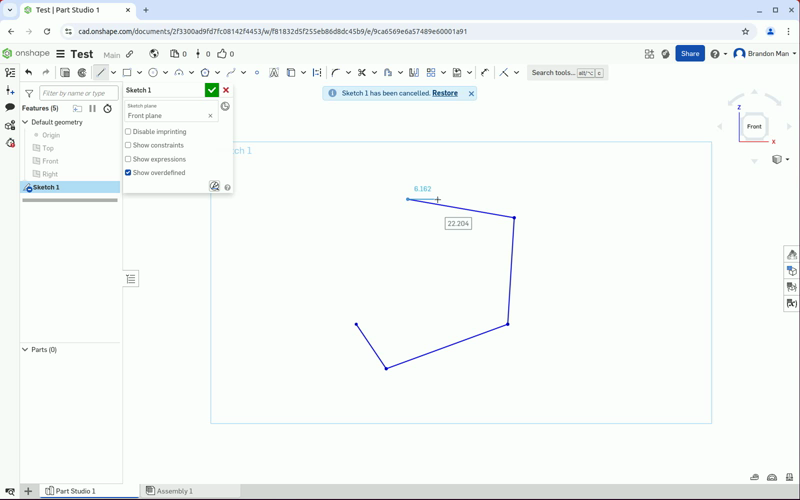
mouse_move(369, 237)
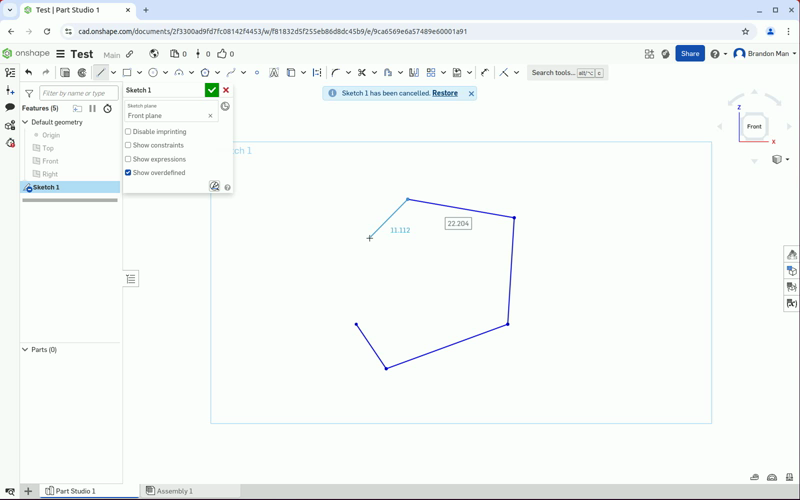
click(369, 237)
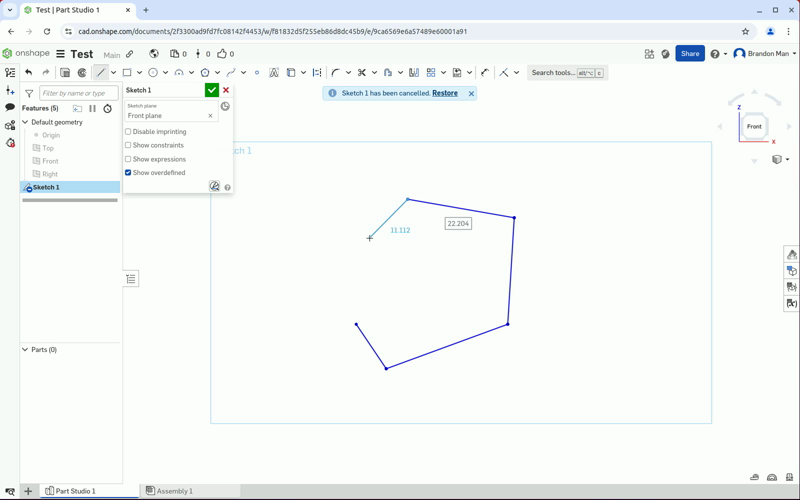
key_up(shift)
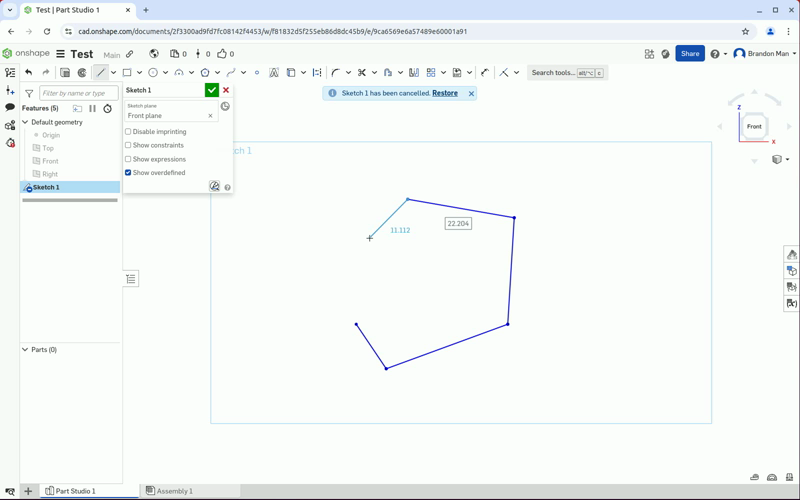
key_down(shift)
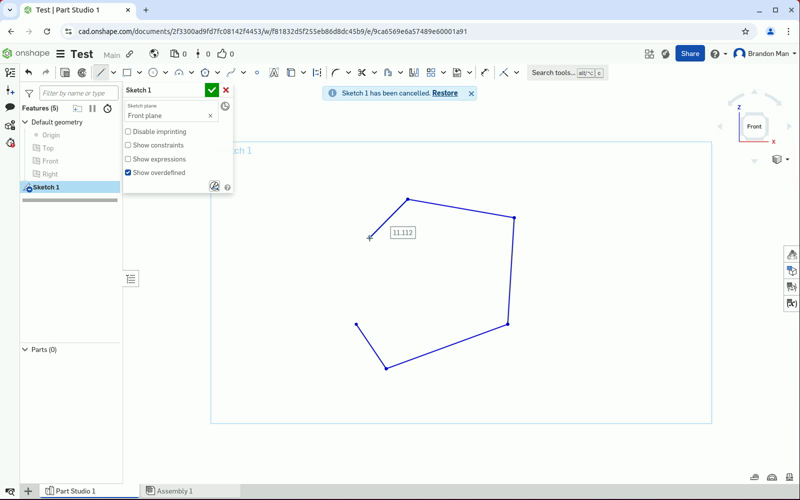
mouse_move(356, 324)
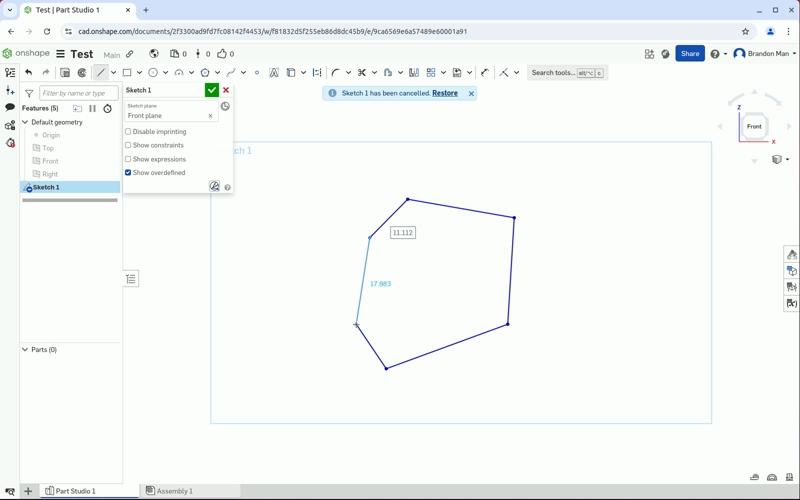
key_up(shift)
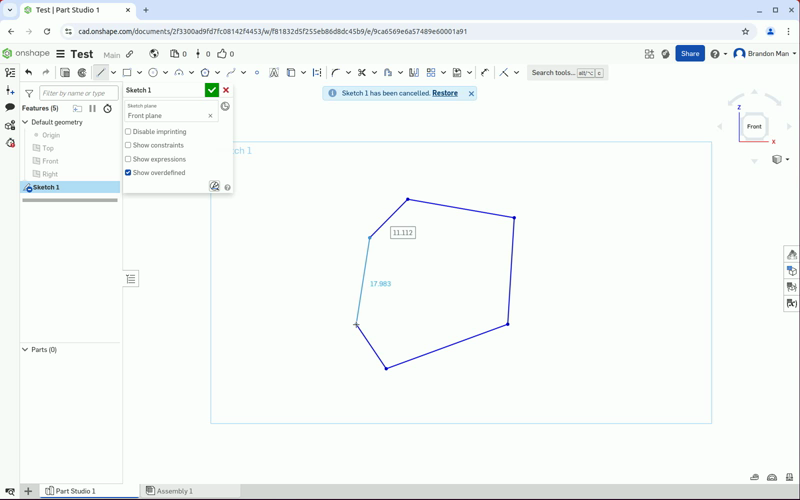
click(356, 324)
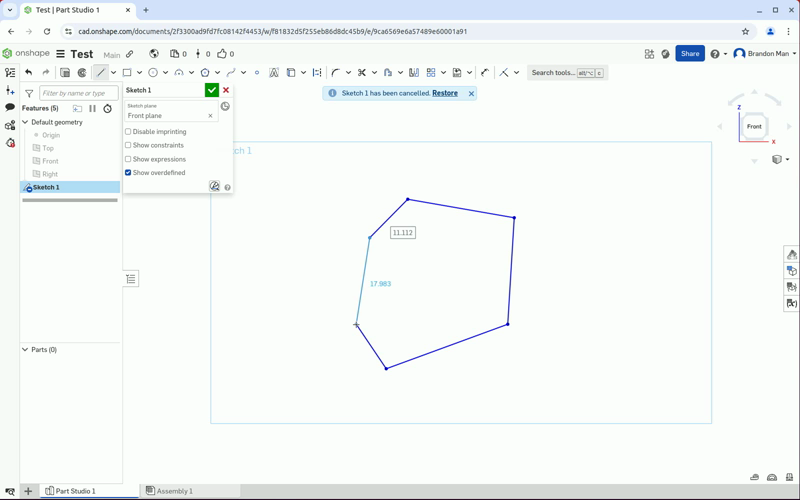
key(esc)
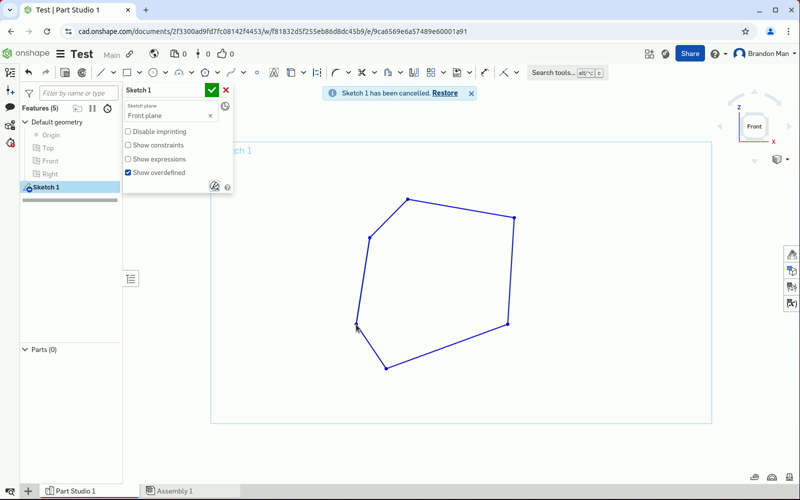
mouse_move(478, 227)
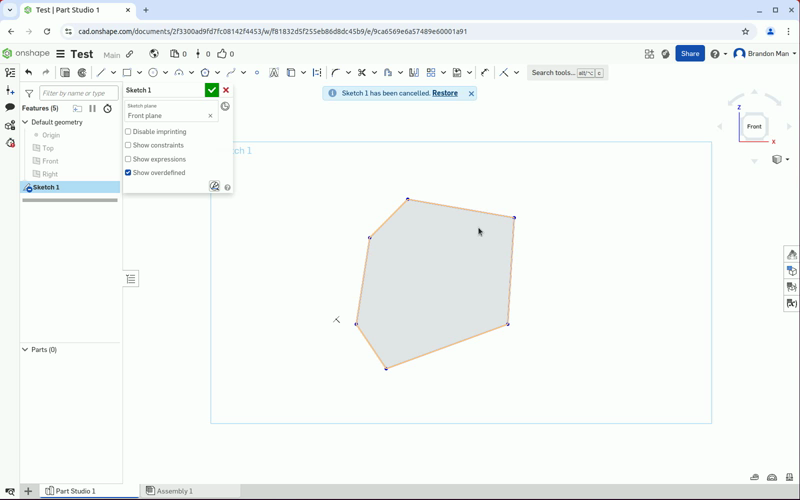
click(478, 227)
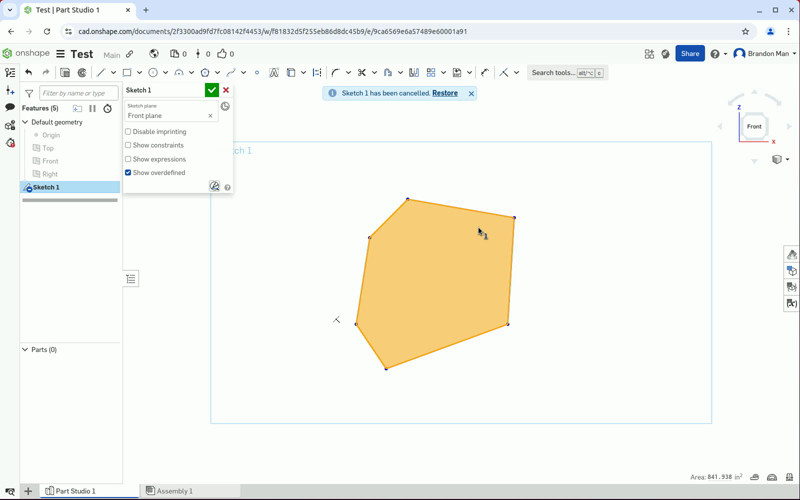
mouse_move(73, 352)
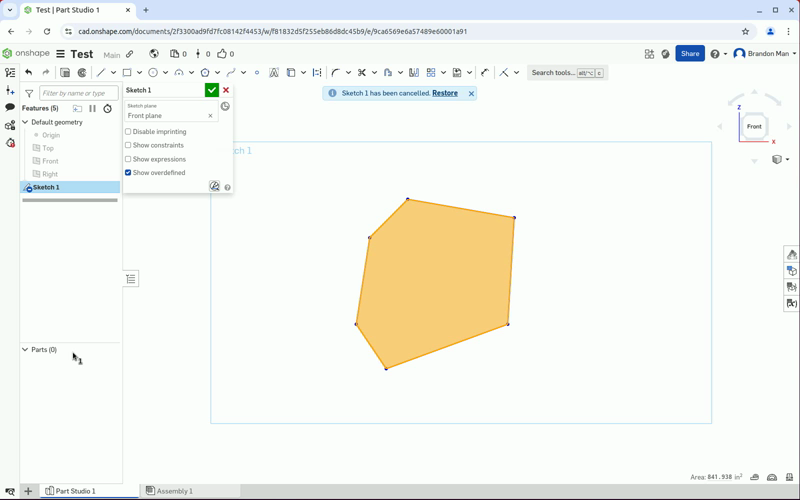
key(shift+y)
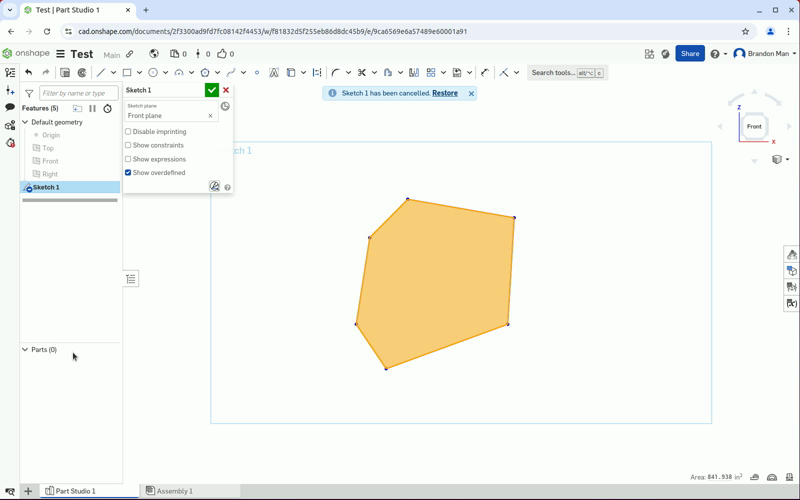
key(shift+e)
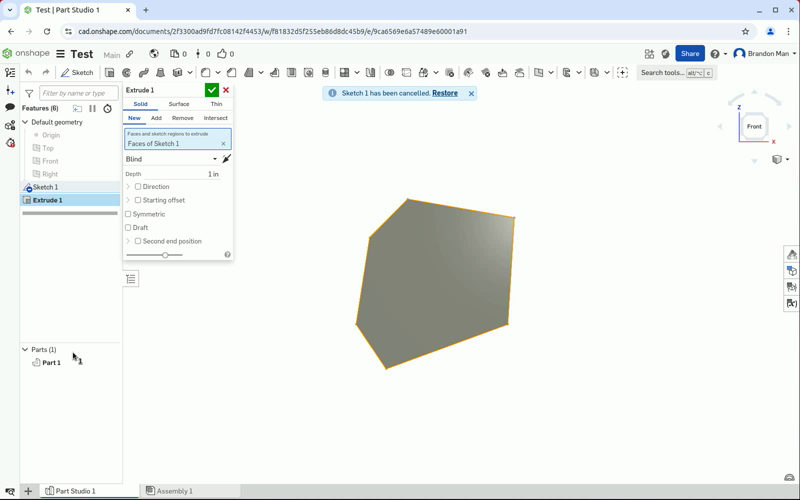
mouse_move(143, 106)
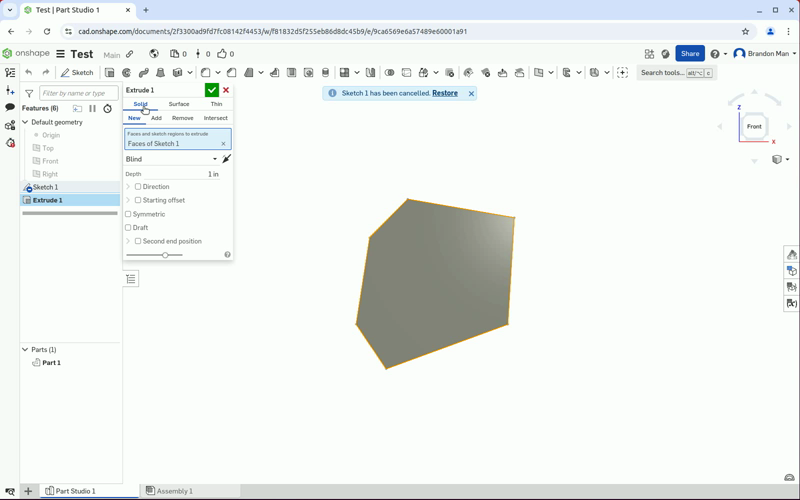
click(143, 106)
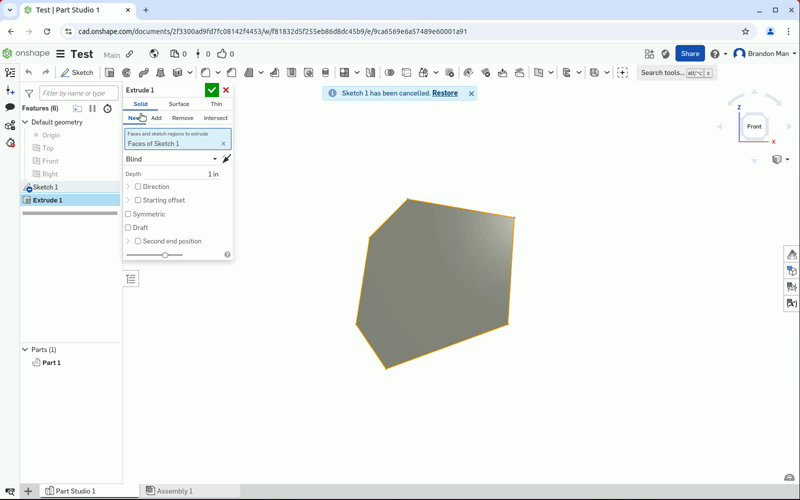
mouse_move(137, 120)
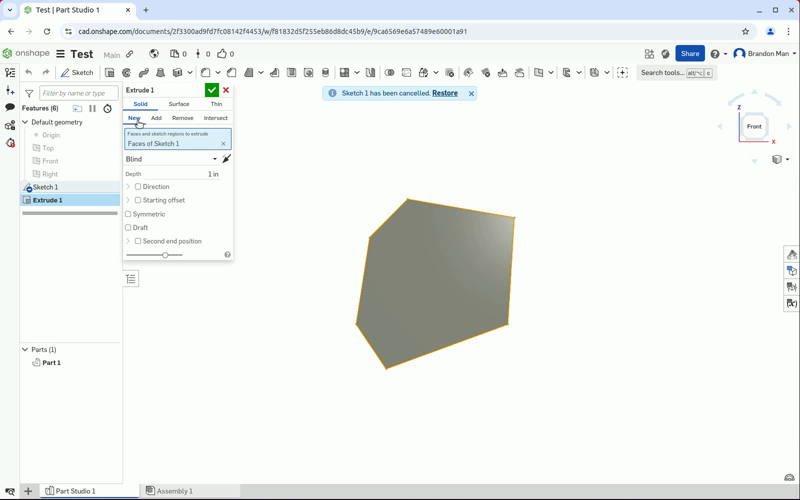
click(137, 120)
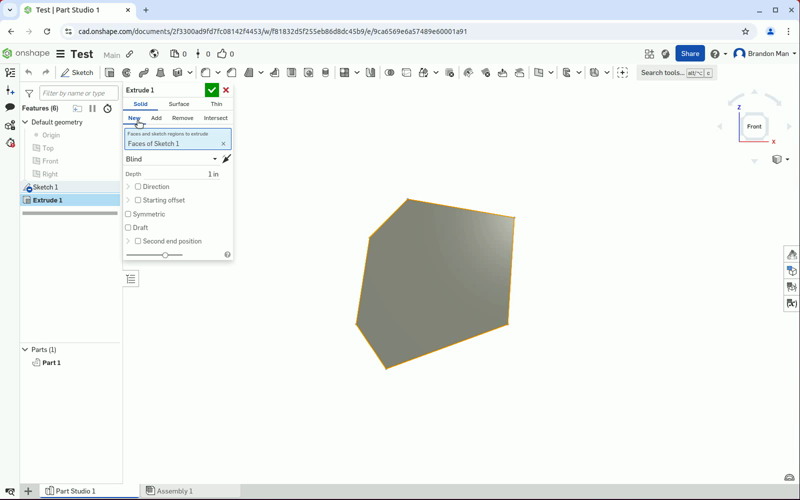
key(tab, 4)
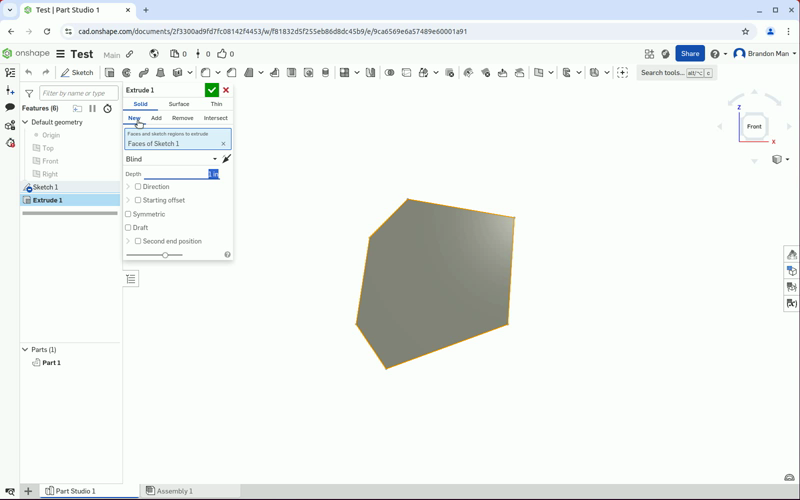
text(6.499)
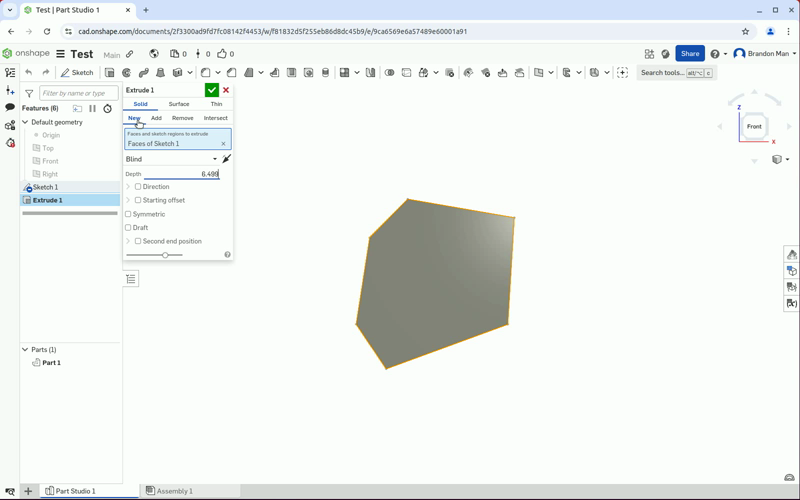
key(enter)
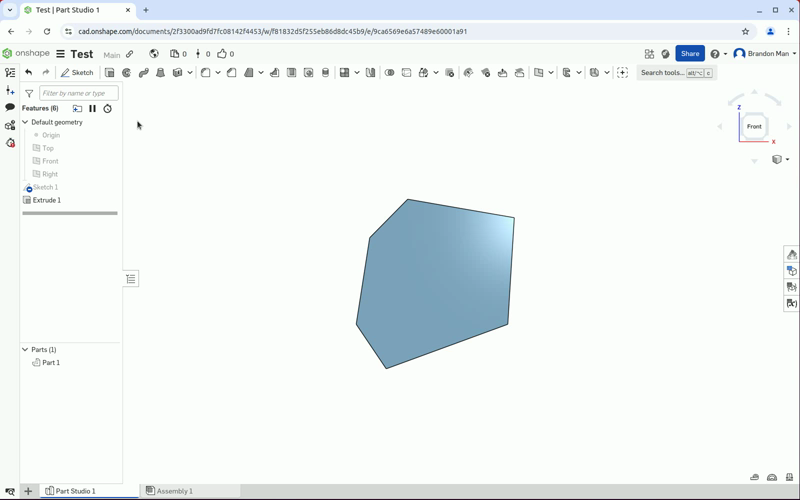
key(shift+h)
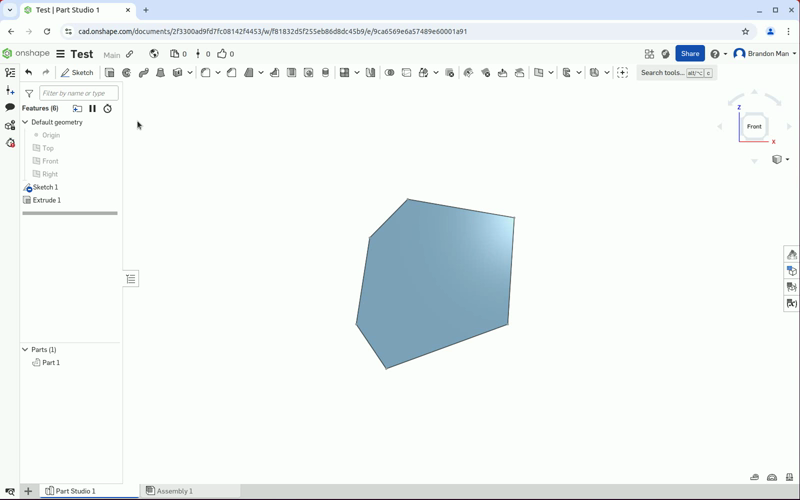
key(shift+h)
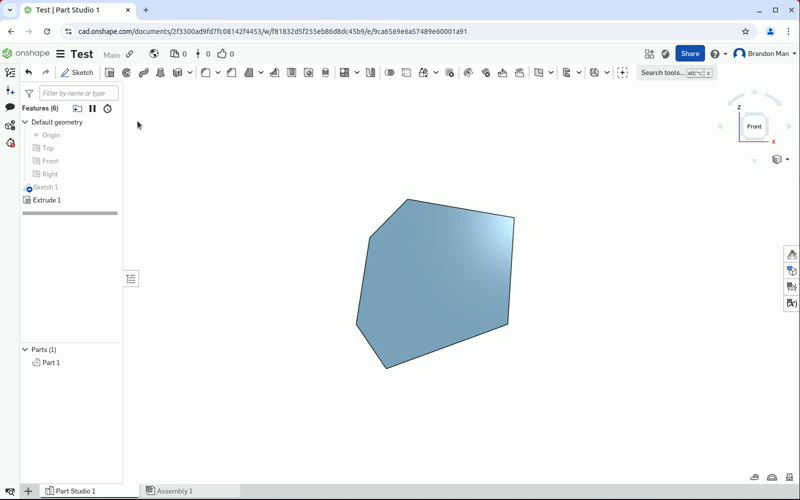
mouse_move(73, 189)
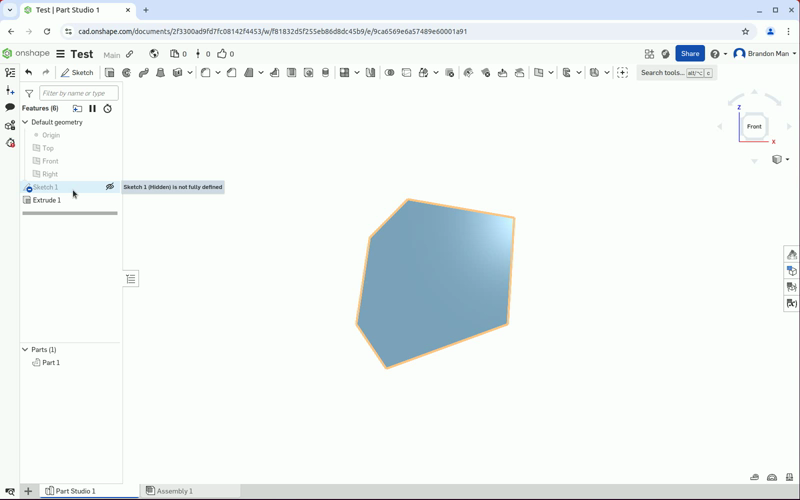
click(73, 189)
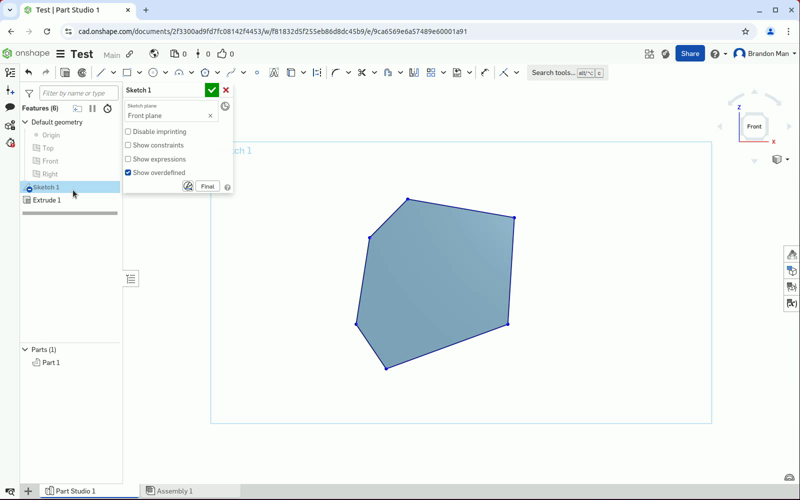
mouse_move(229, 92)
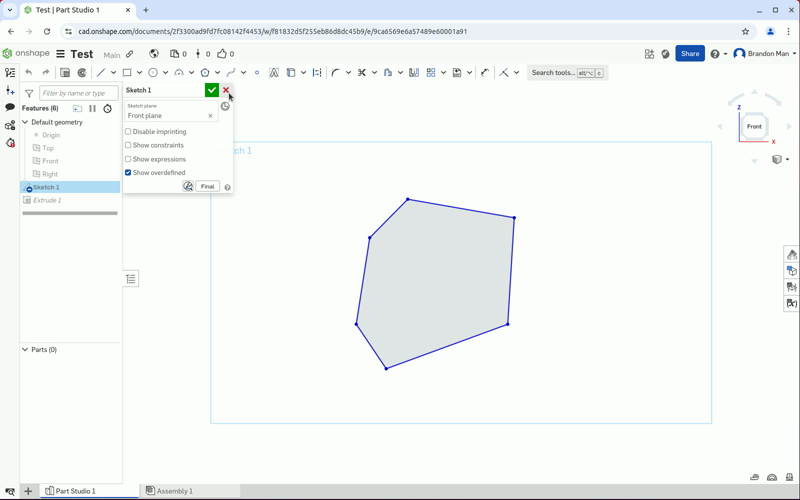
click(229, 92)
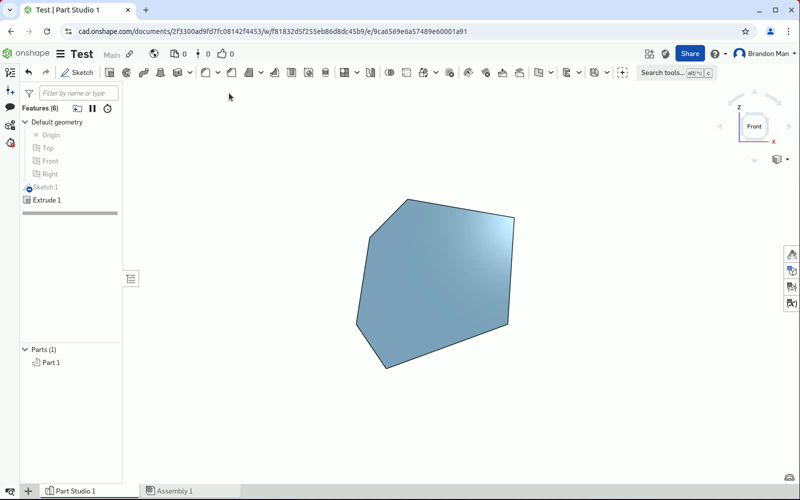
mouse_move(73, 352)
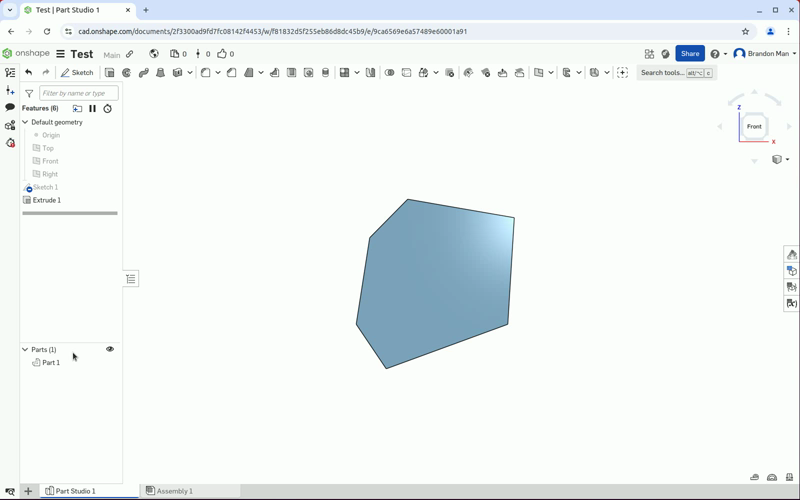
key(y)
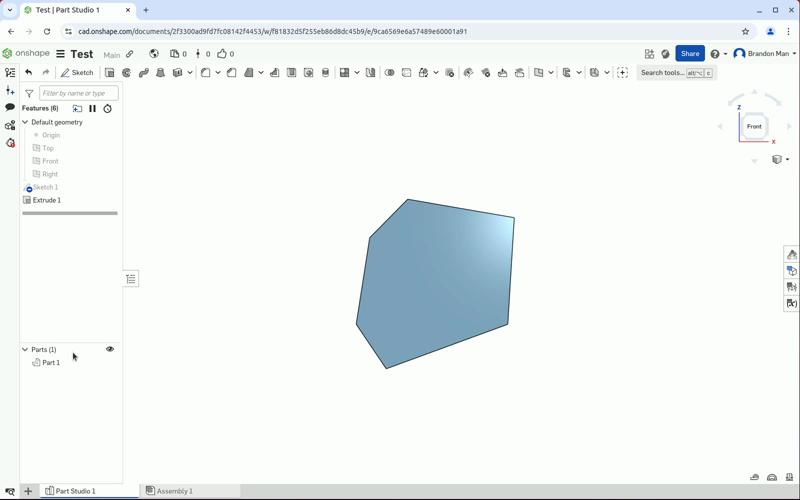
key(shift+p)
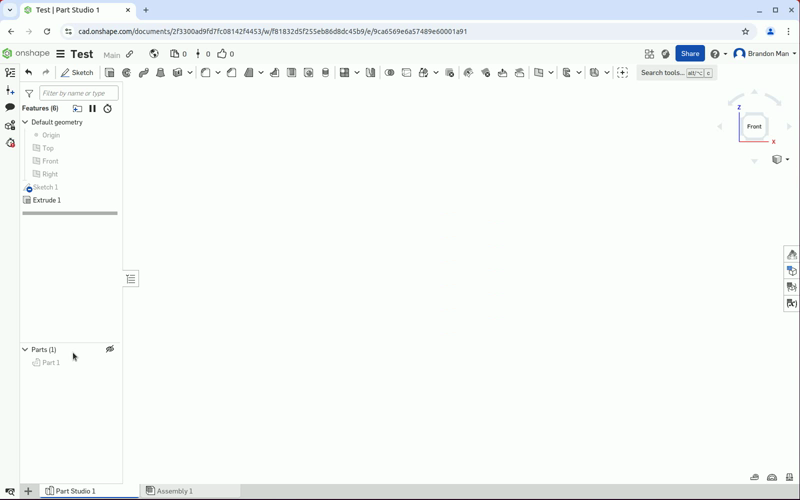
key(space)
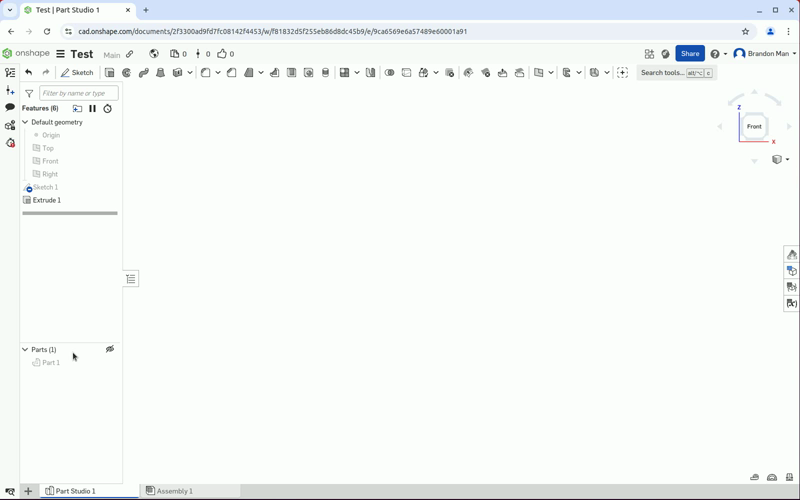
key_down(shift)
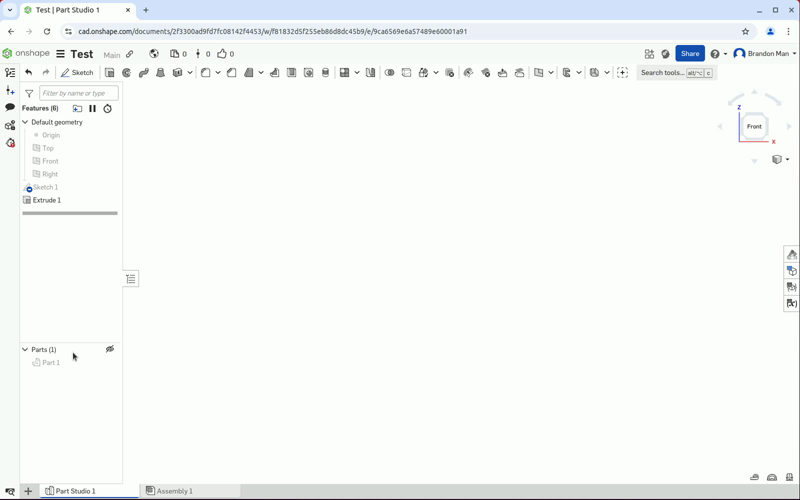
key(down)
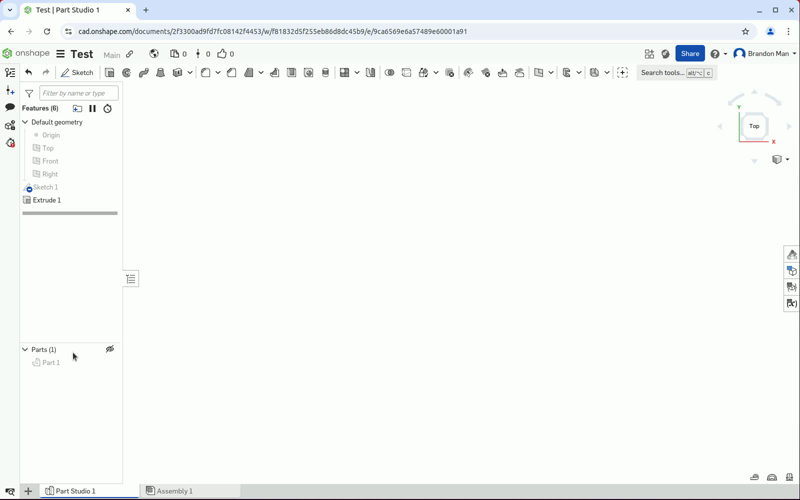
key_up(shift)
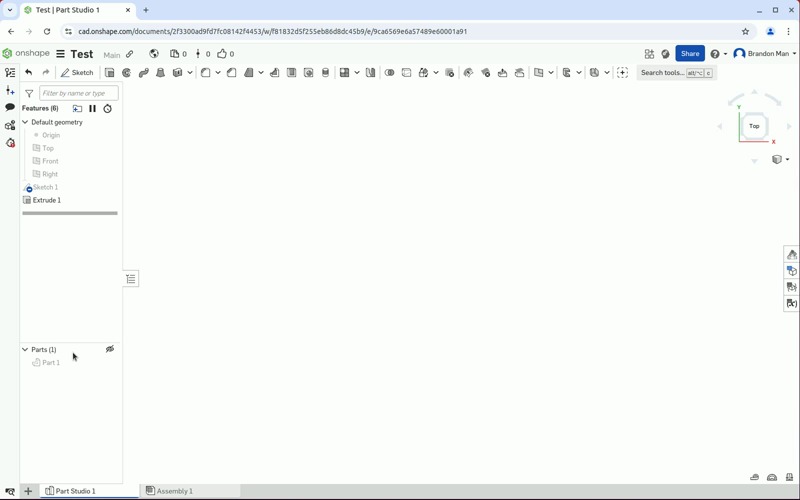
mouse_move(73, 352)
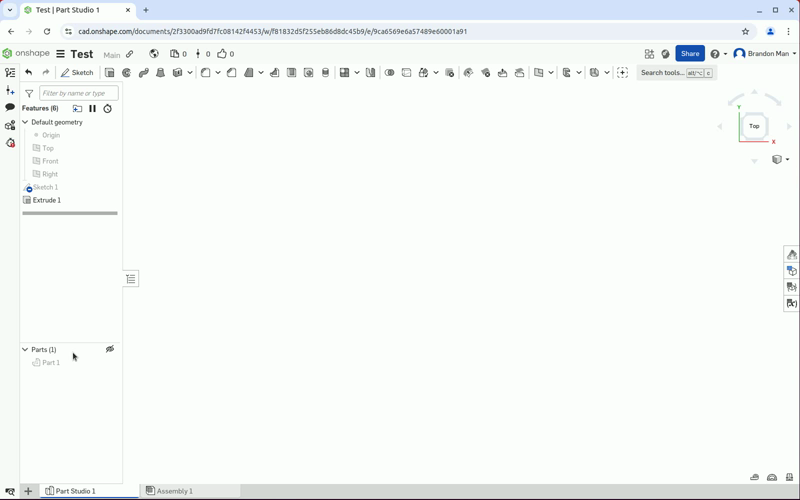
key(shift+y)
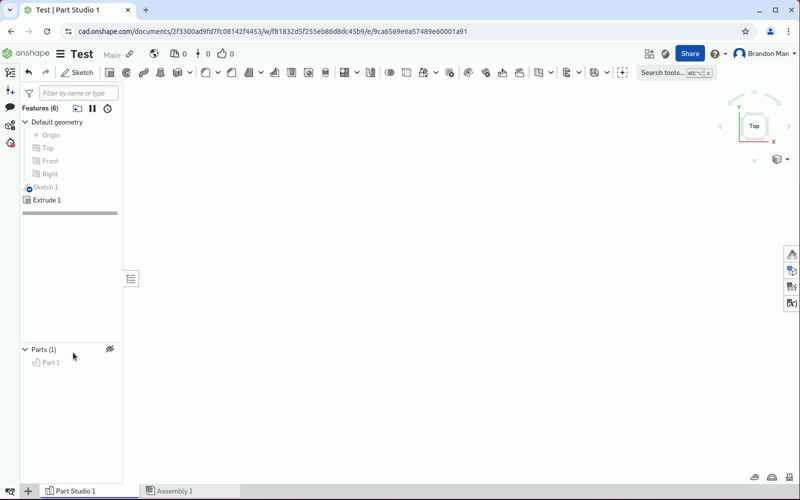
key(shift+s)
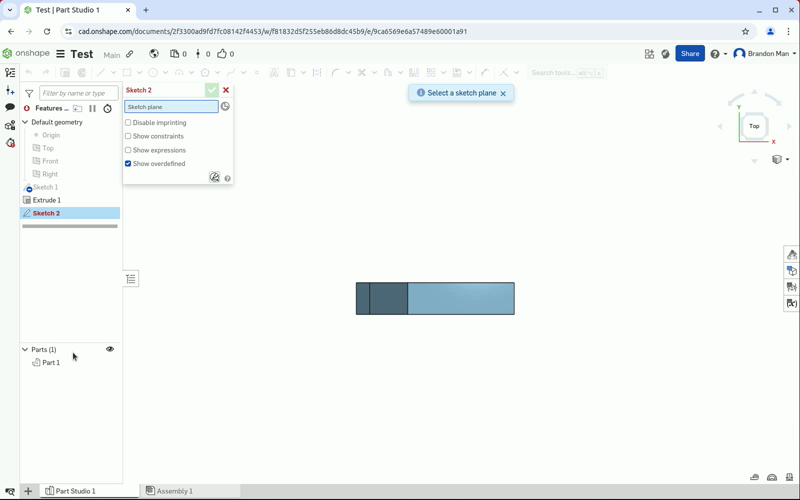
mouse_move(73, 150)
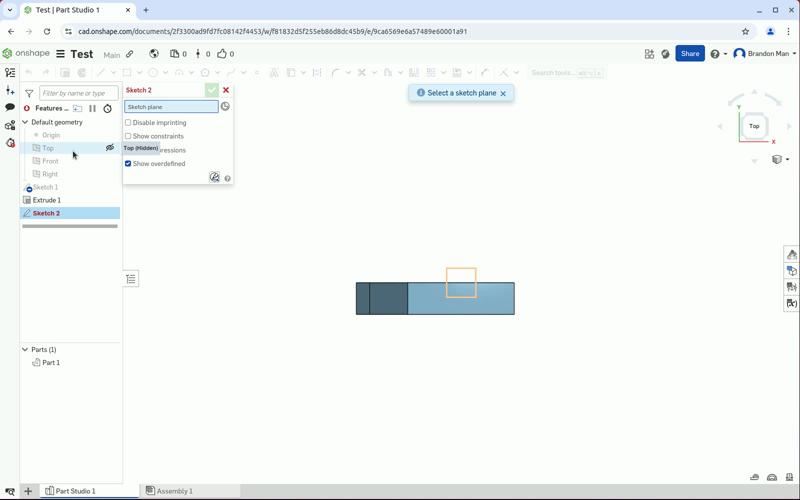
click(73, 150)
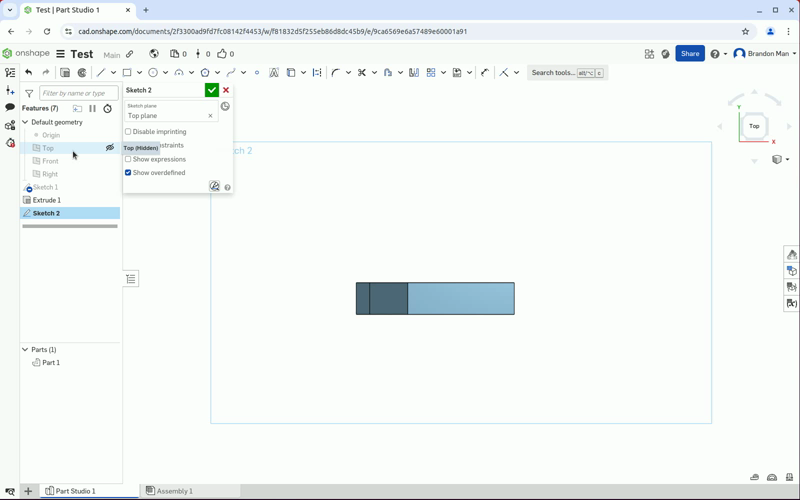
mouse_move(73, 352)
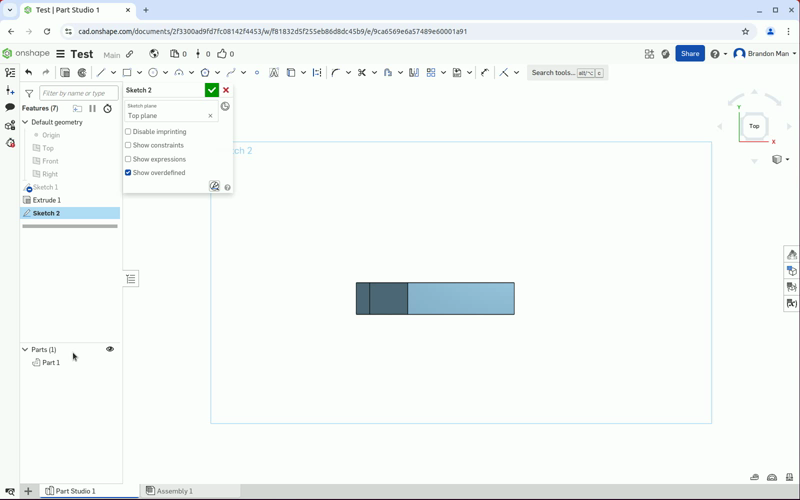
key(y)
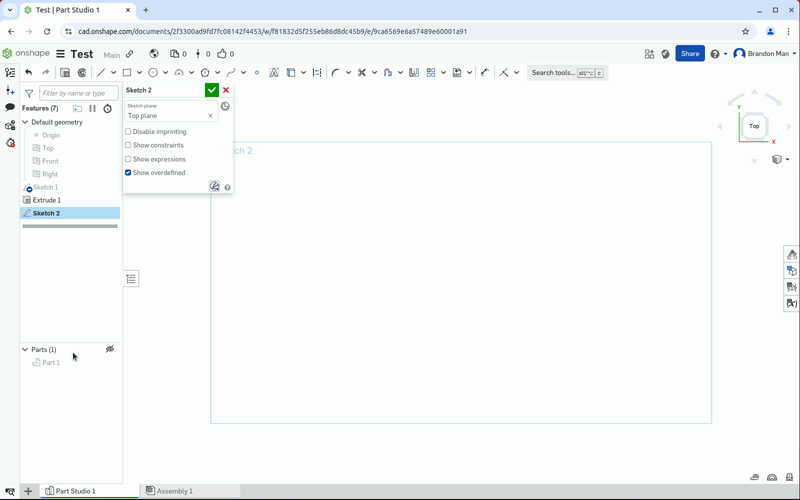
key(l)
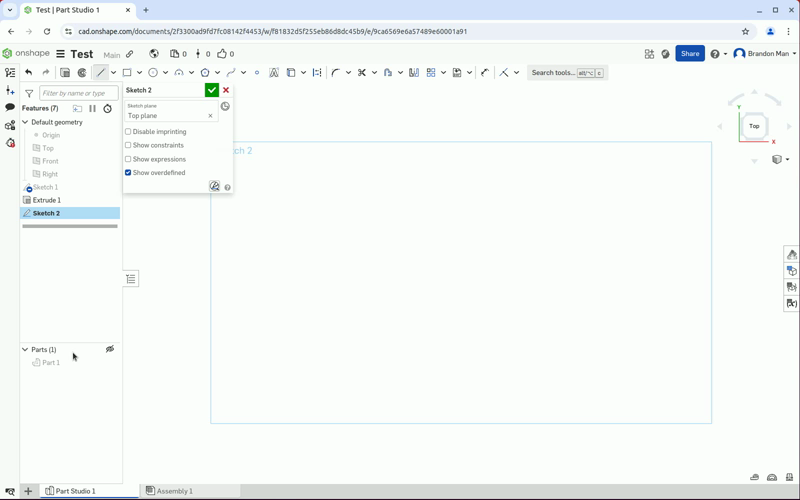
key_down(shift)
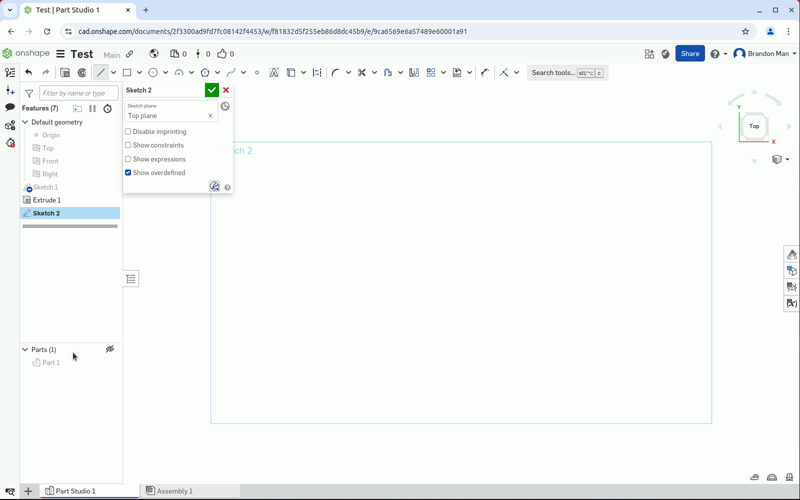
mouse_move(405, 349)
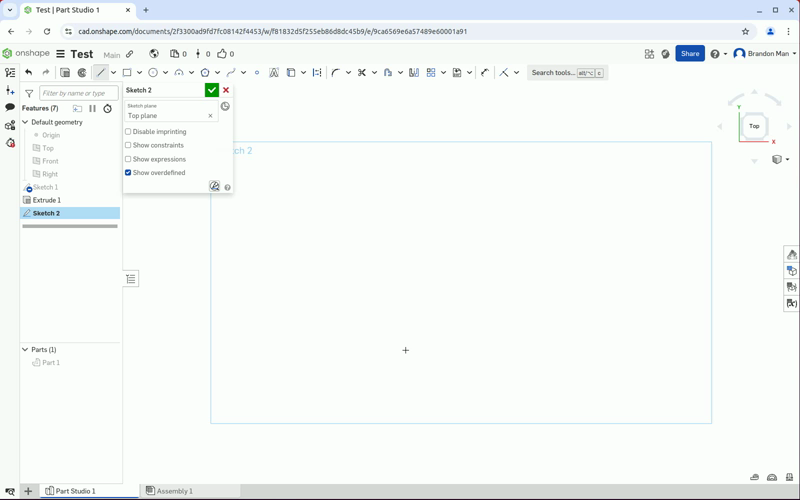
click(405, 349)
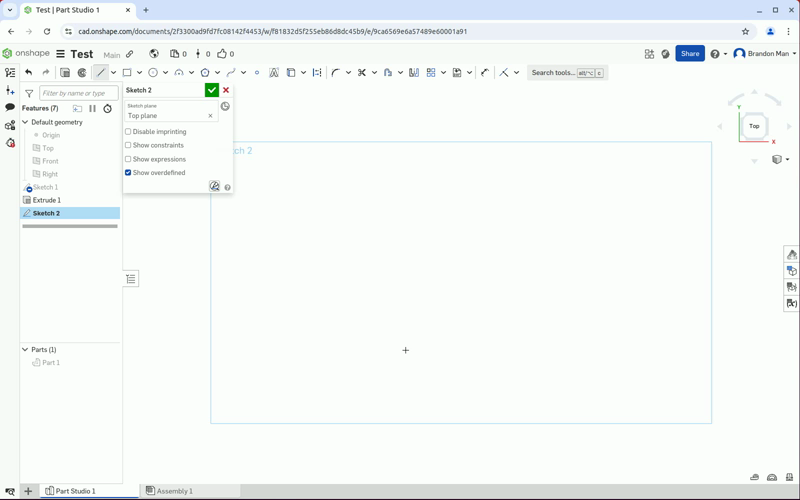
key_up(shift)
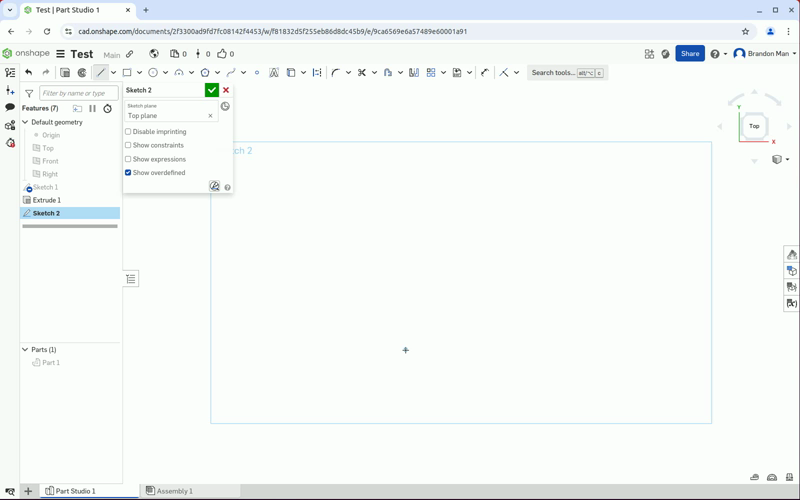
key_down(shift)
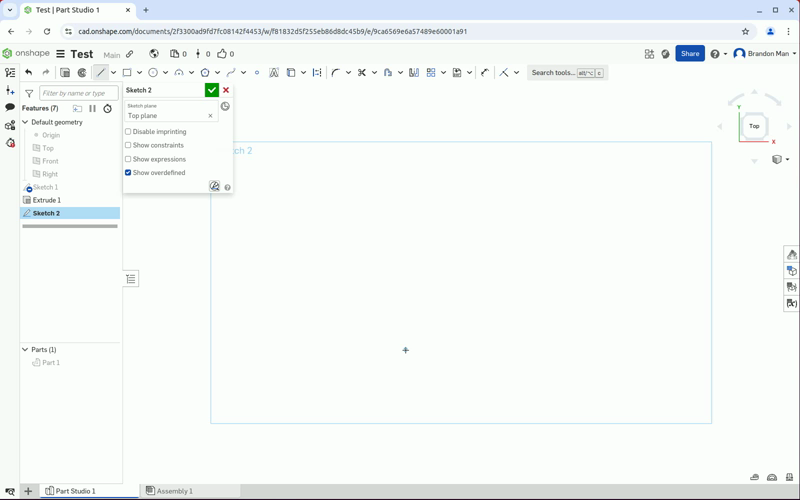
mouse_move(511, 359)
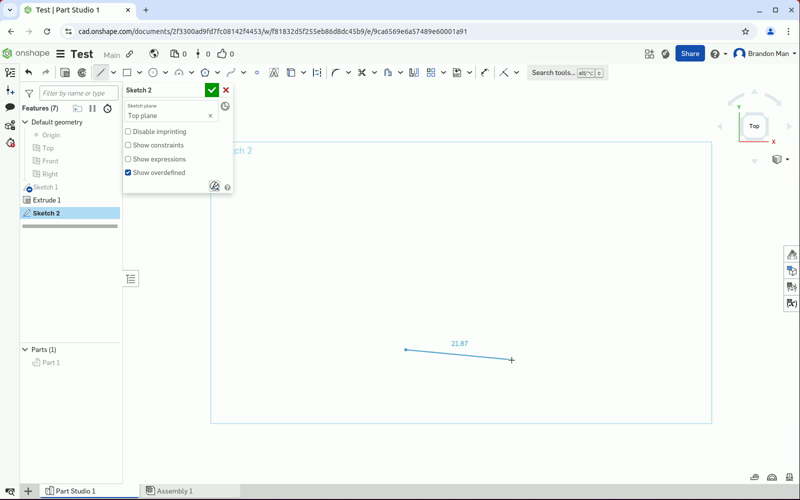
click(511, 359)
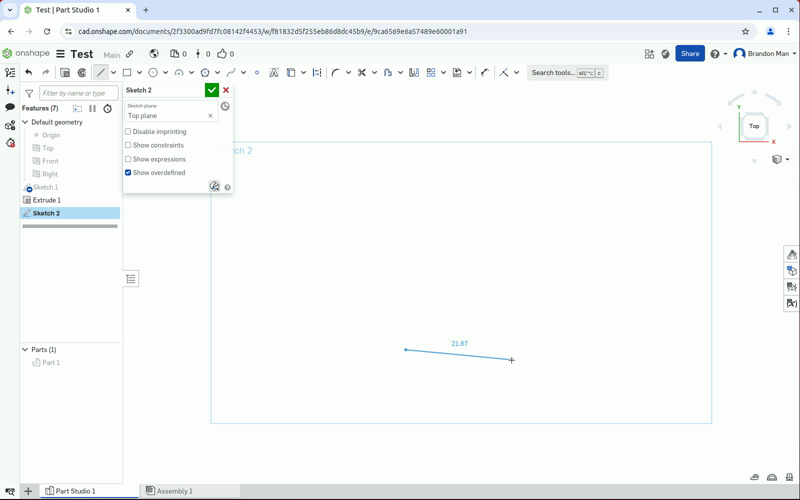
key_up(shift)
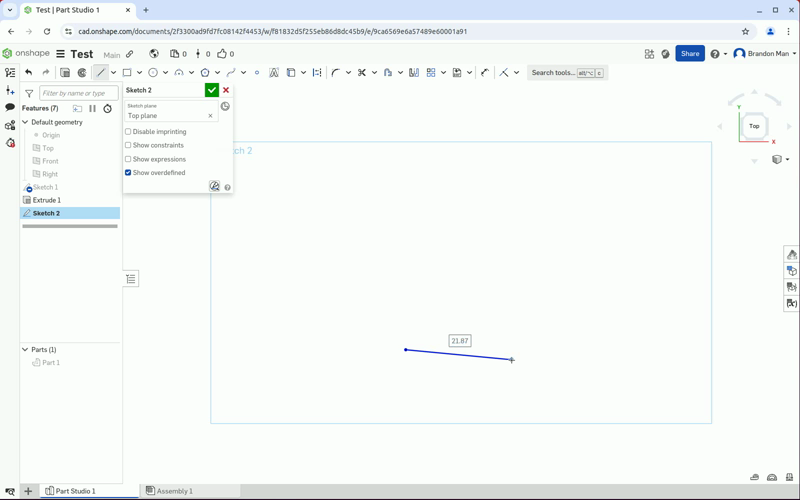
key_down(shift)
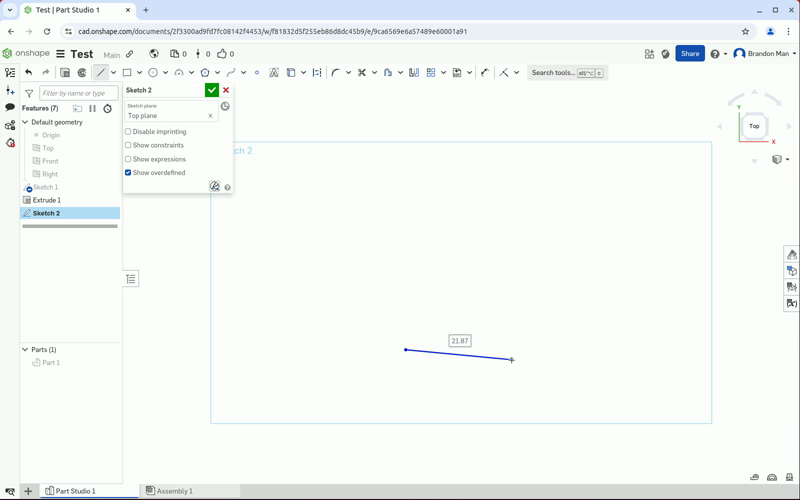
mouse_move(541, 359)
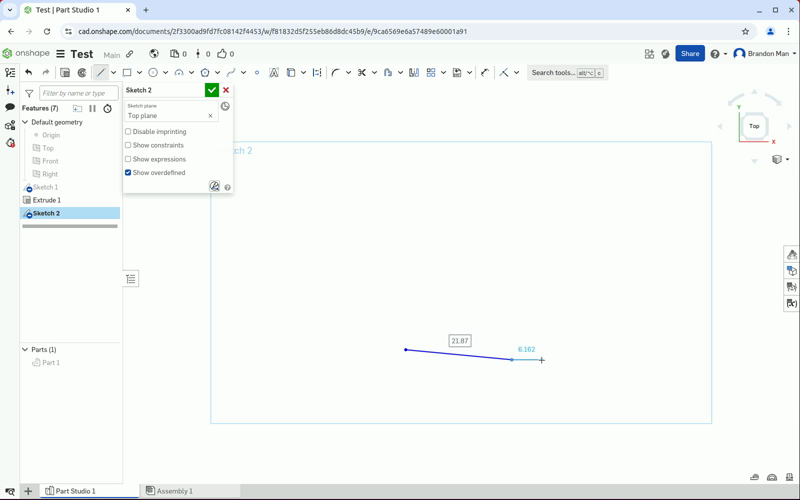
mouse_move(543, 333)
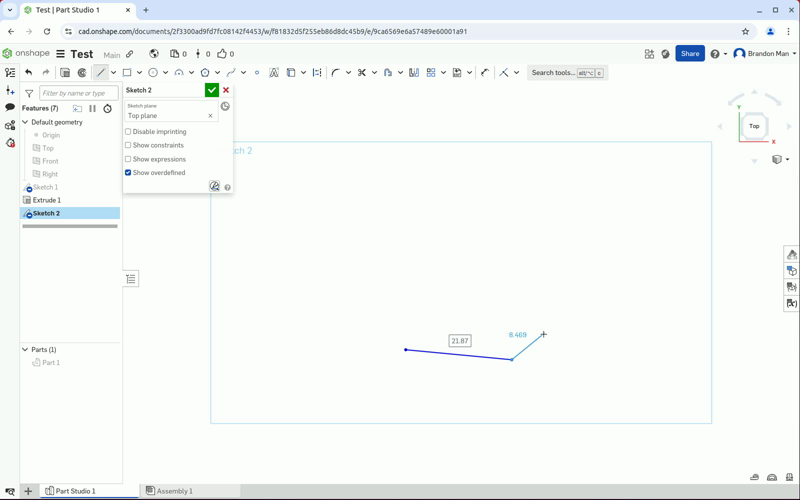
click(543, 333)
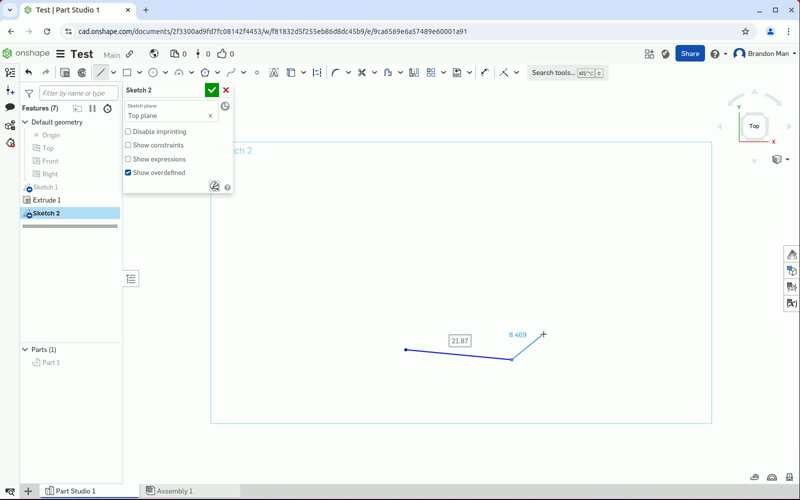
key_up(shift)
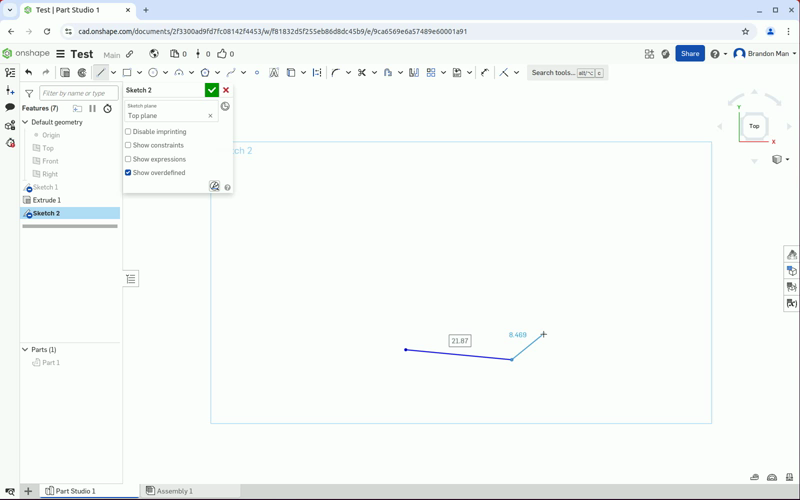
key_down(shift)
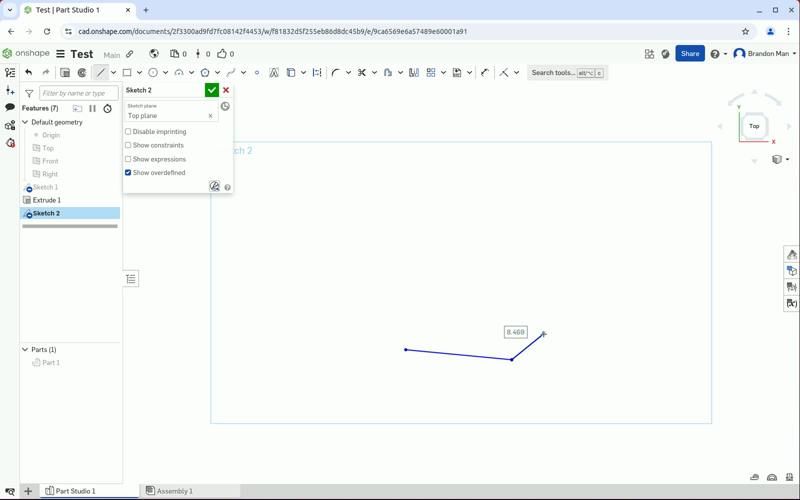
mouse_move(533, 221)
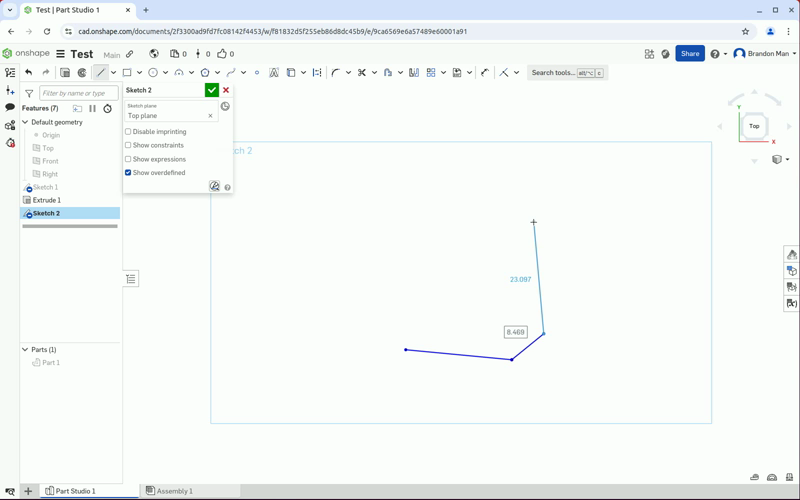
click(533, 221)
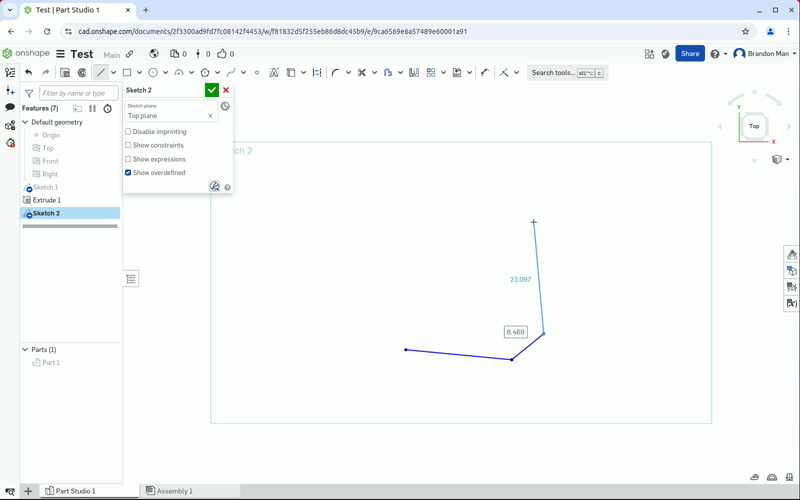
key_up(shift)
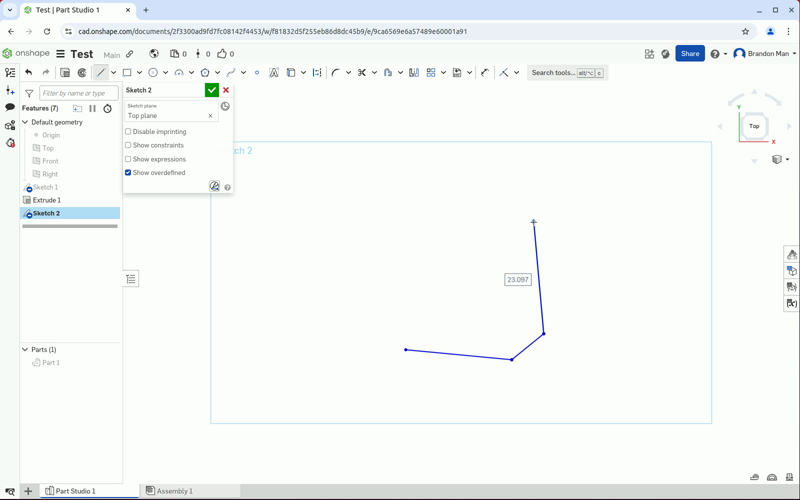
key_down(shift)
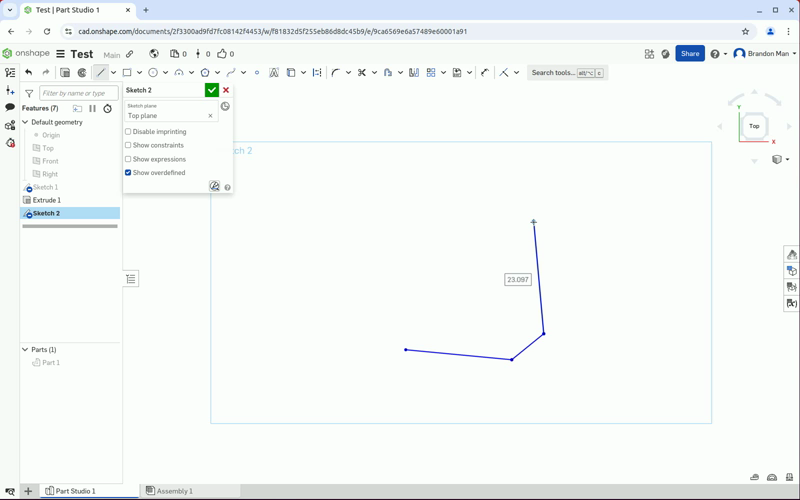
mouse_move(405, 214)
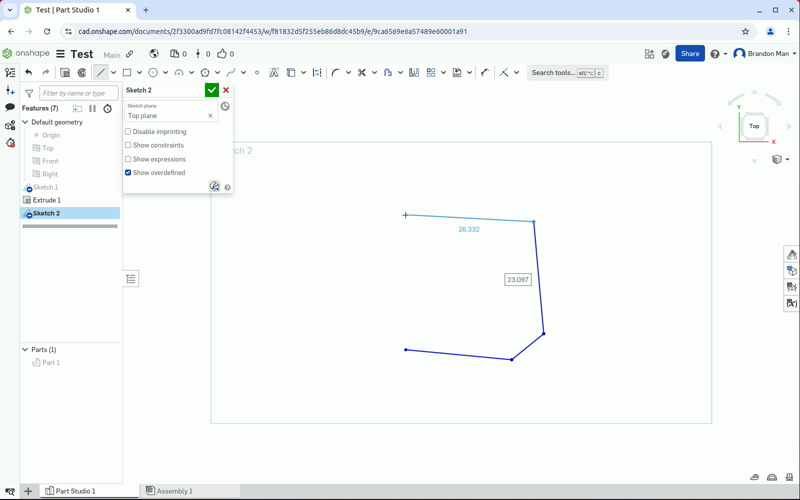
click(405, 214)
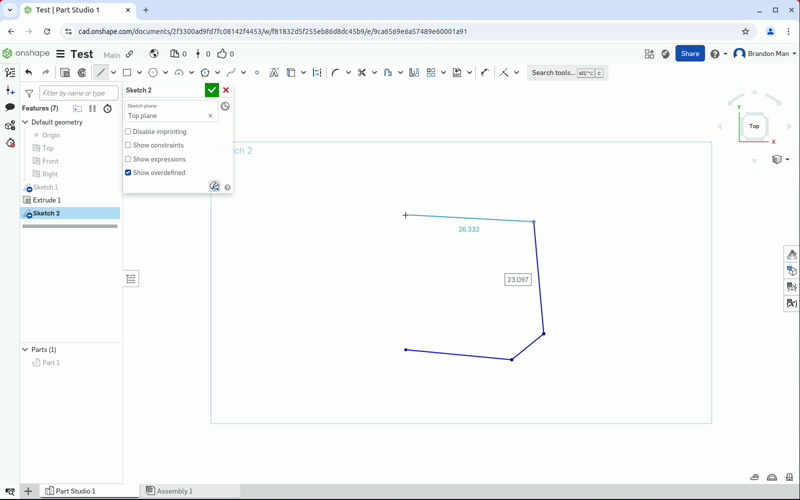
key_up(shift)
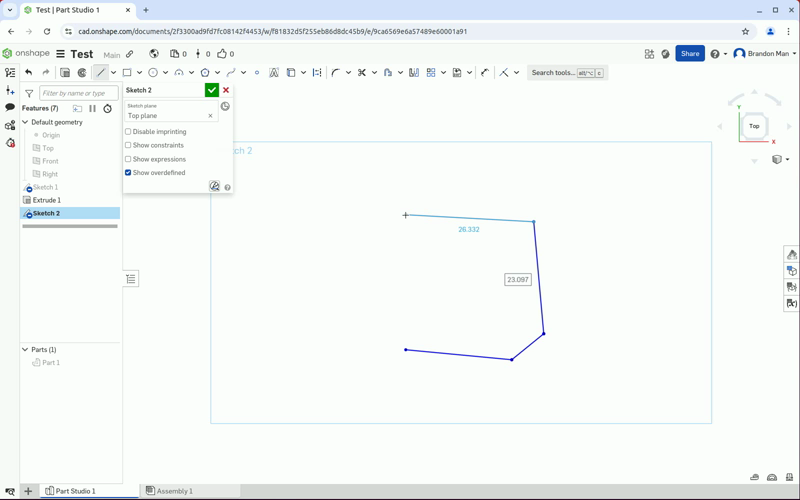
key_down(shift)
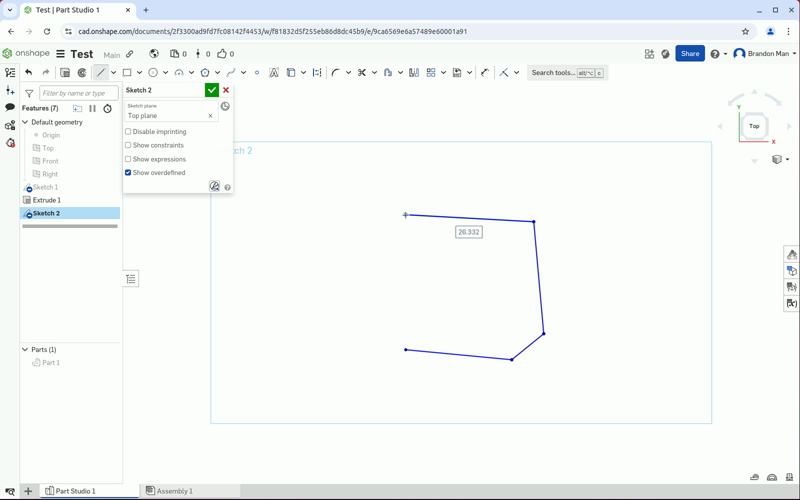
mouse_move(405, 349)
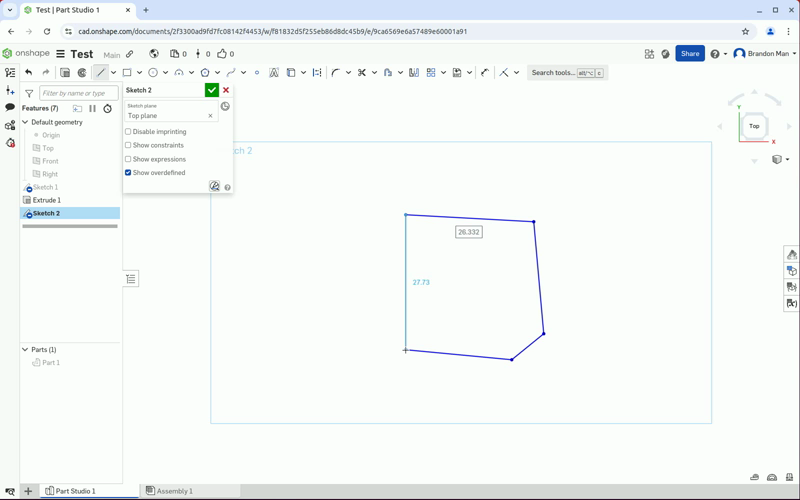
key_up(shift)
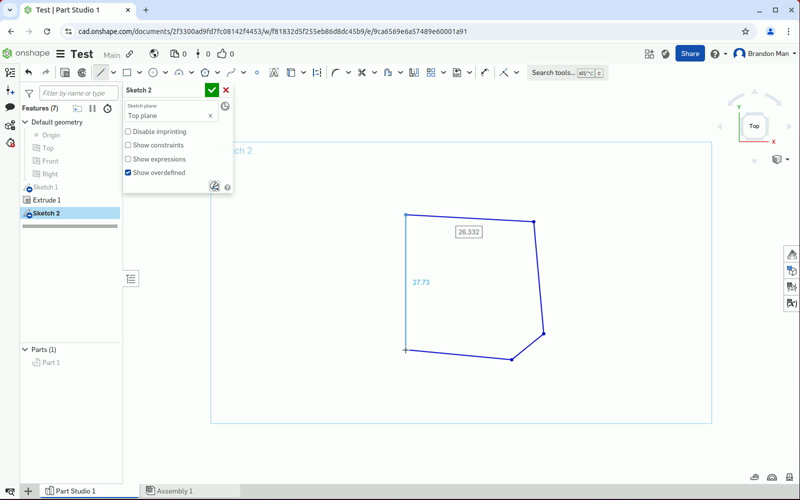
click(405, 349)
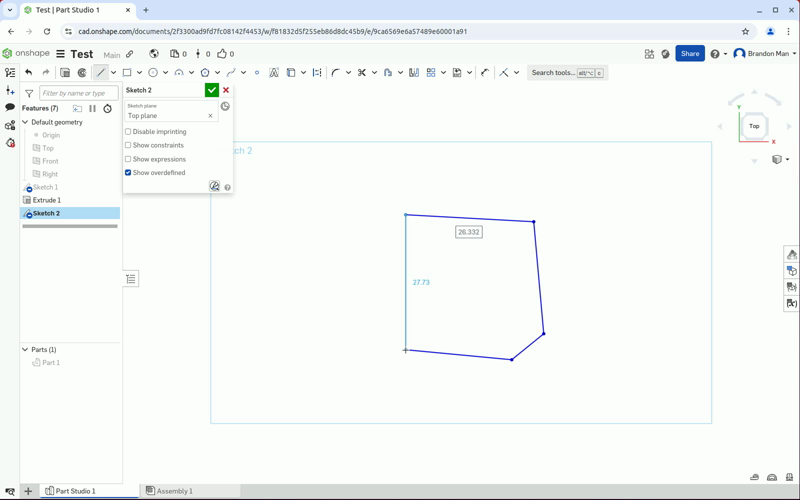
key(esc)
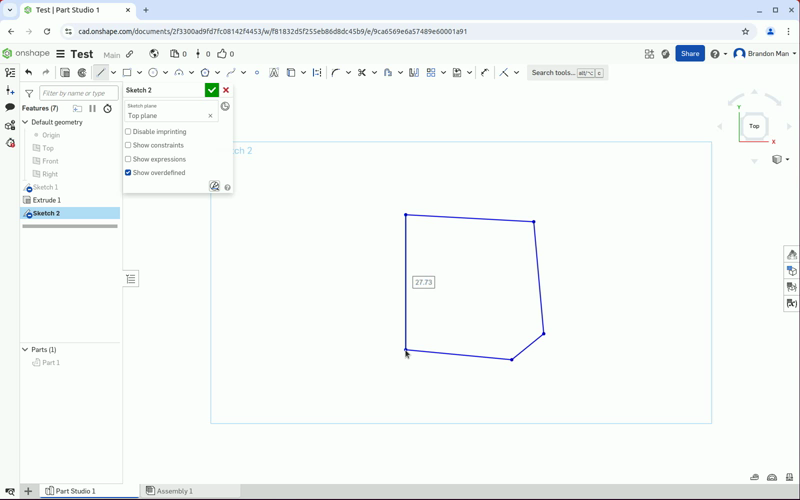
mouse_move(524, 324)
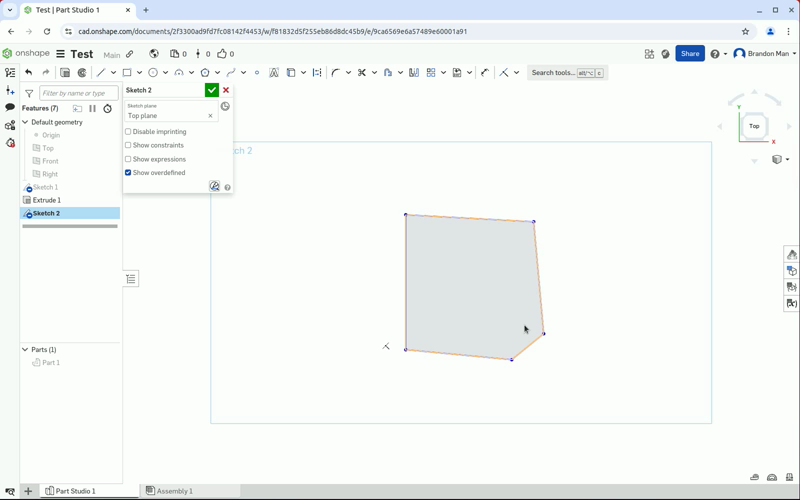
click(524, 324)
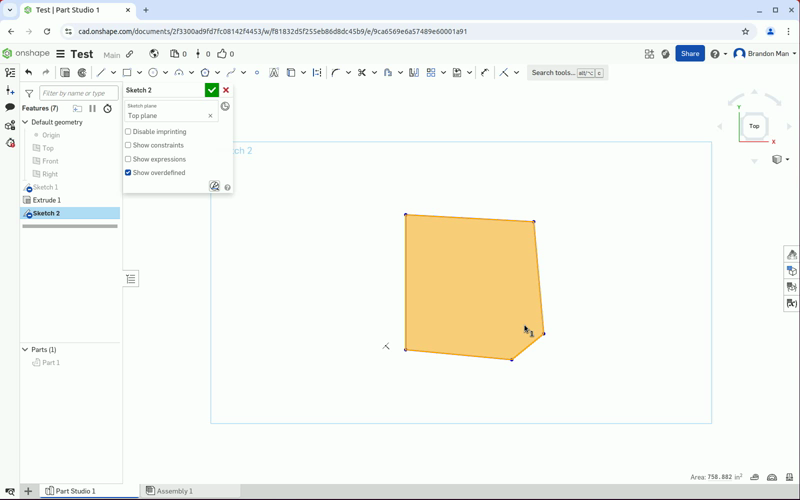
mouse_move(73, 352)
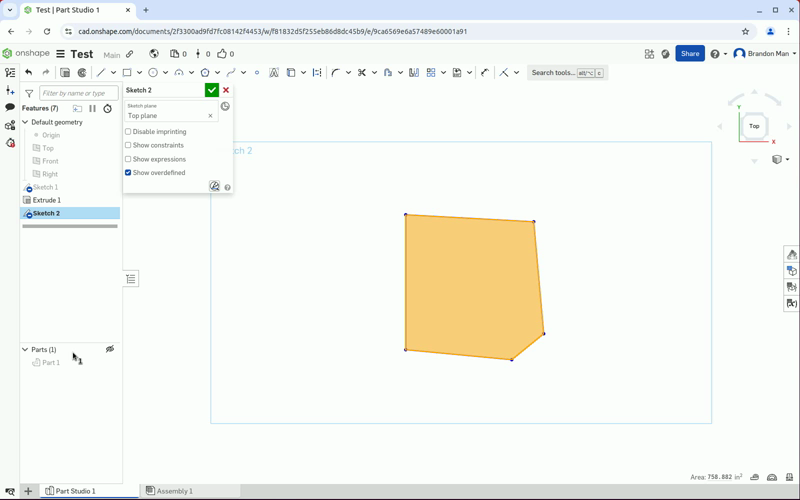
key(shift+y)
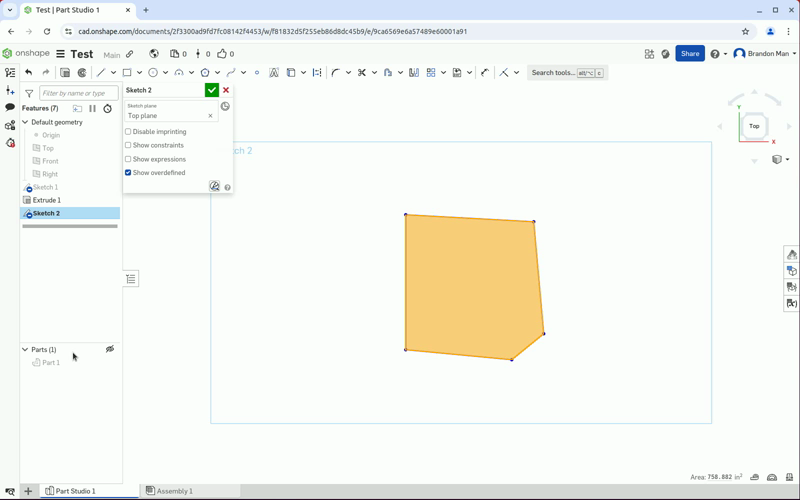
key(shift+e)
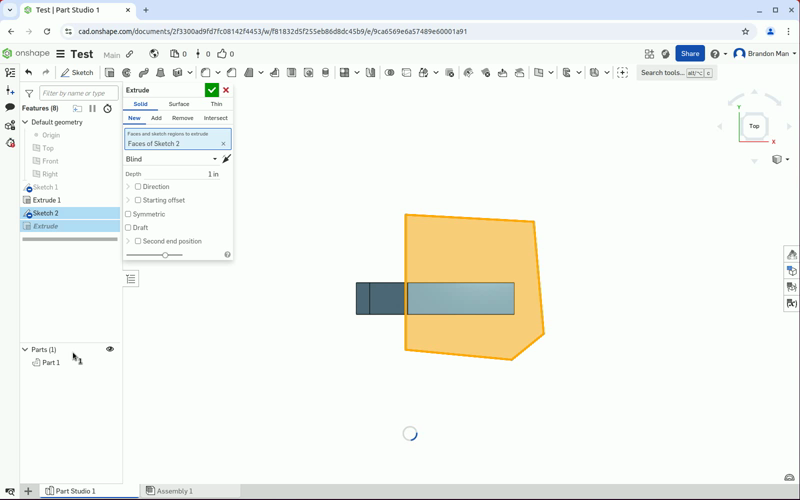
mouse_move(143, 106)
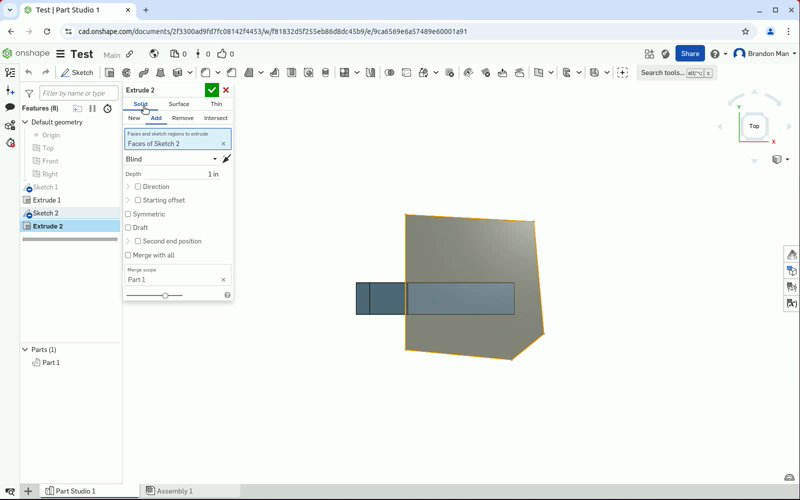
click(143, 106)
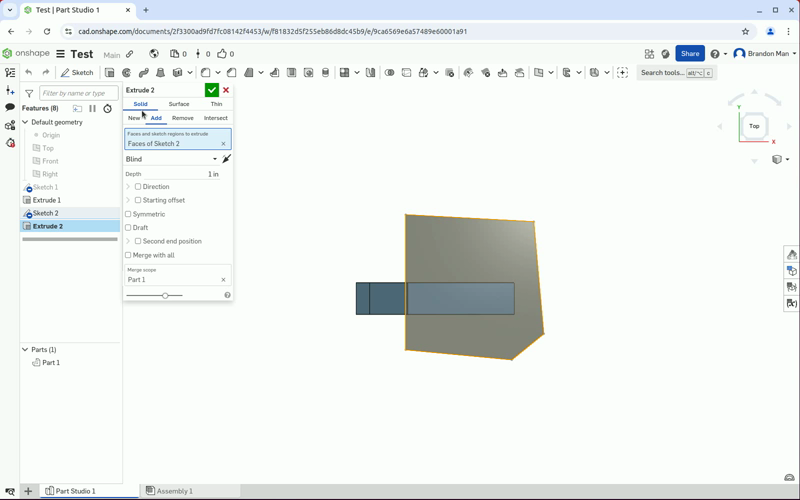
mouse_move(137, 120)
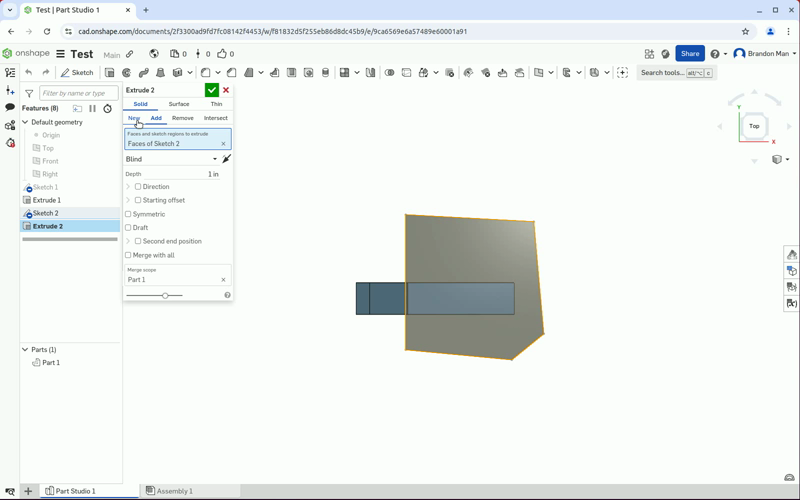
click(137, 120)
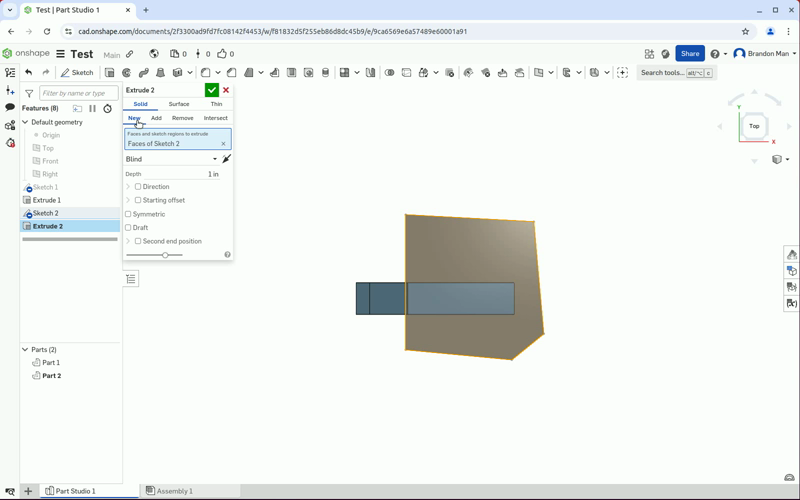
key(tab, 4)
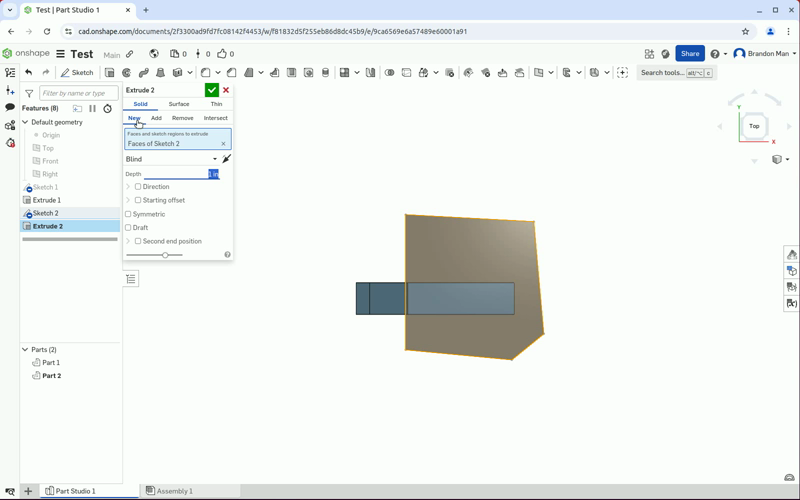
text(6.499)
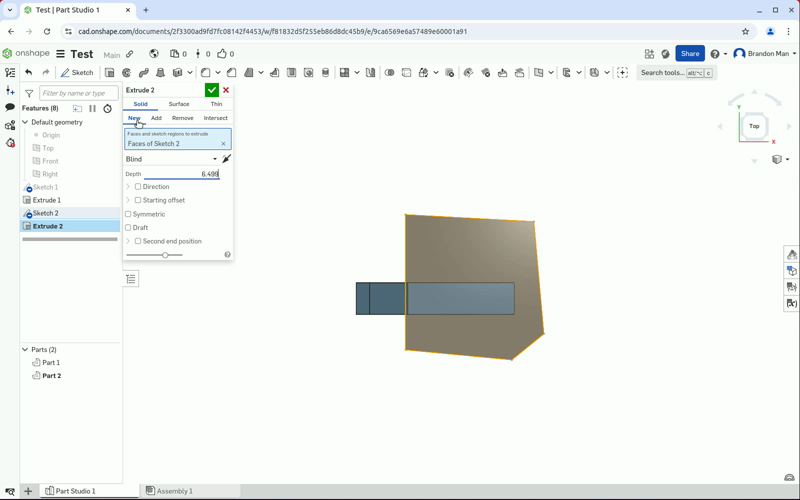
key(enter)
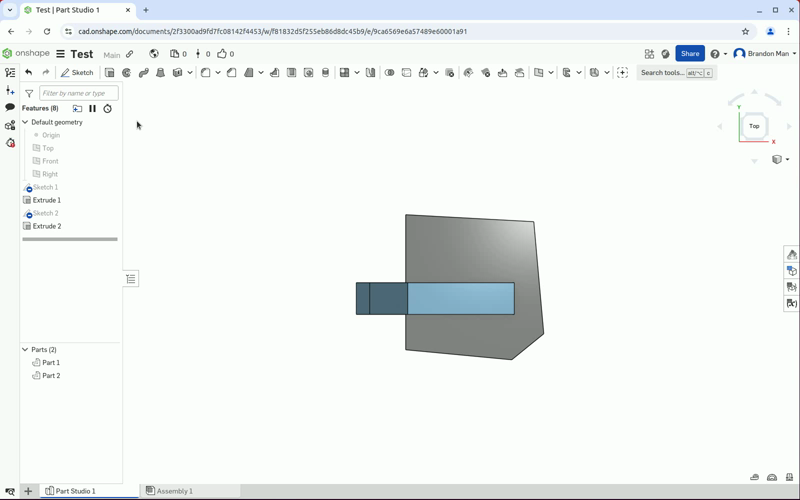
key(shift+h)
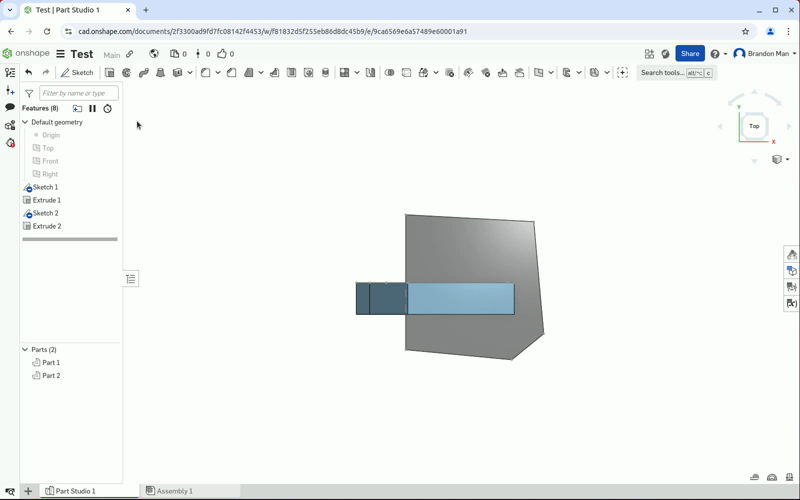
key(shift+h)
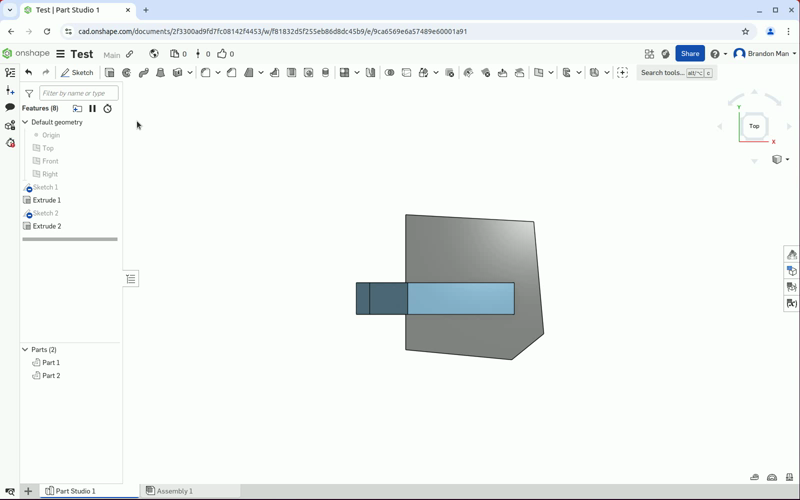
mouse_move(73, 189)
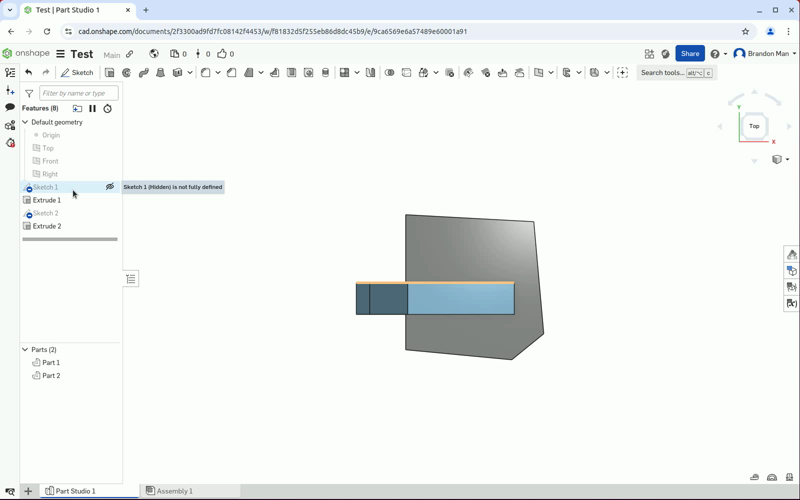
click(73, 189)
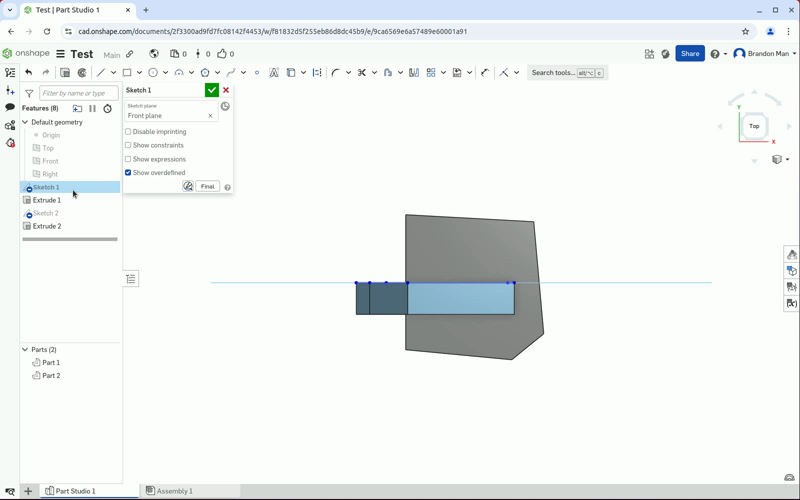
mouse_move(229, 92)
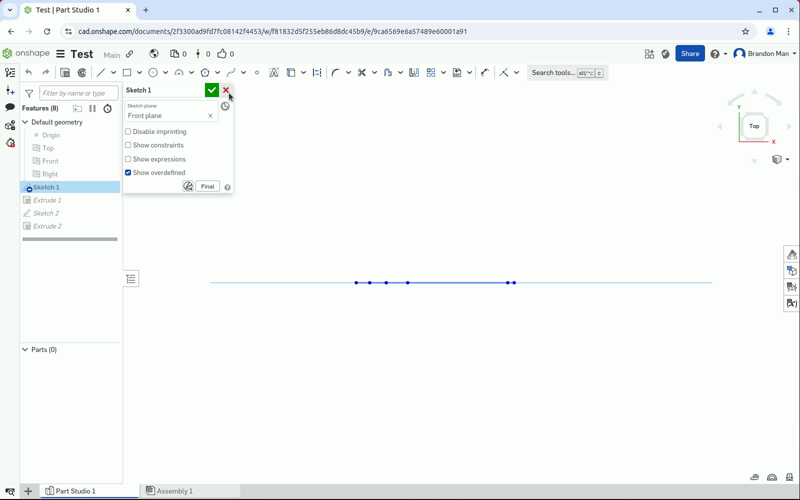
click(229, 92)
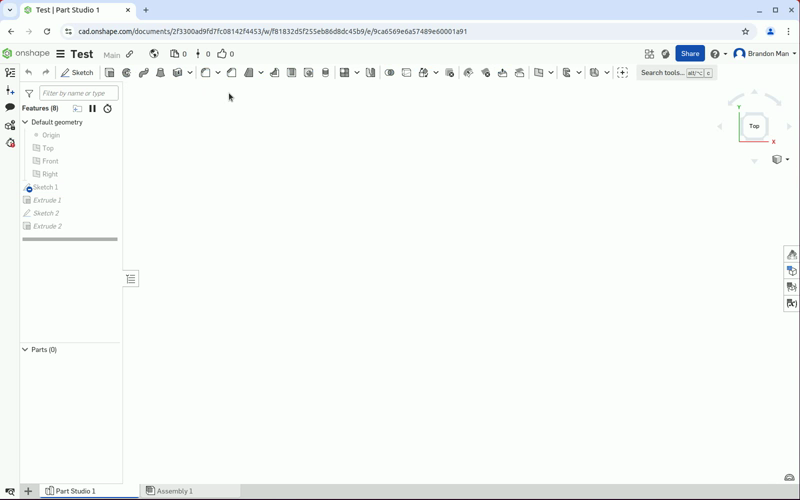
mouse_move(541, 75)
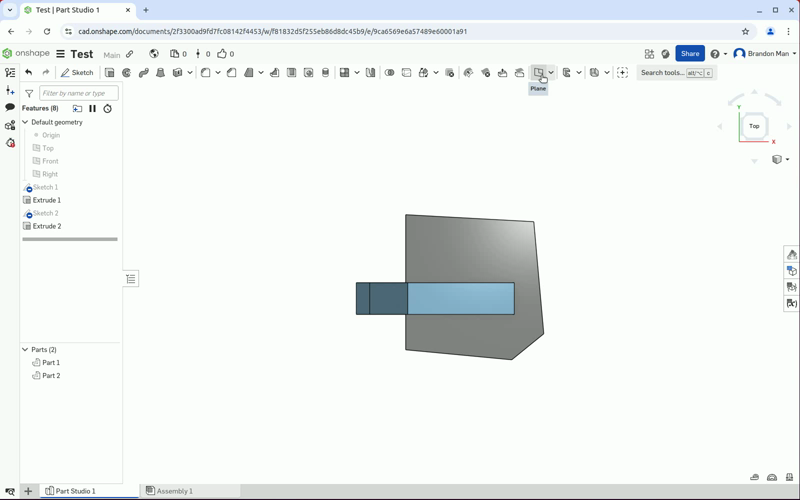
click(541, 75)
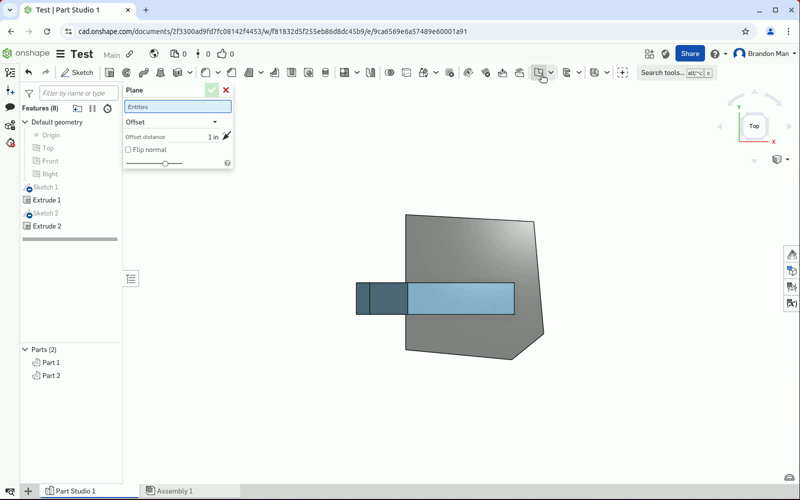
mouse_move(73, 150)
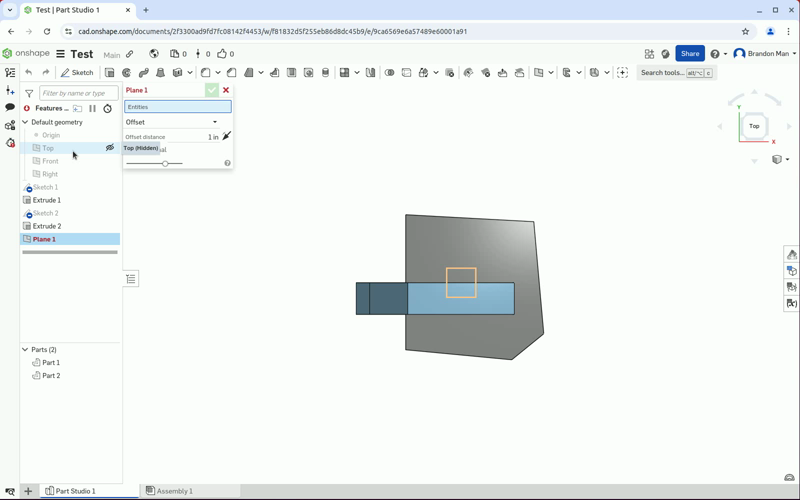
click(73, 150)
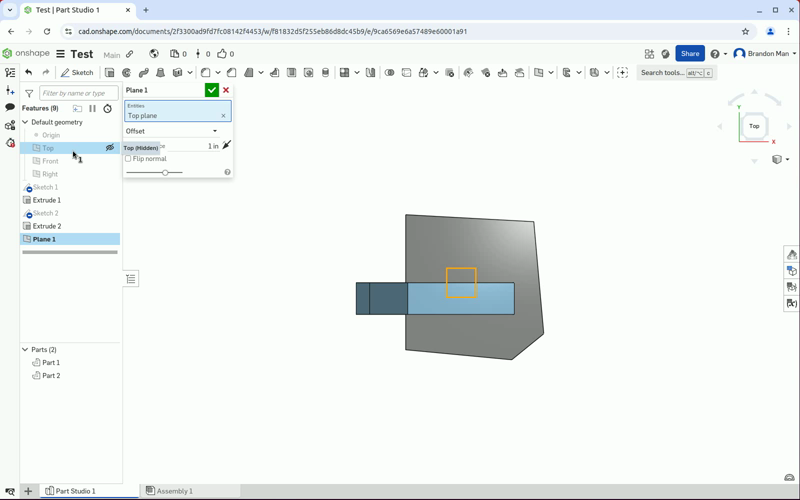
key(tab, 2)
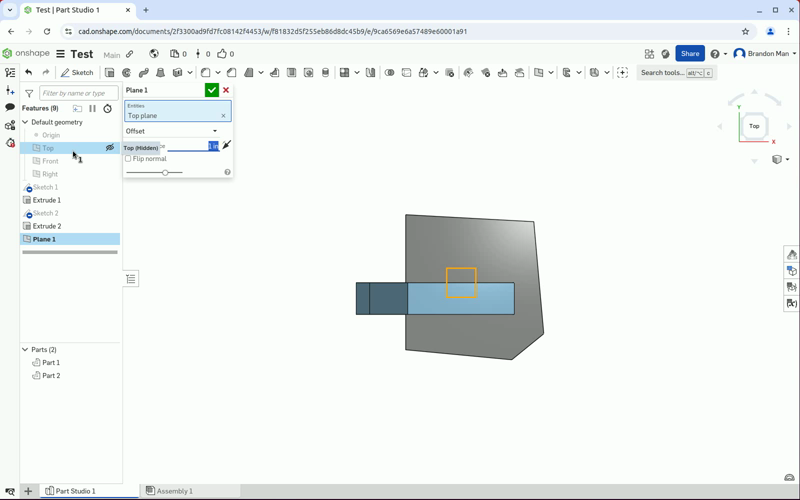
text(6.501)
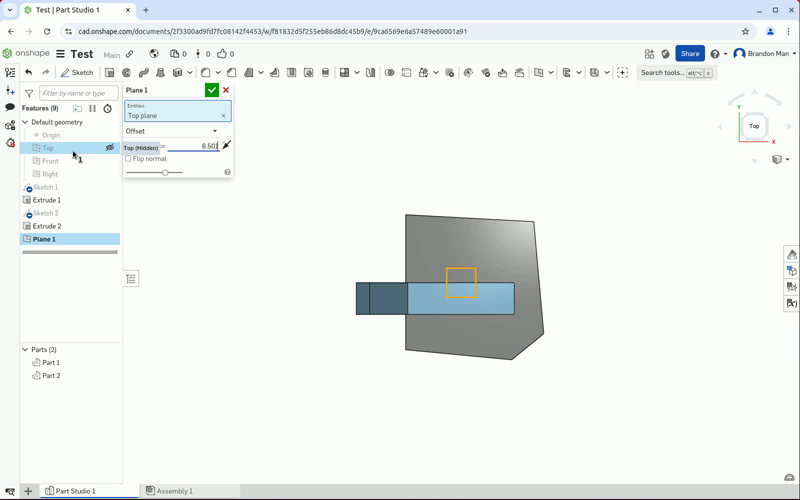
key(enter, 2)
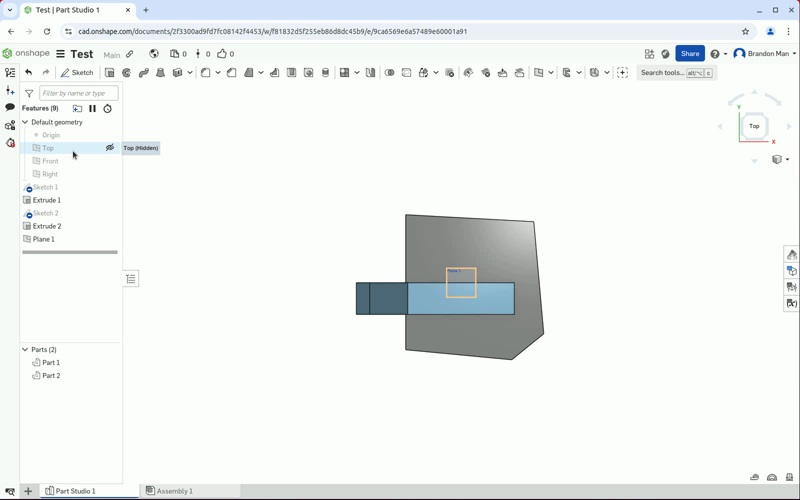
key(shift+s)
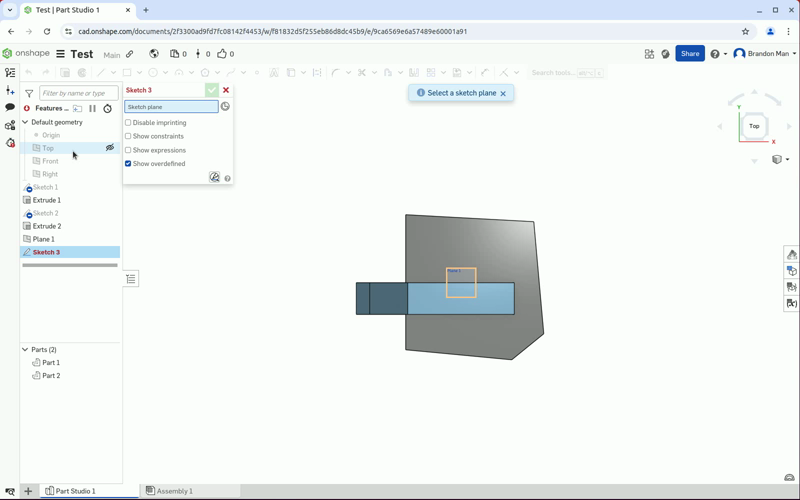
mouse_move(73, 241)
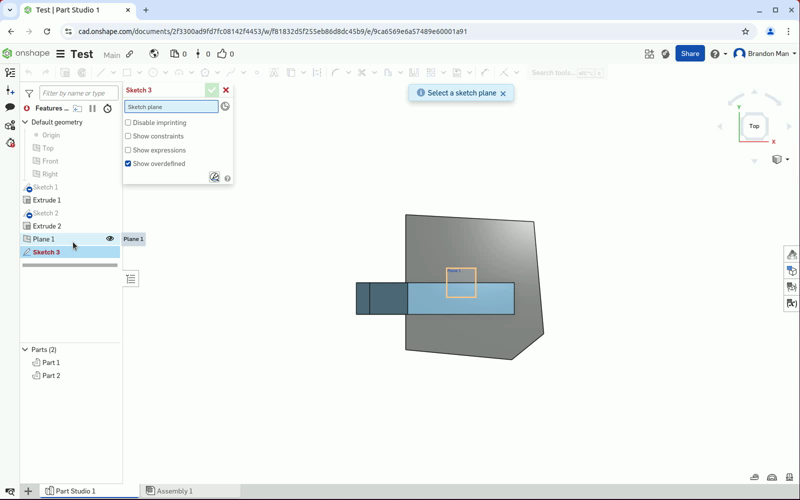
click(73, 241)
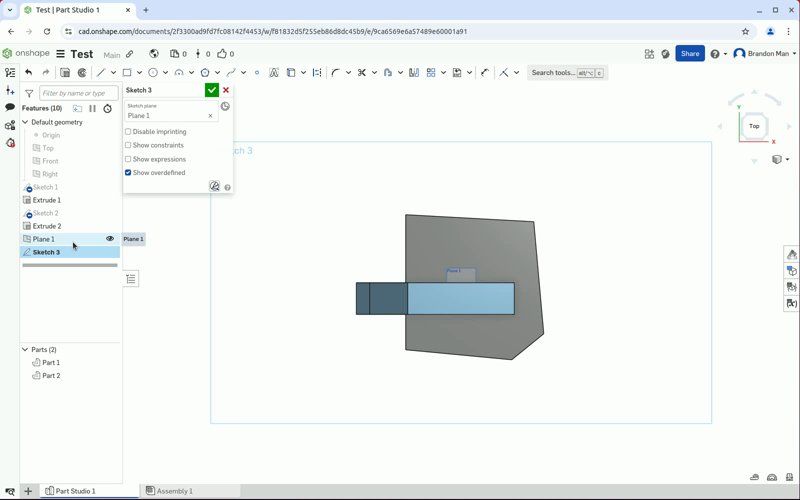
mouse_move(73, 352)
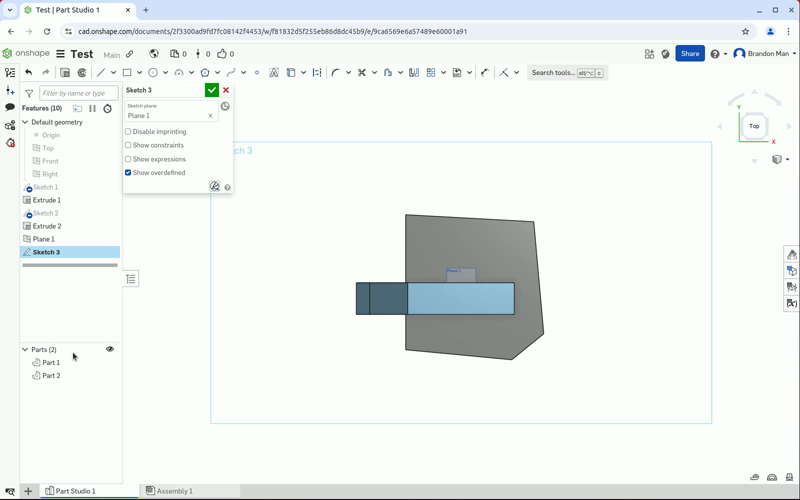
key(y)
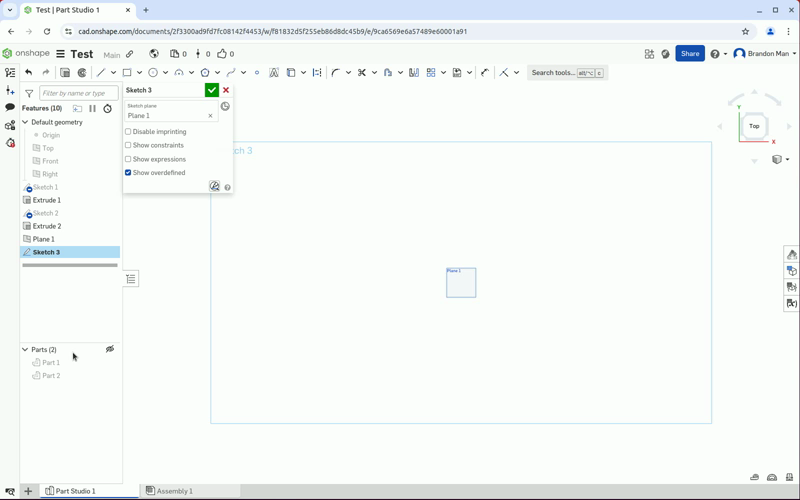
key(l)
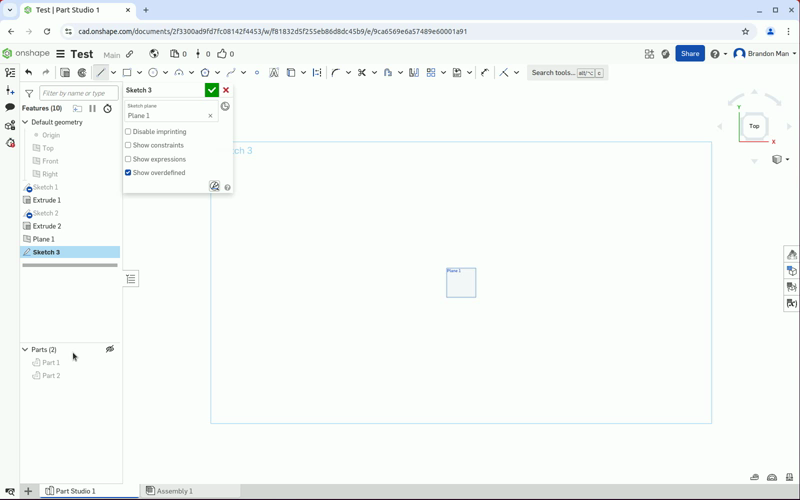
key_down(shift)
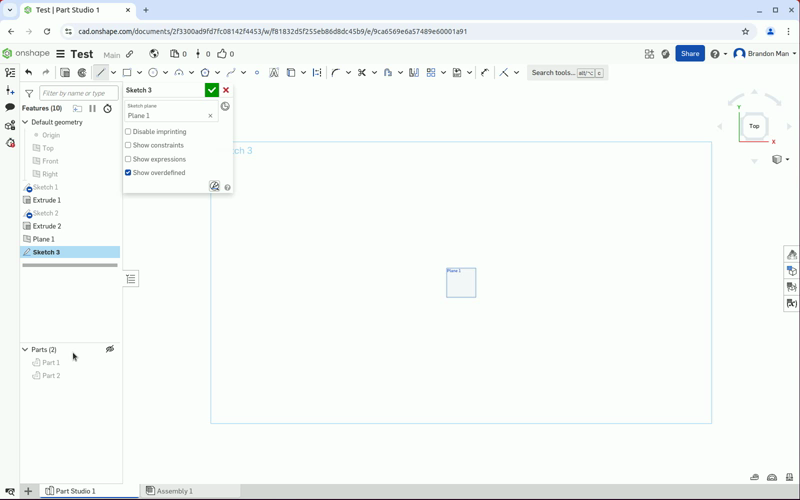
mouse_move(376, 241)
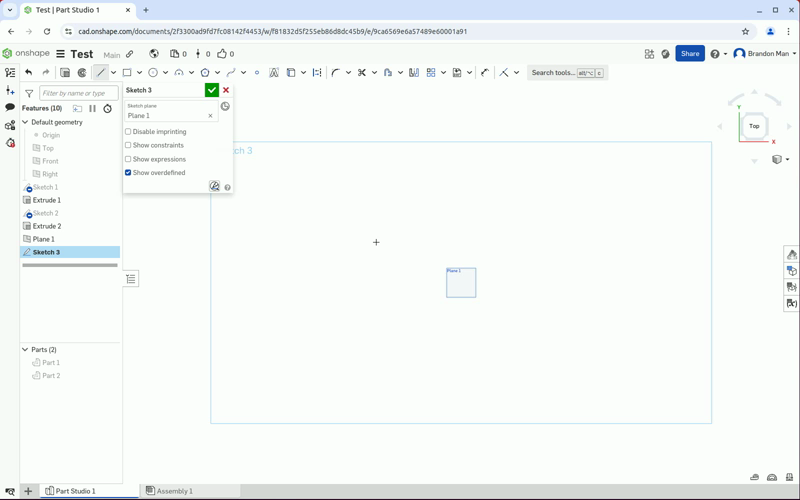
click(376, 241)
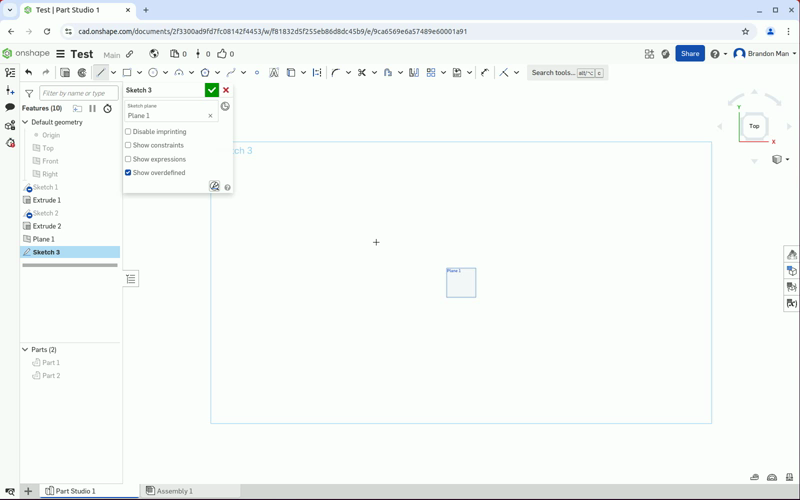
key_up(shift)
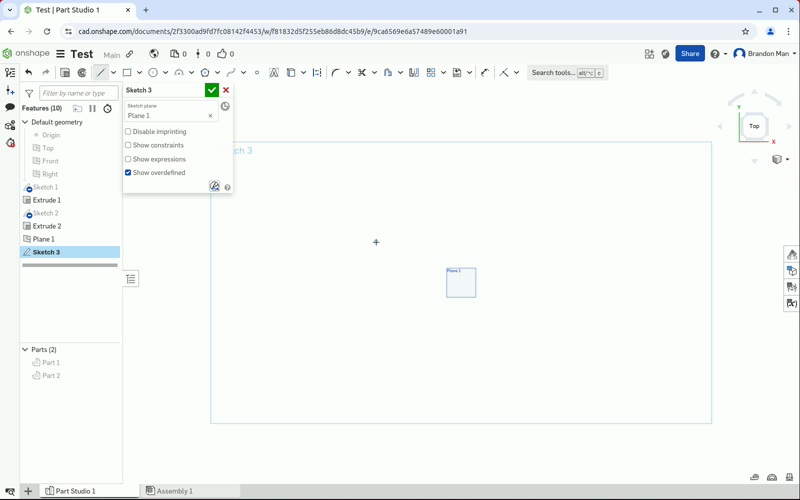
key_down(shift)
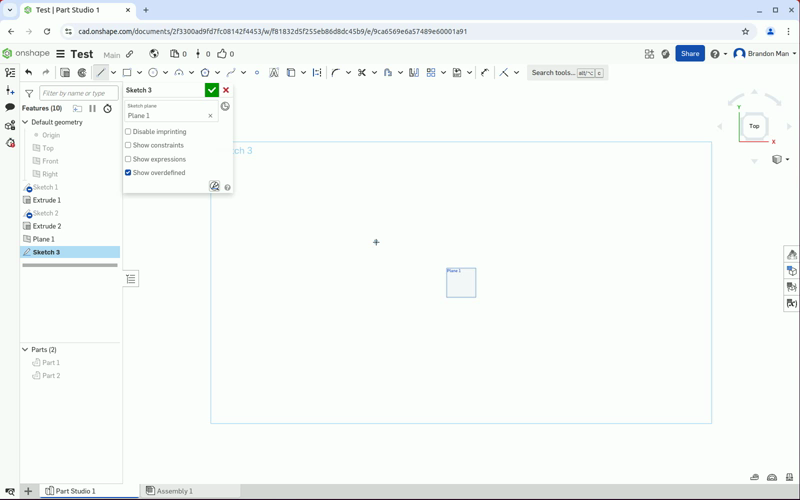
mouse_move(406, 241)
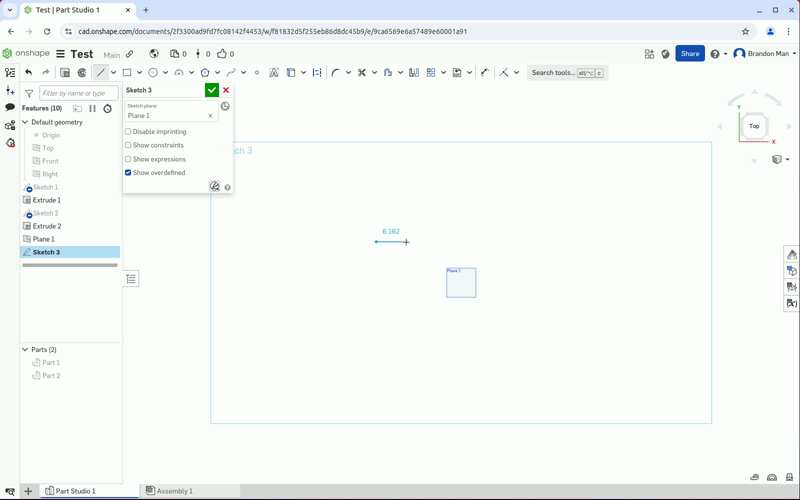
mouse_move(406, 241)
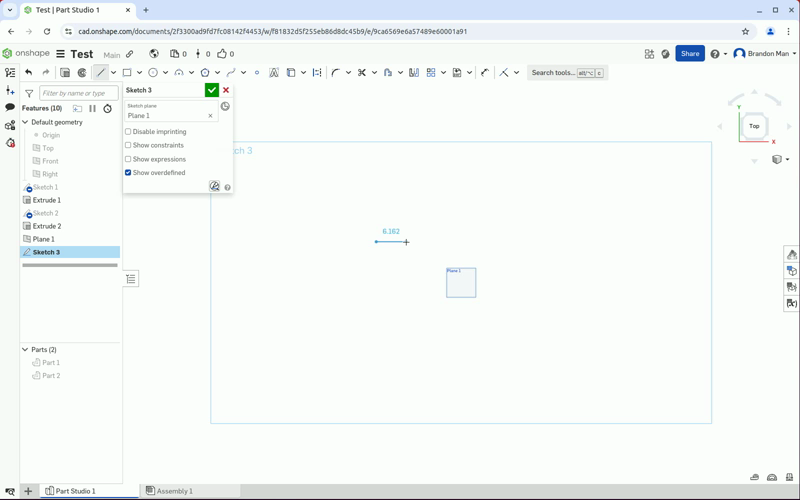
click(406, 241)
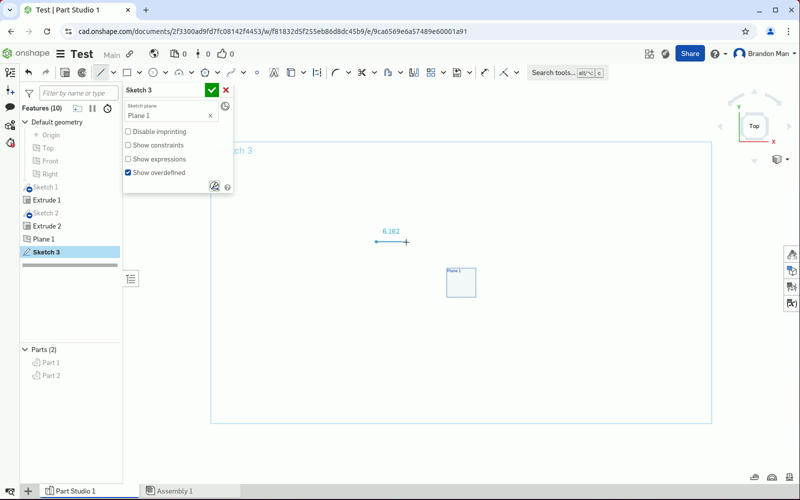
key_up(shift)
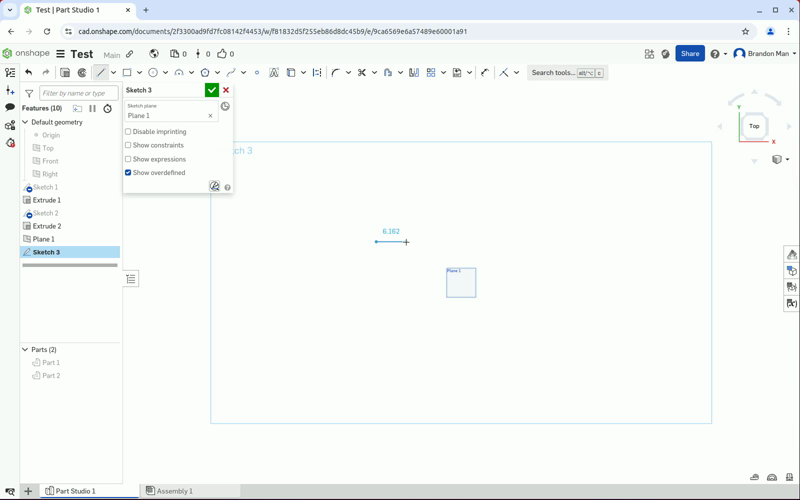
key_down(shift)
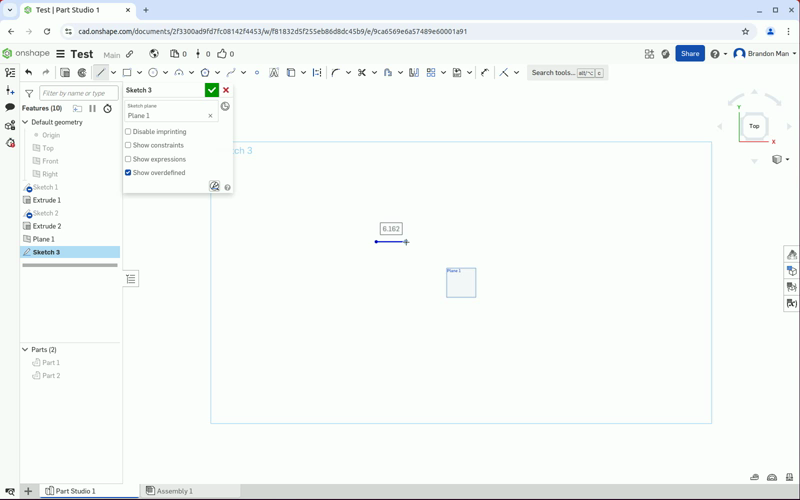
mouse_move(436, 241)
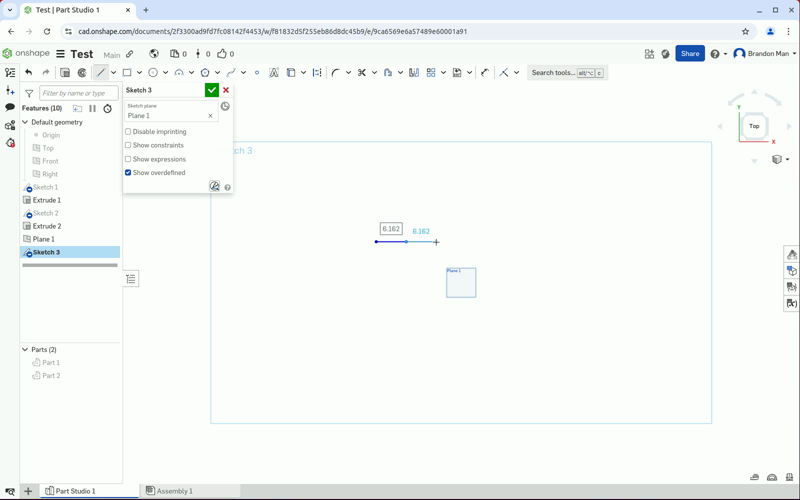
mouse_move(406, 213)
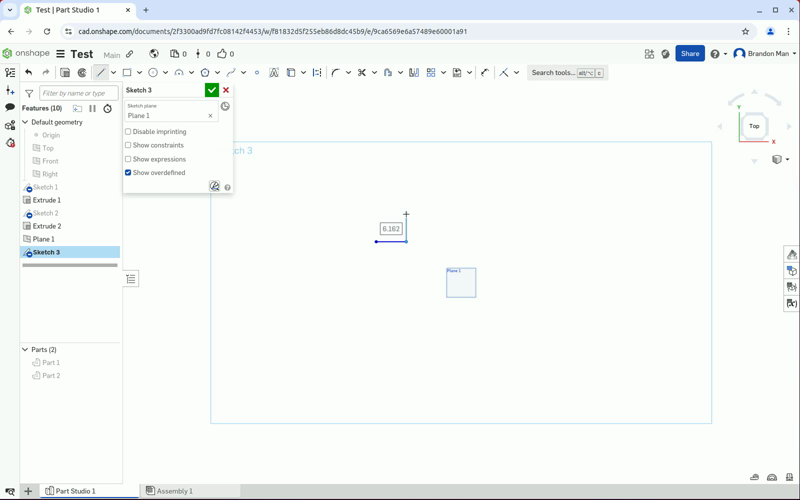
click(406, 213)
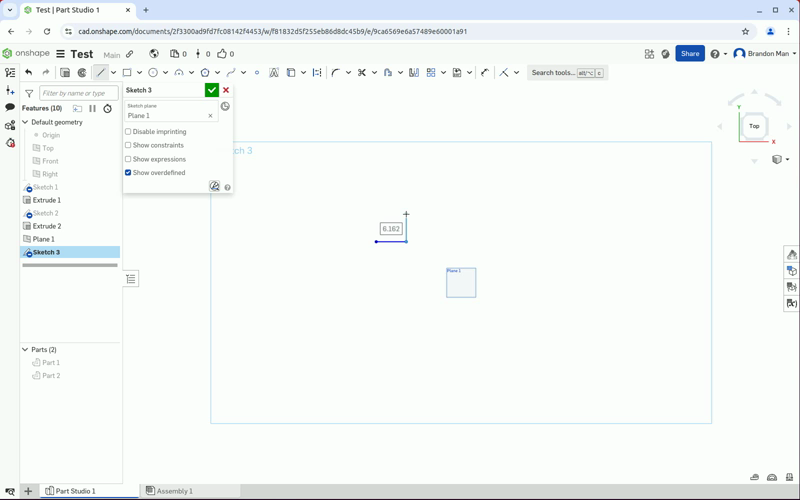
key_up(shift)
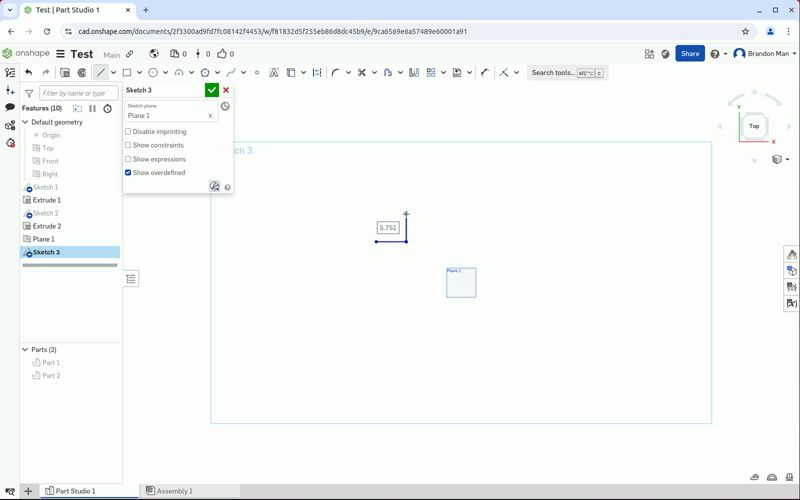
key_down(shift)
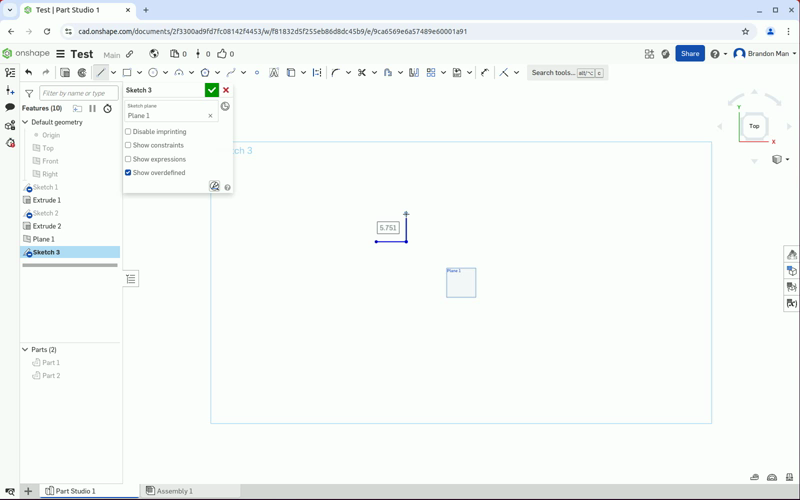
mouse_move(508, 220)
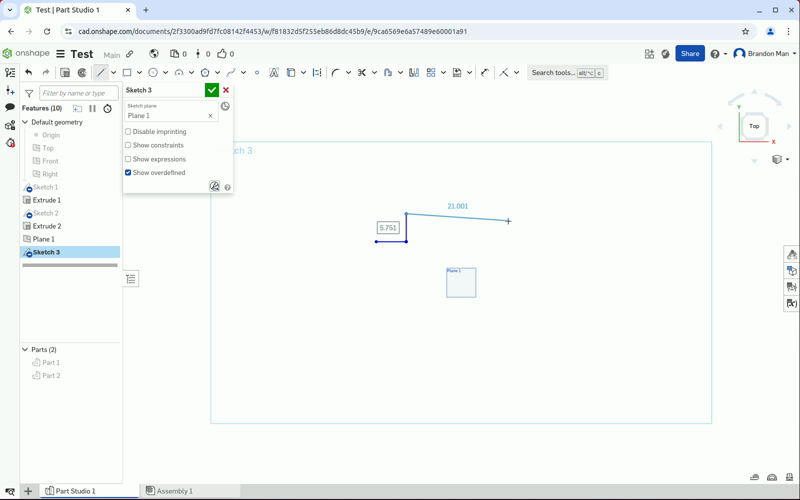
click(508, 220)
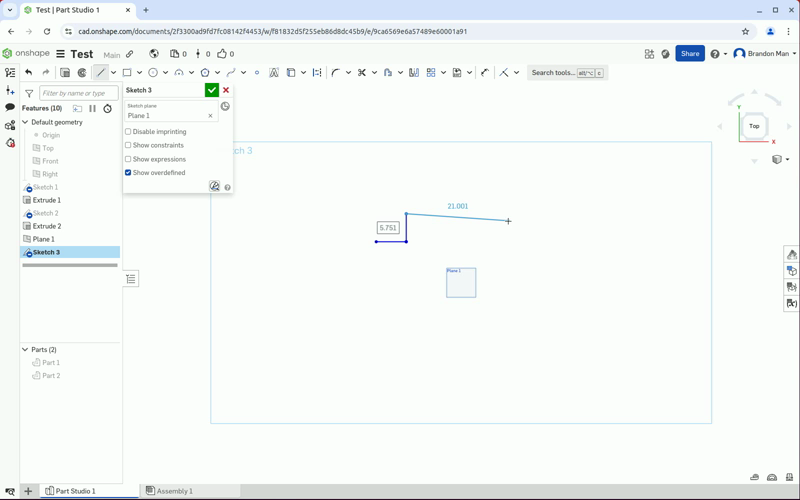
key_up(shift)
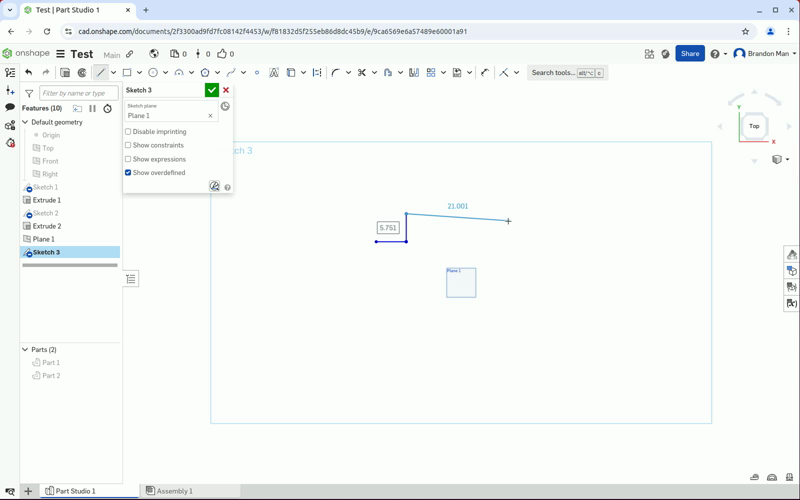
key_down(shift)
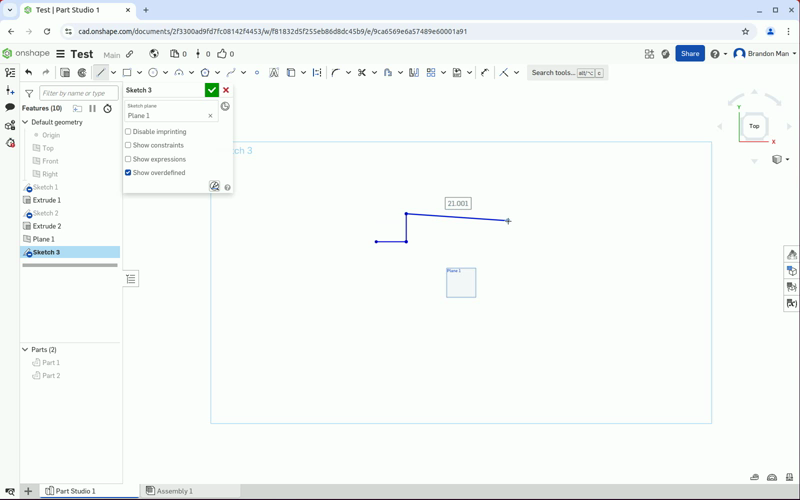
mouse_move(538, 220)
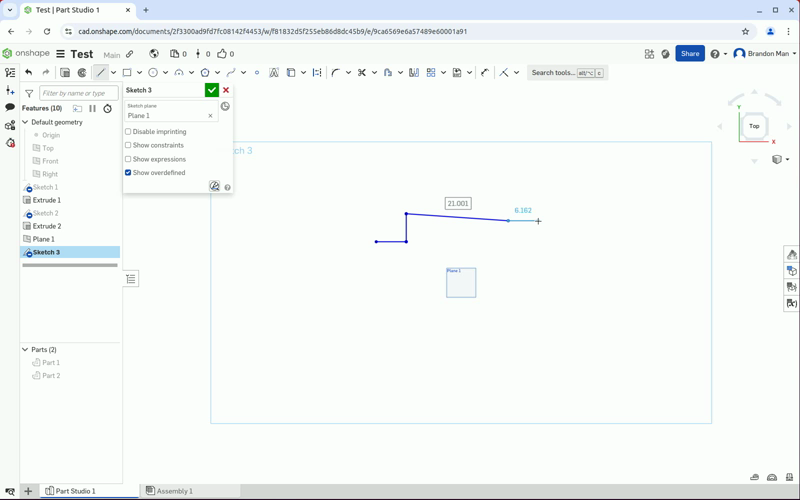
mouse_move(510, 205)
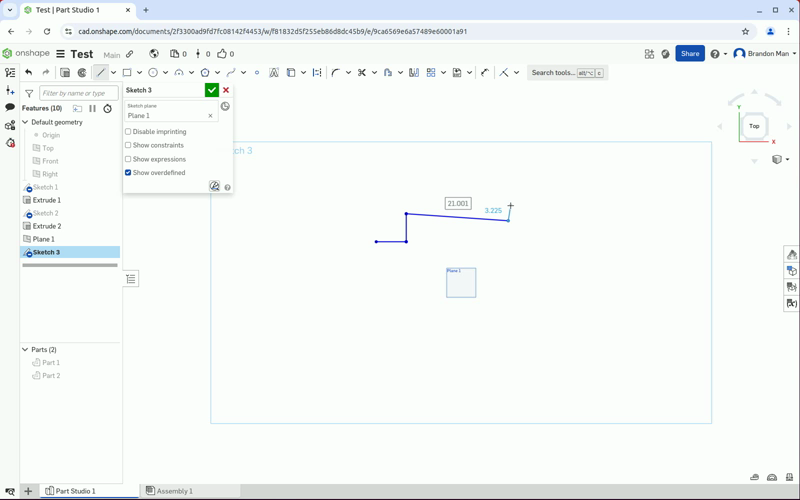
click(510, 205)
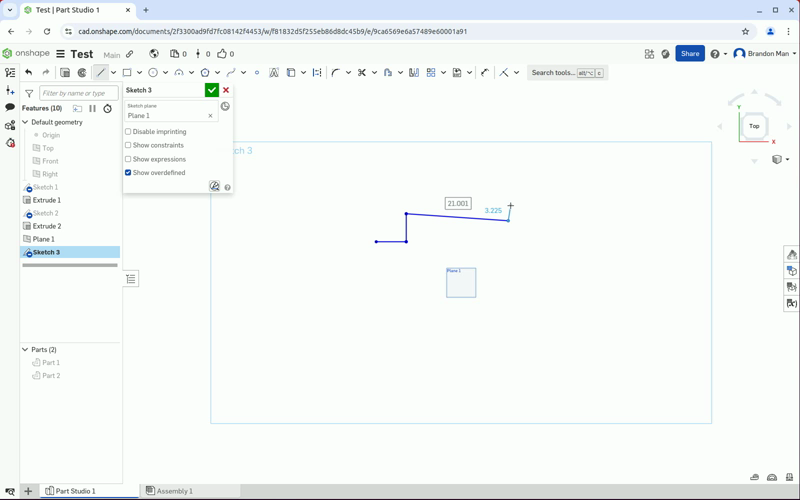
key_up(shift)
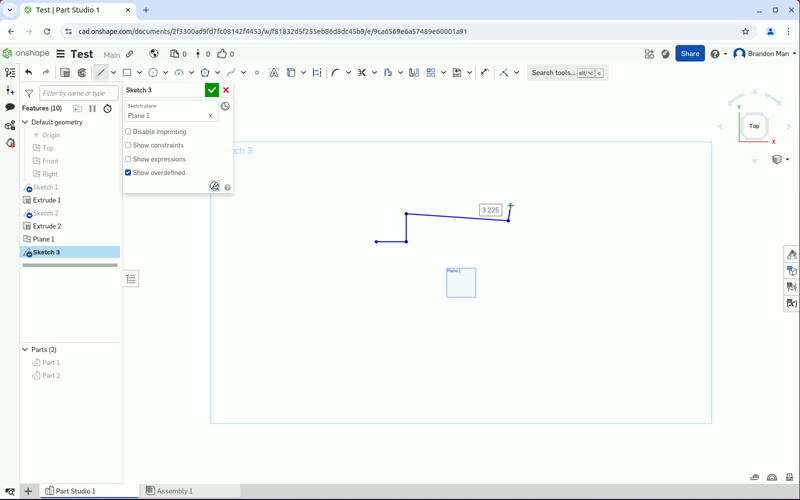
key_down(shift)
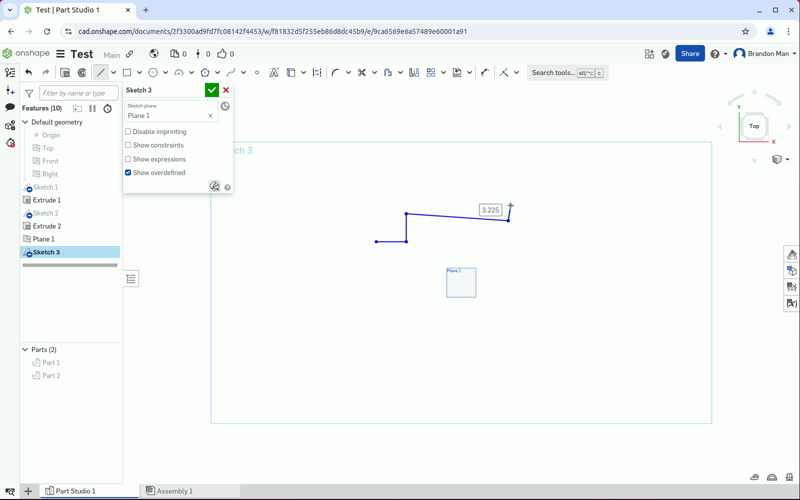
mouse_move(401, 170)
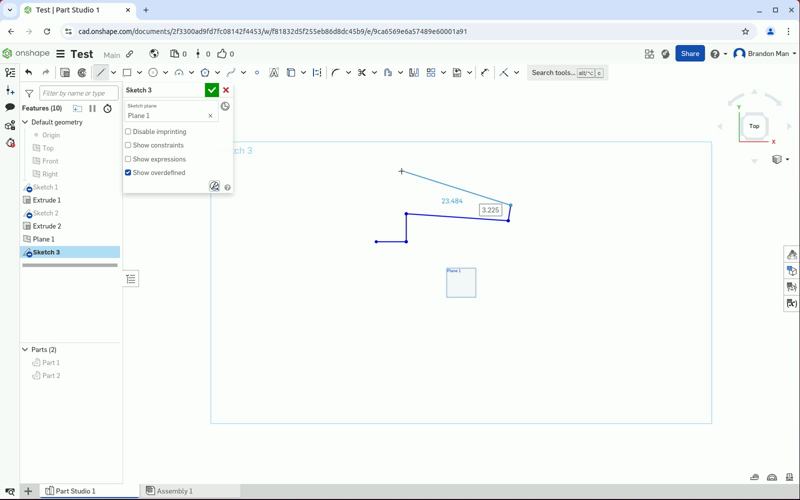
click(401, 170)
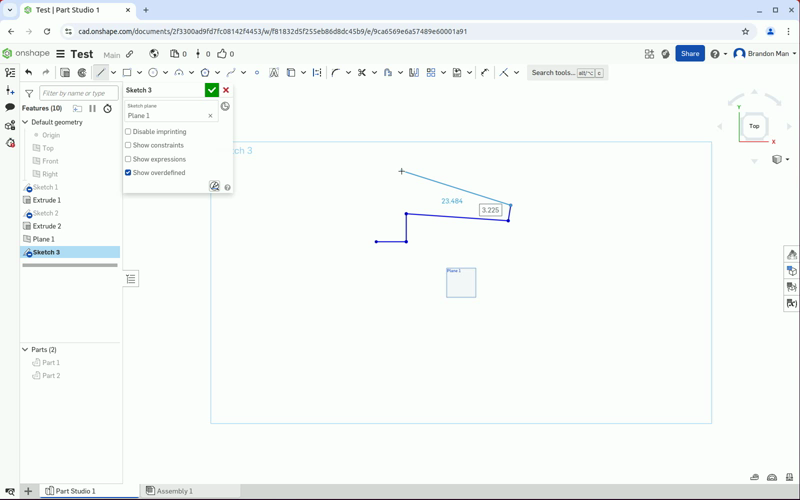
key_up(shift)
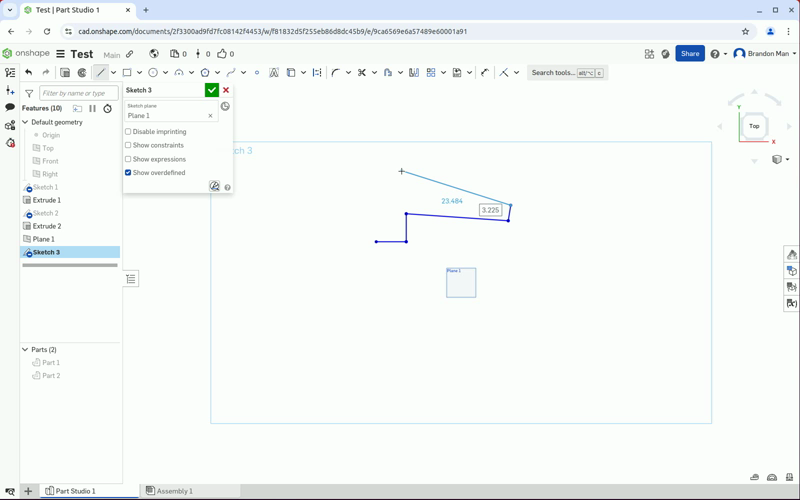
key_down(shift)
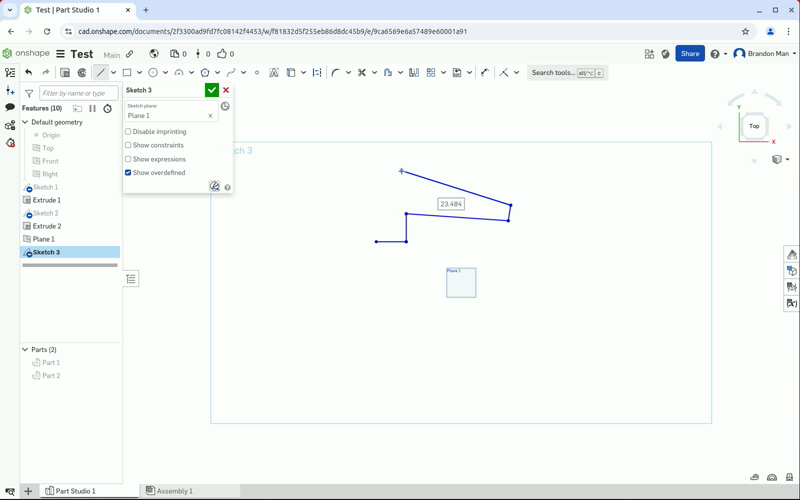
mouse_move(376, 241)
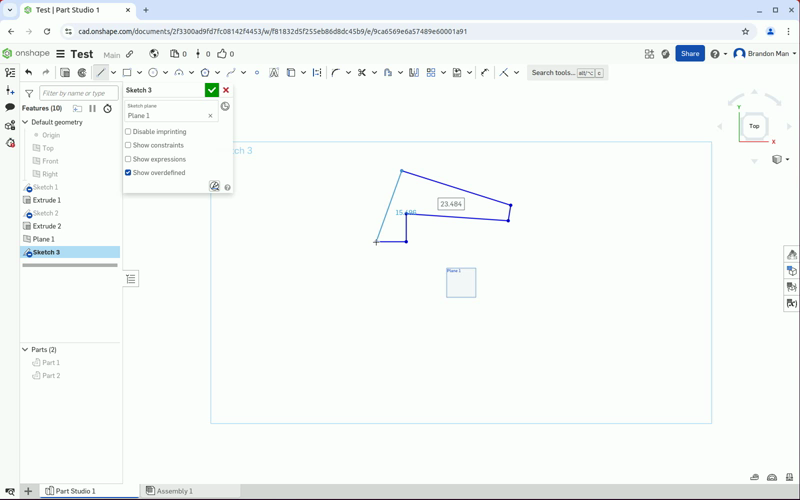
key_up(shift)
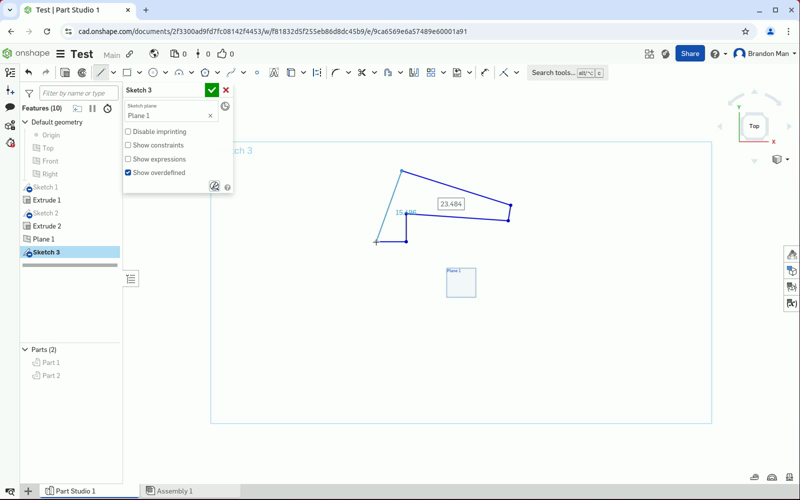
click(376, 241)
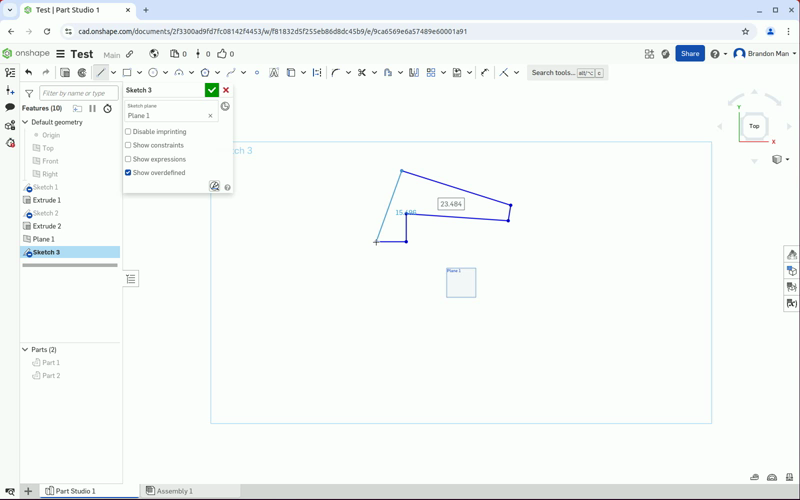
key(esc)
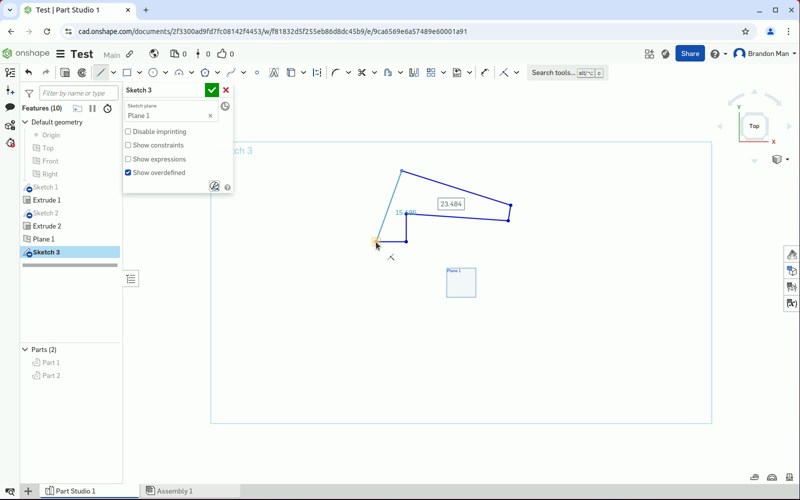
mouse_move(479, 208)
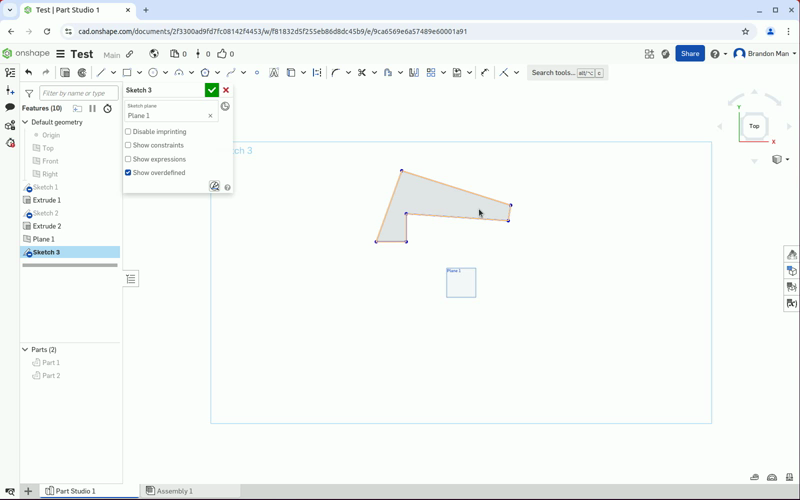
click(479, 208)
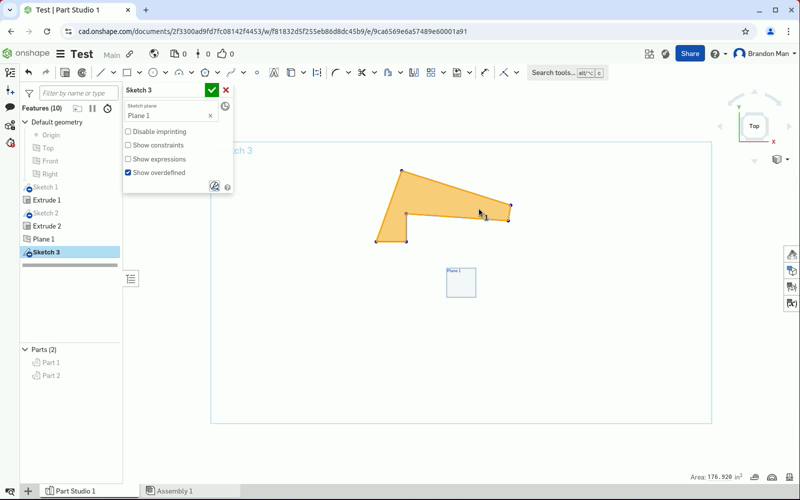
mouse_move(73, 352)
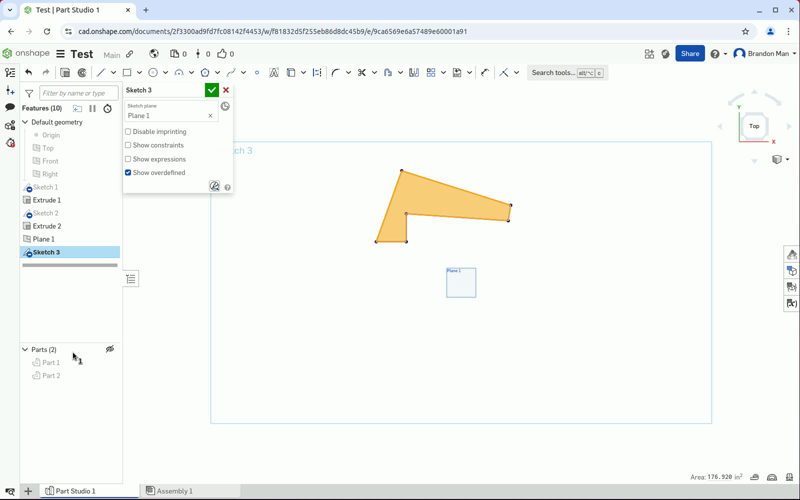
key(shift+y)
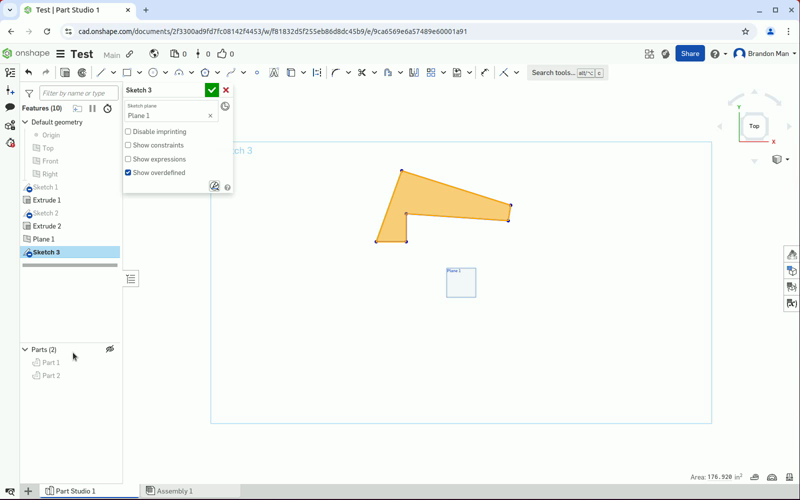
key(shift+e)
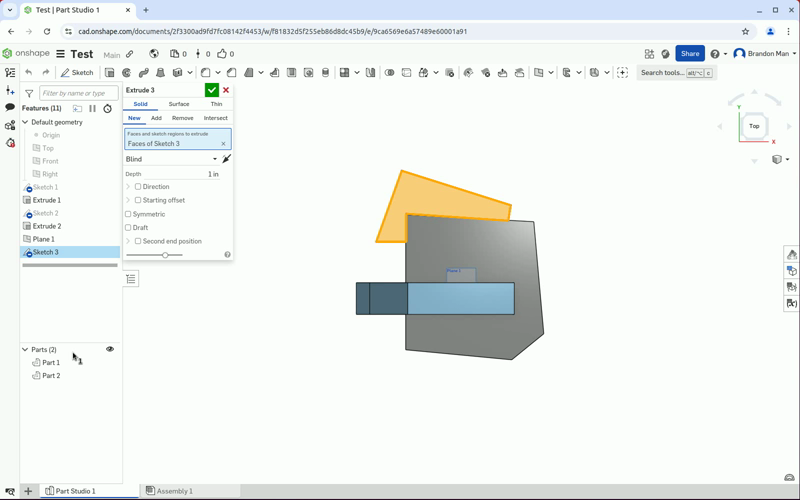
mouse_move(143, 106)
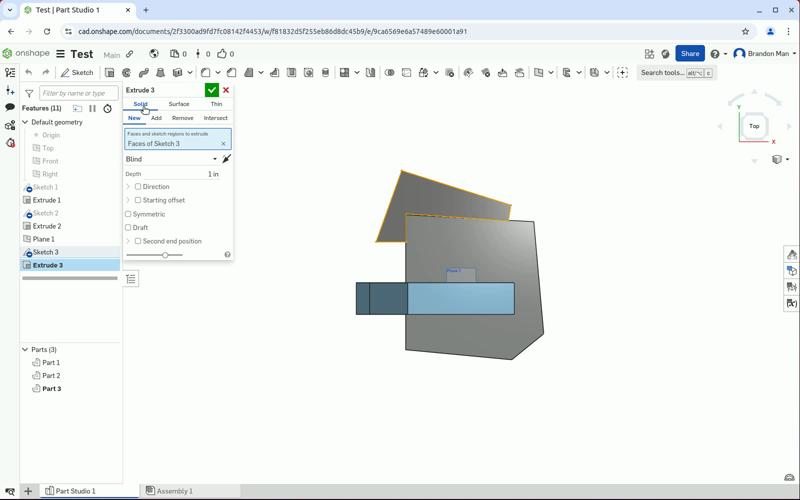
click(143, 106)
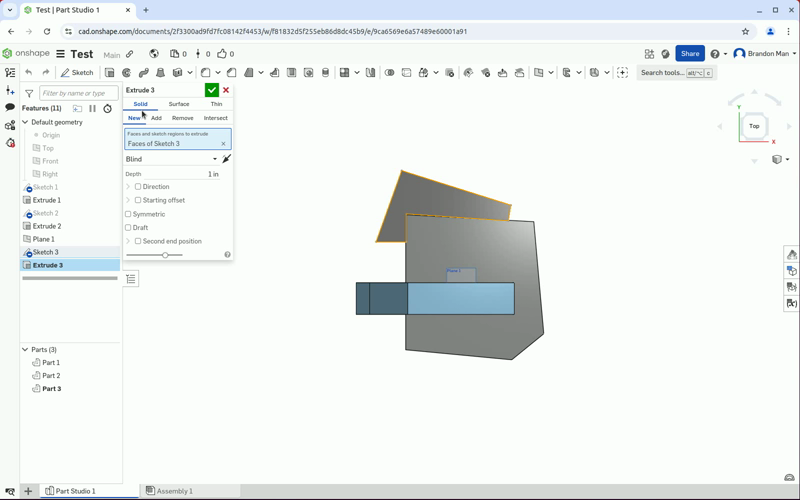
mouse_move(137, 120)
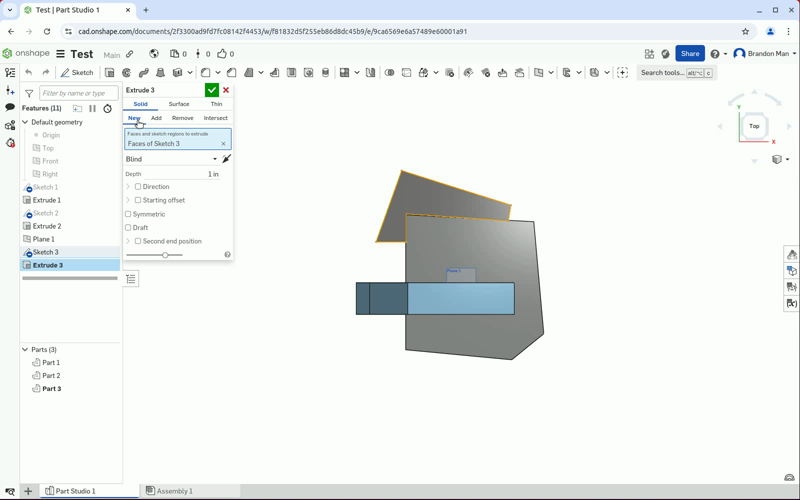
click(137, 120)
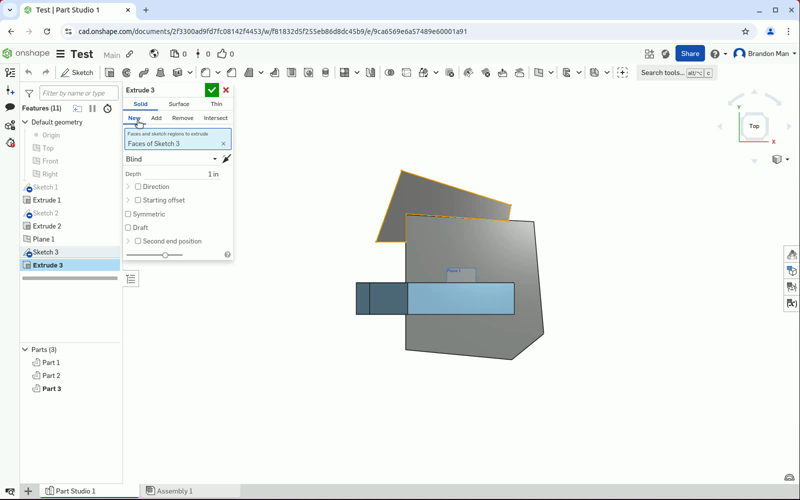
key(tab, 4)
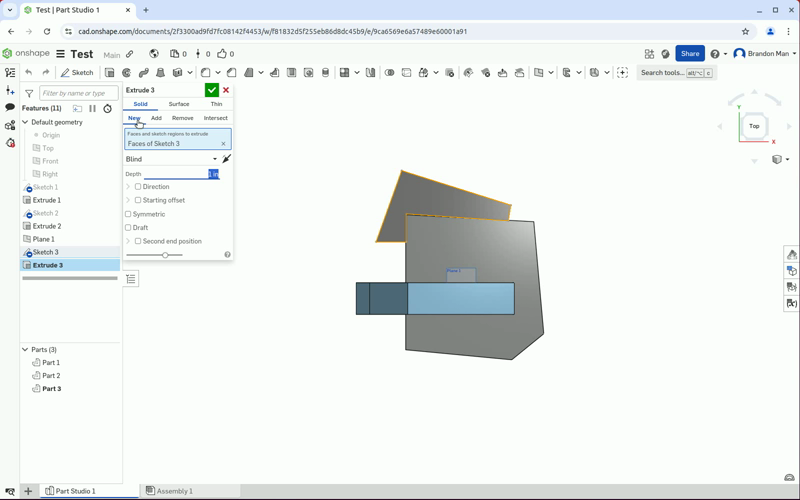
text(6.499)
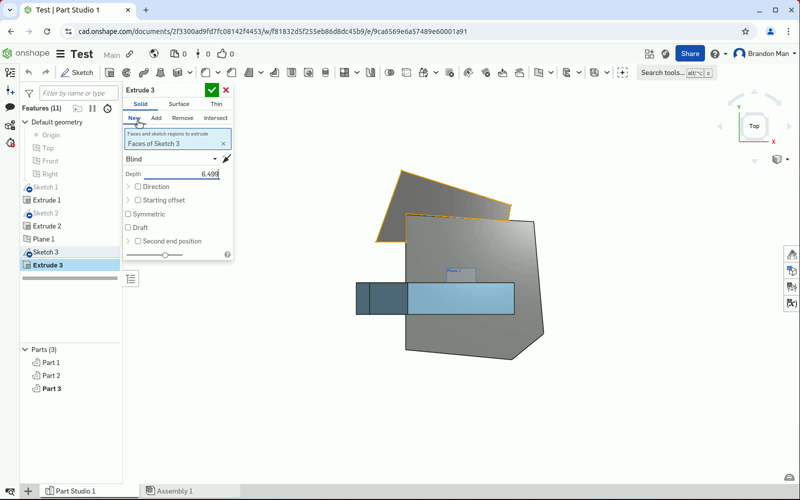
key(tab, 3)
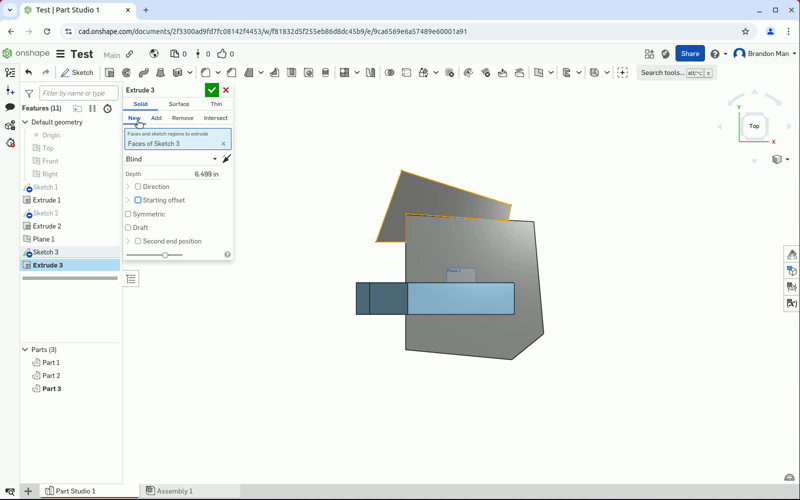
key(tab, 2)
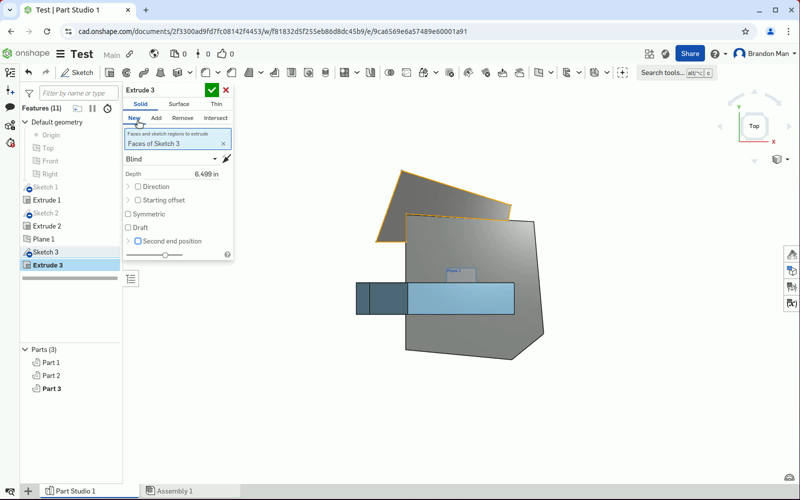
key(space)
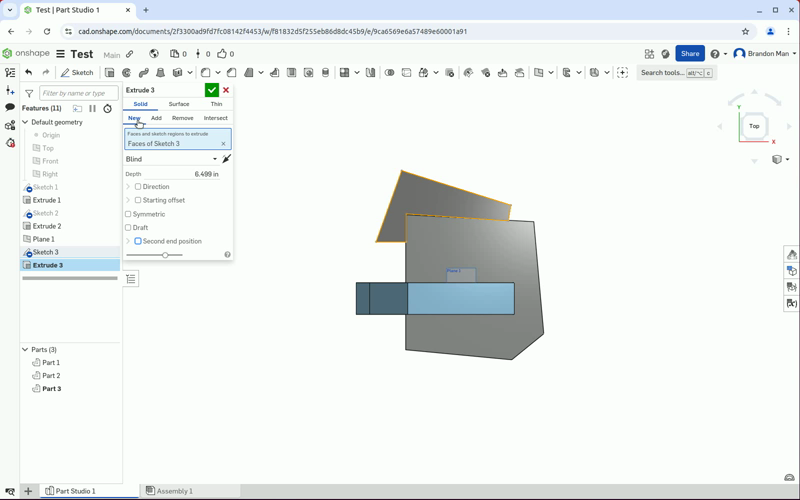
key(tab, 3)
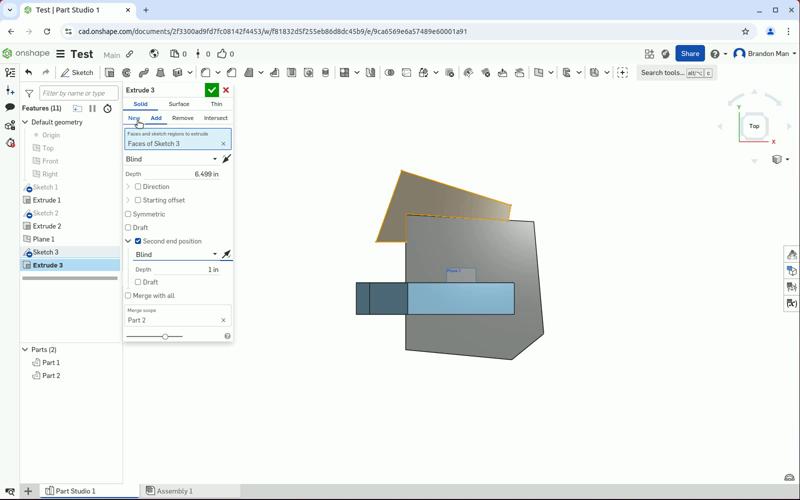
text(7.221)
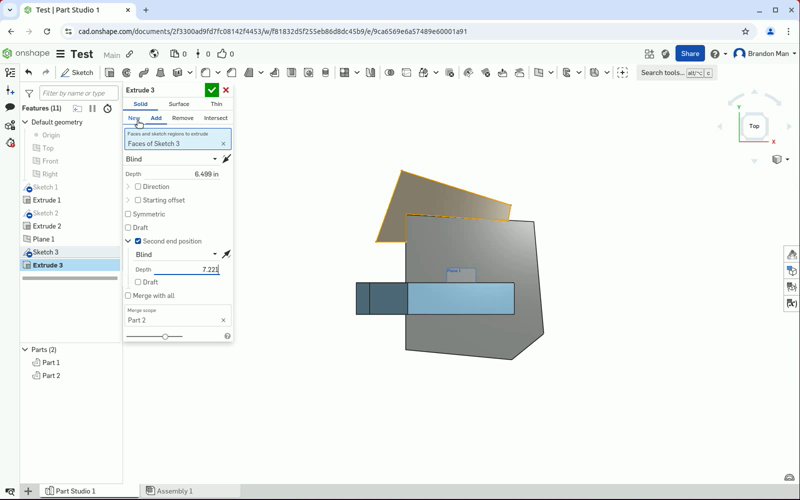
key(enter)
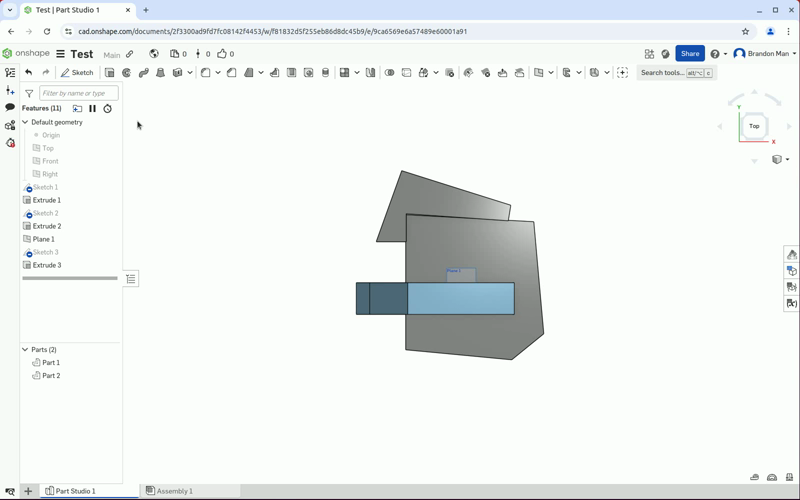
key(shift+h)
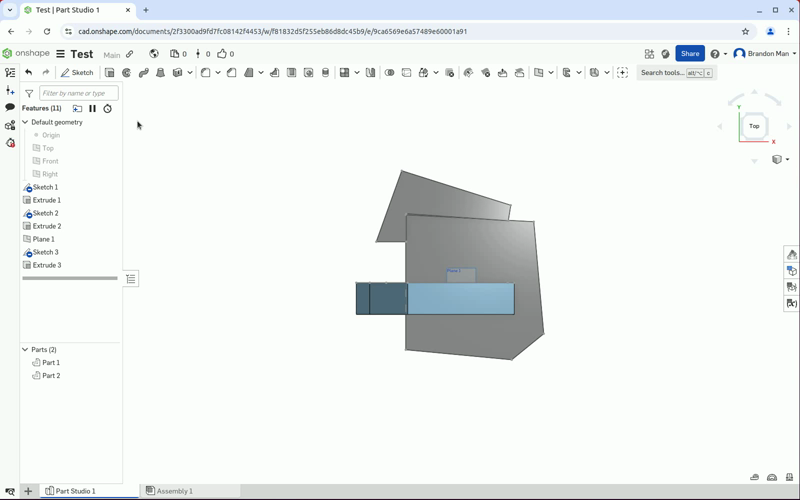
key(shift+h)
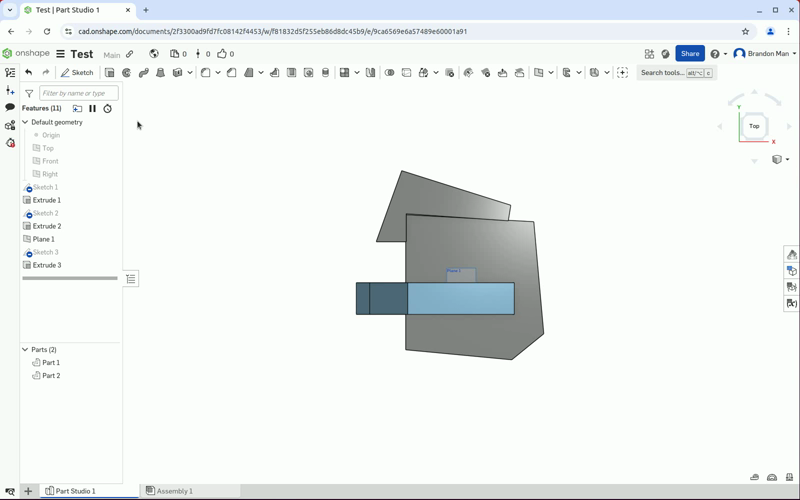
mouse_move(73, 189)
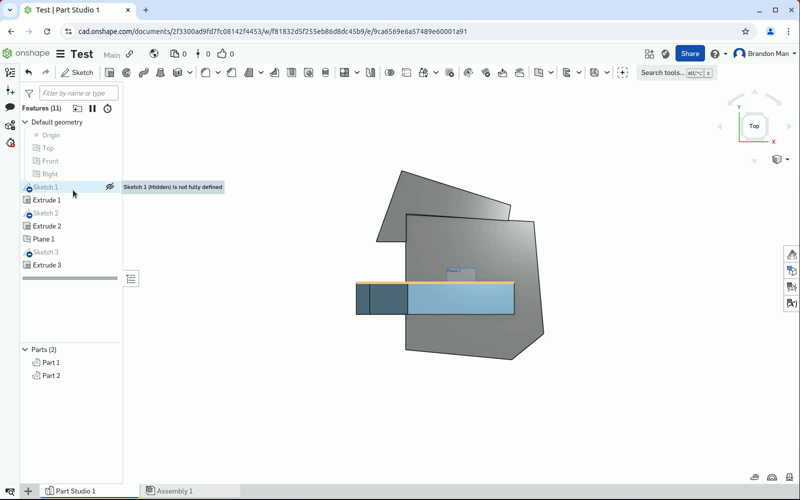
click(73, 189)
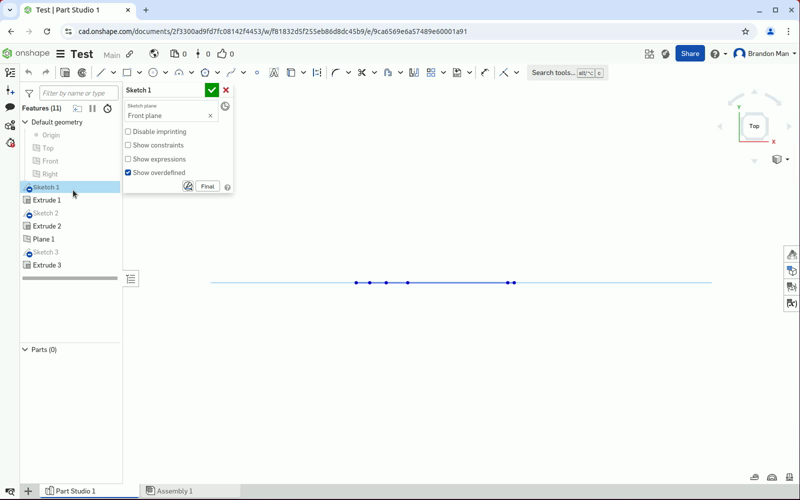
mouse_move(229, 92)
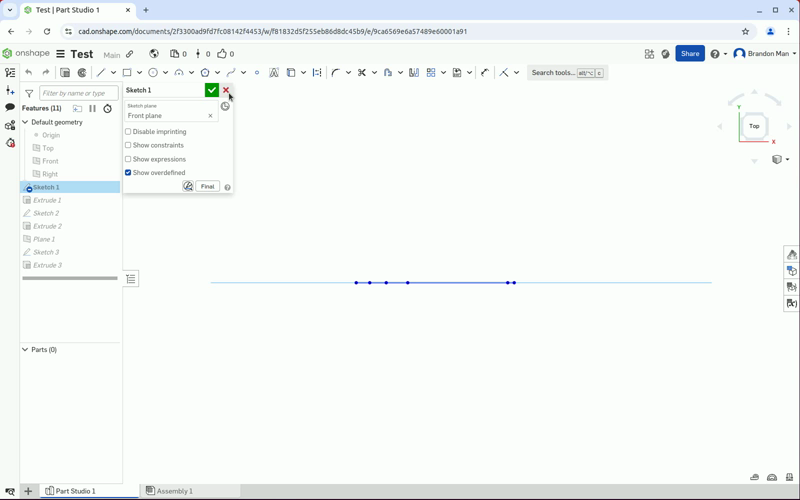
click(229, 92)
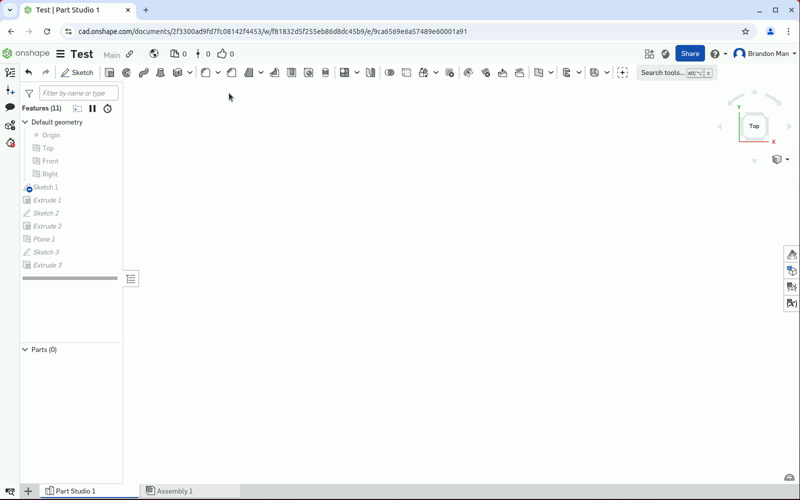
key(shift+s)
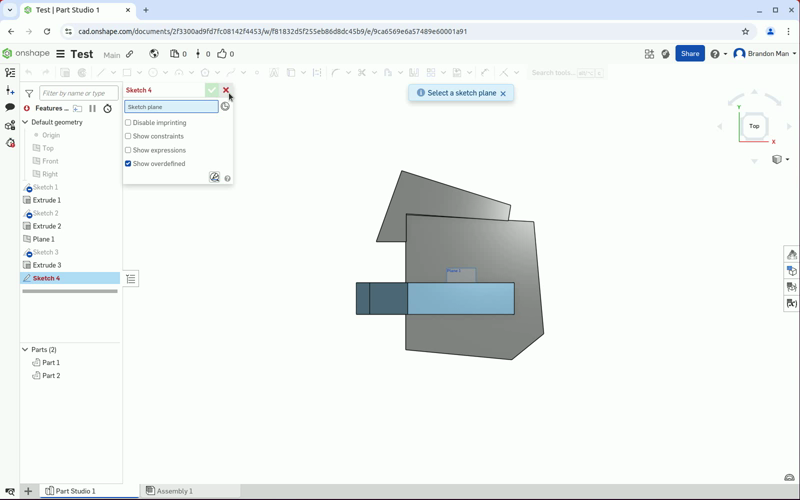
mouse_move(73, 241)
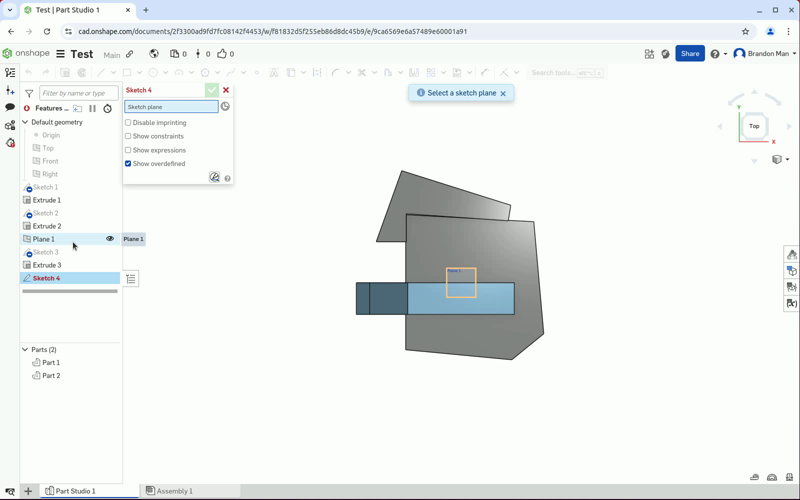
click(73, 241)
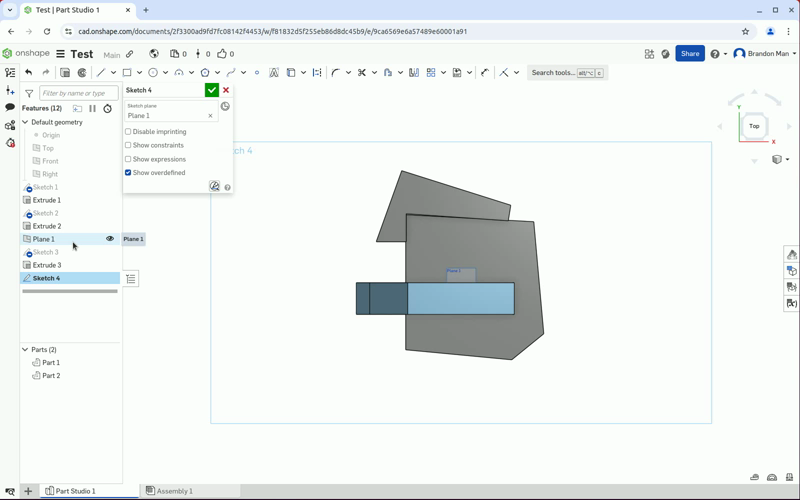
mouse_move(73, 352)
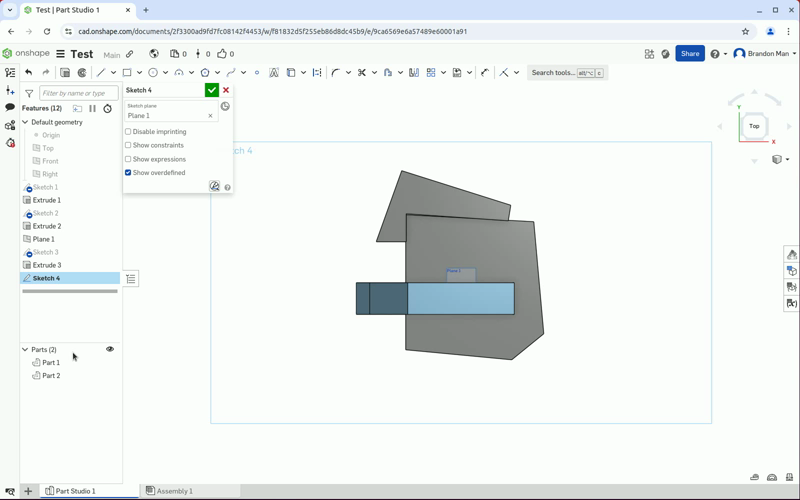
key(y)
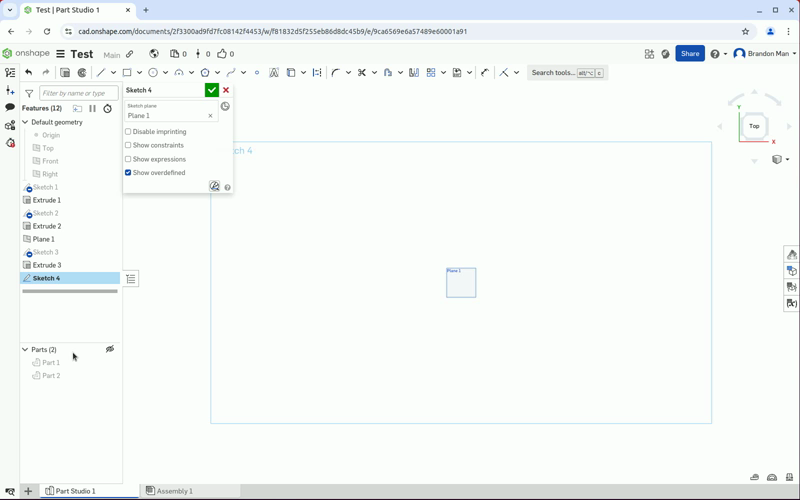
key(l)
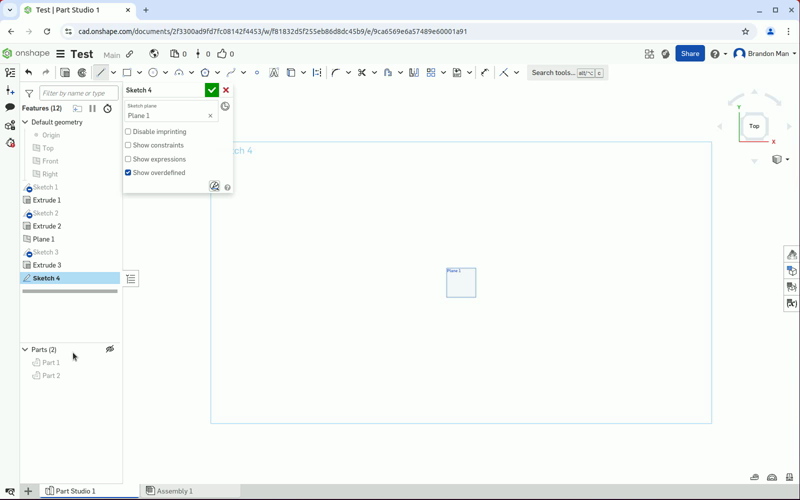
key_down(shift)
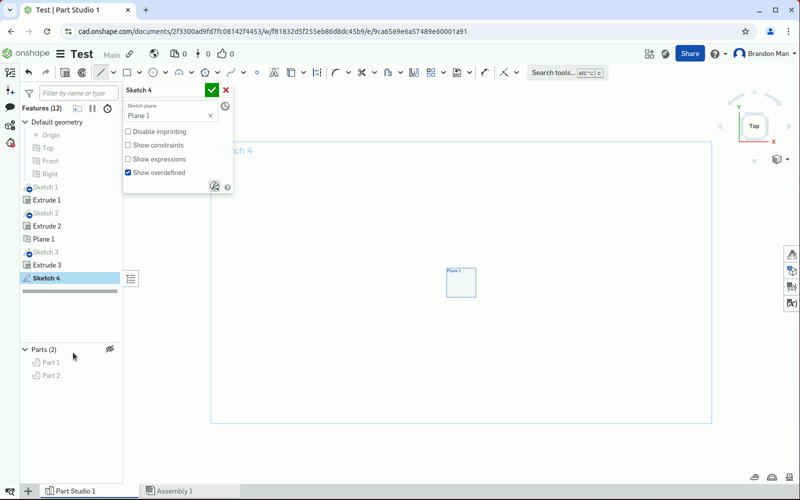
mouse_move(405, 241)
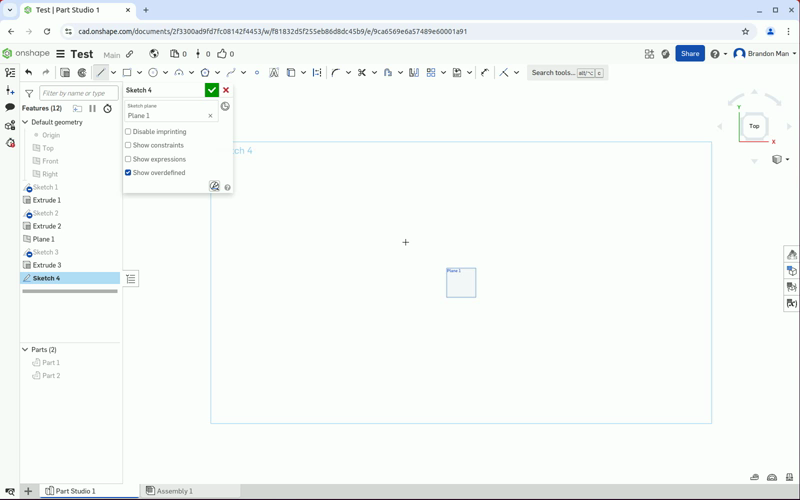
click(405, 241)
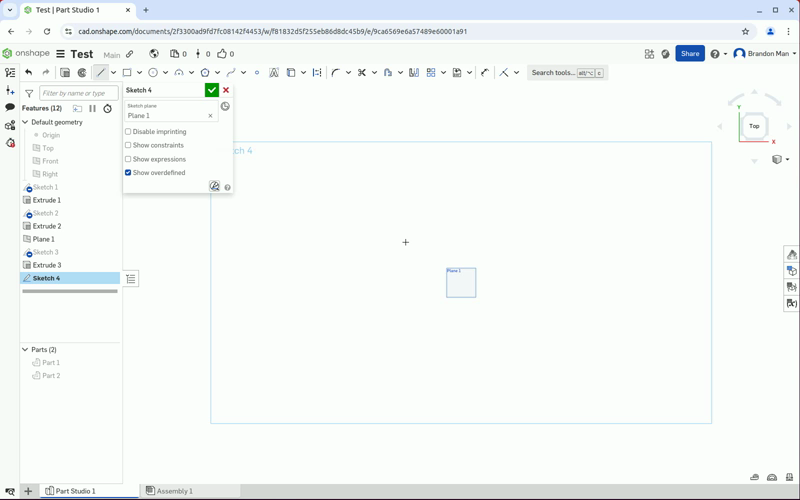
key_up(shift)
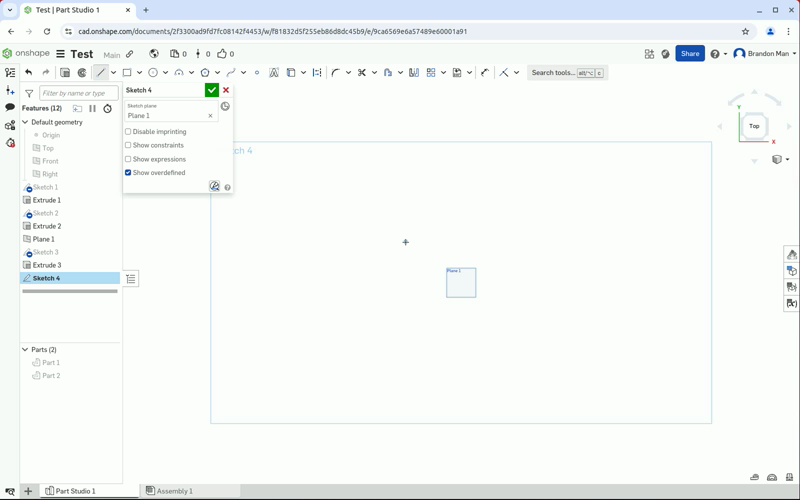
key_down(shift)
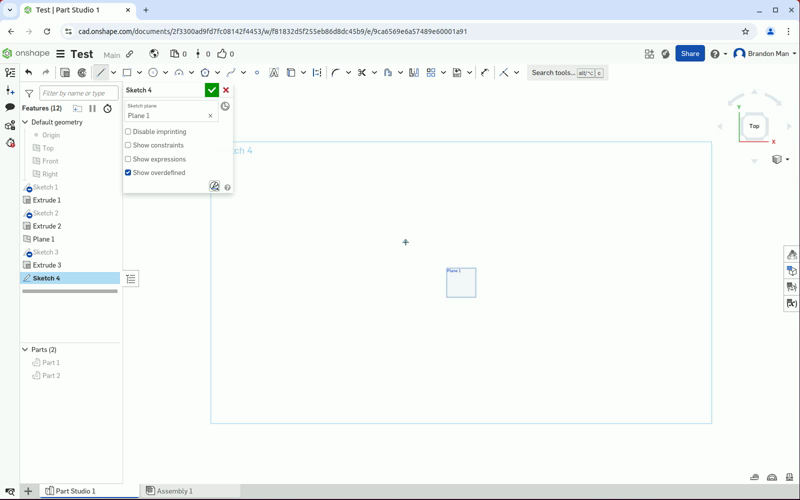
mouse_move(503, 241)
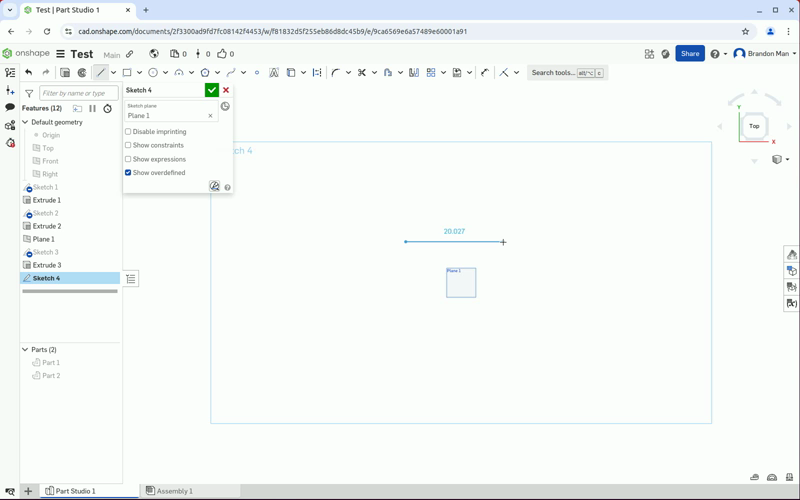
click(503, 241)
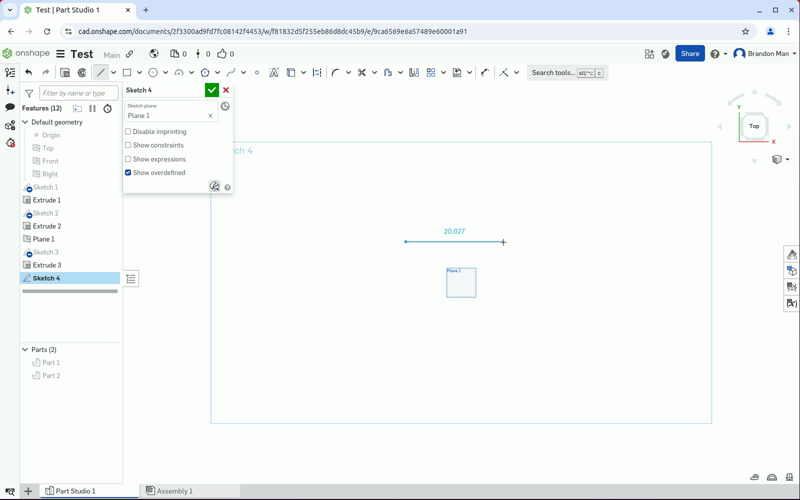
key_up(shift)
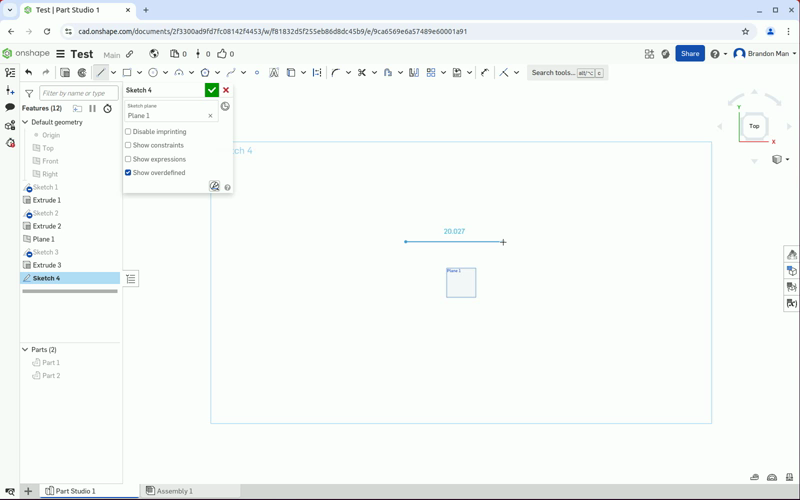
key_down(shift)
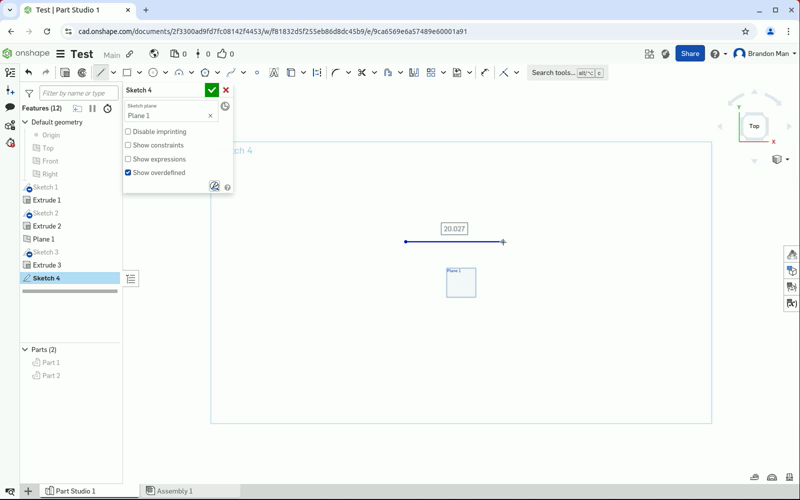
mouse_move(533, 241)
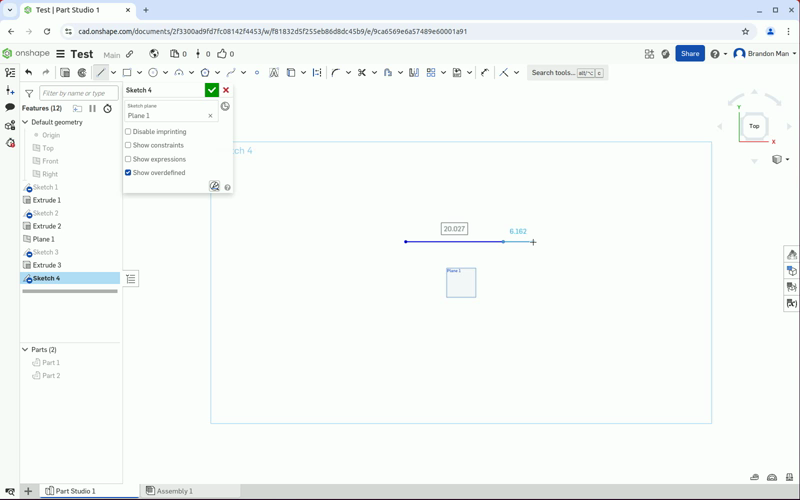
mouse_move(507, 220)
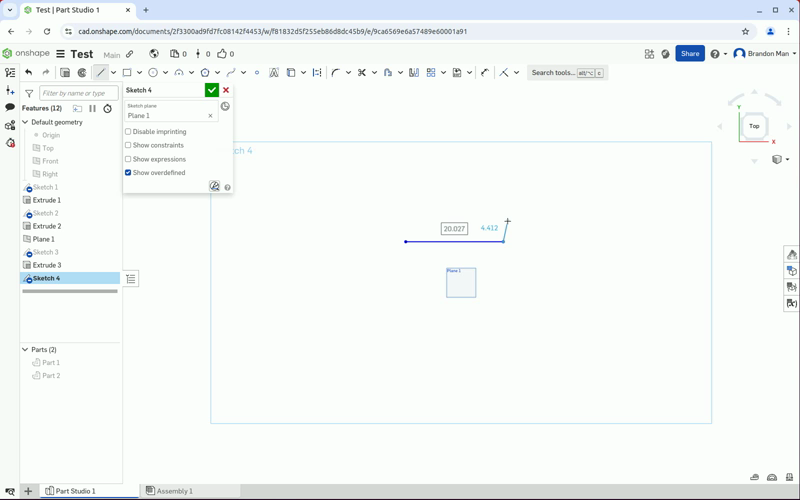
click(507, 220)
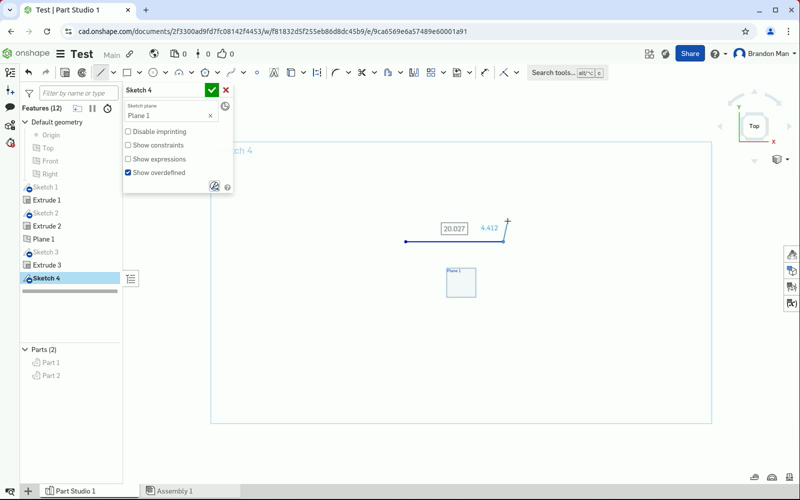
key_up(shift)
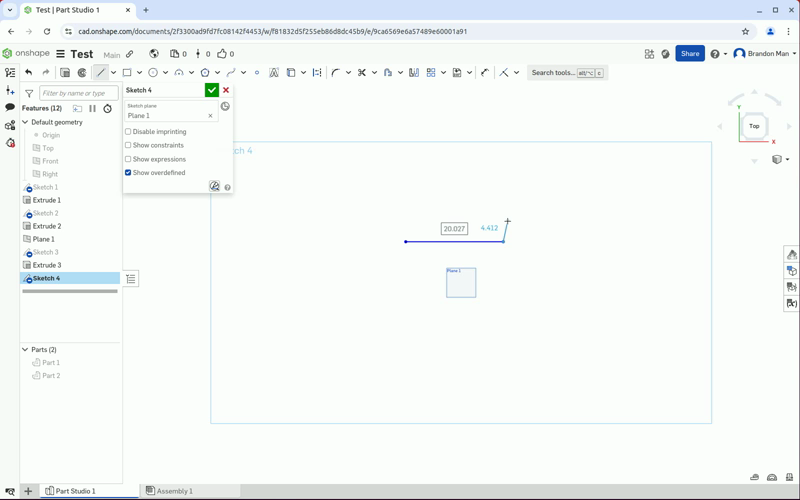
key_down(shift)
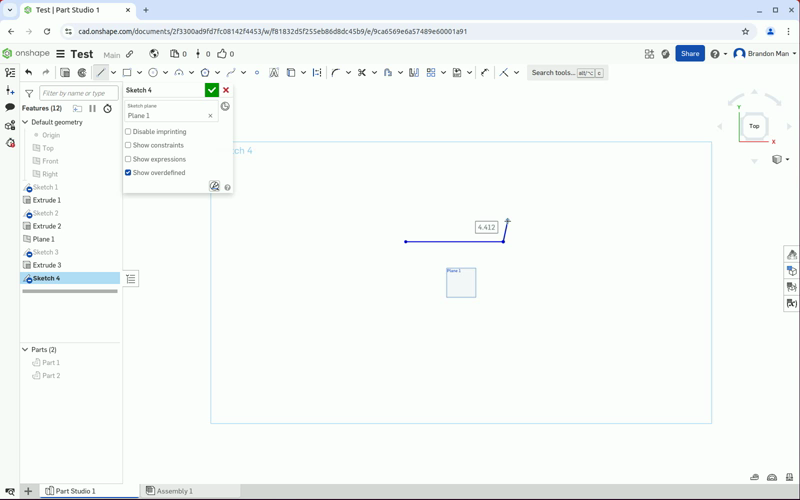
mouse_move(405, 213)
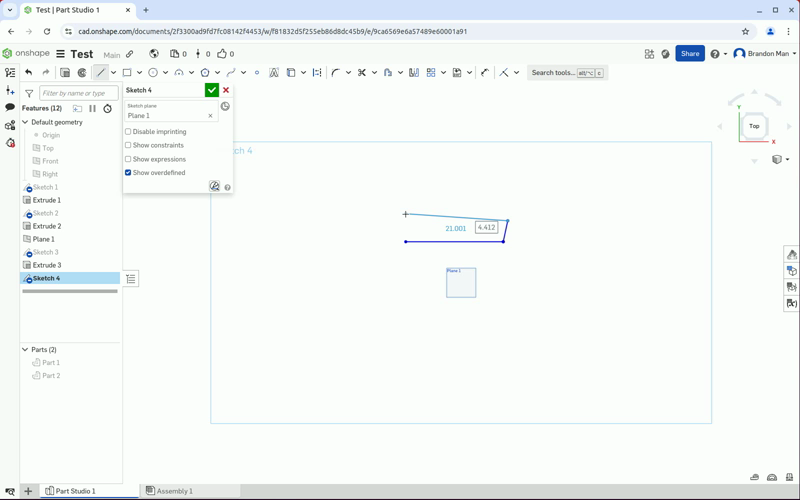
click(405, 213)
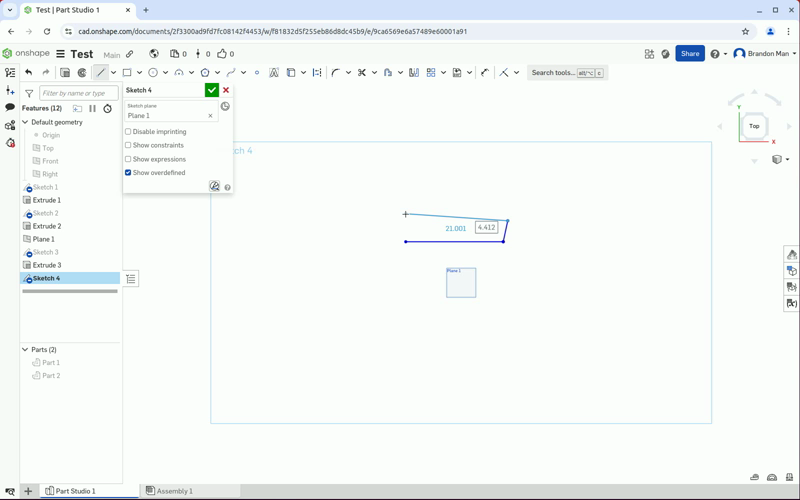
key_up(shift)
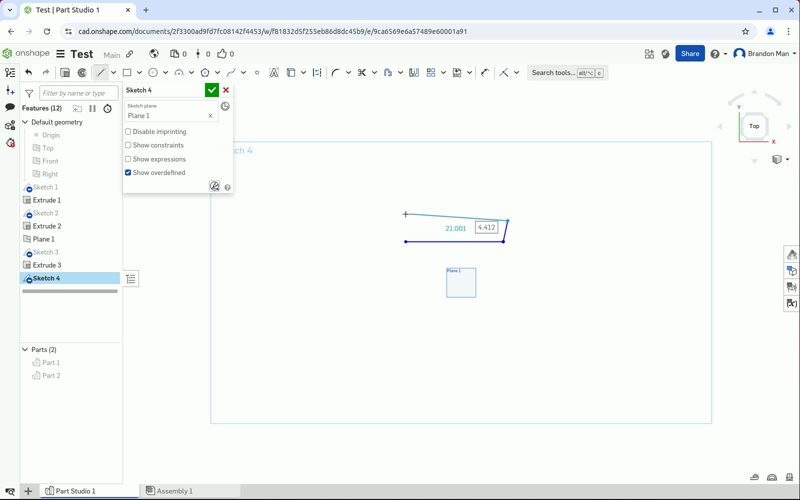
mouse_move(435, 213)
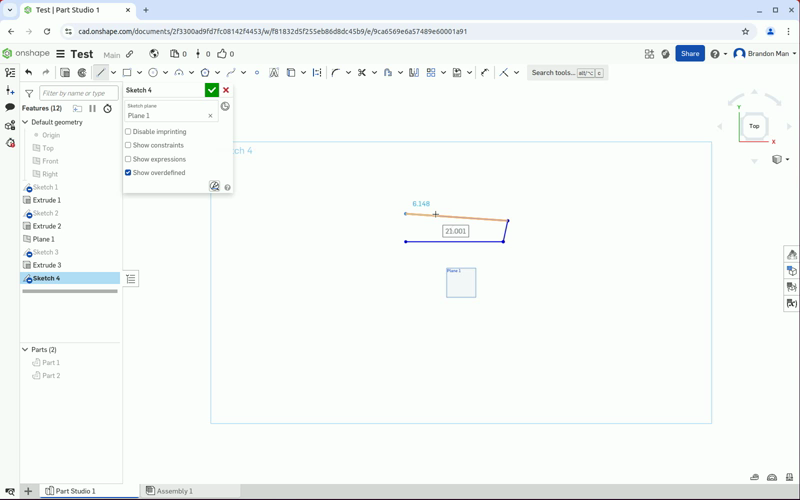
key_down(shift)
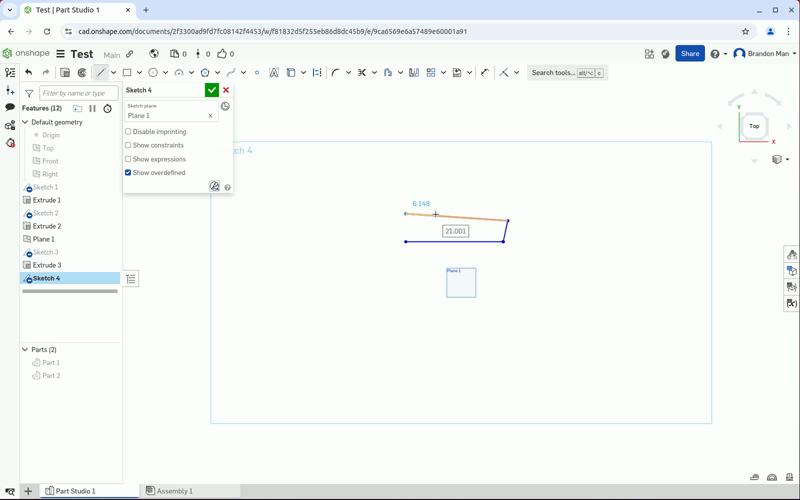
mouse_move(405, 241)
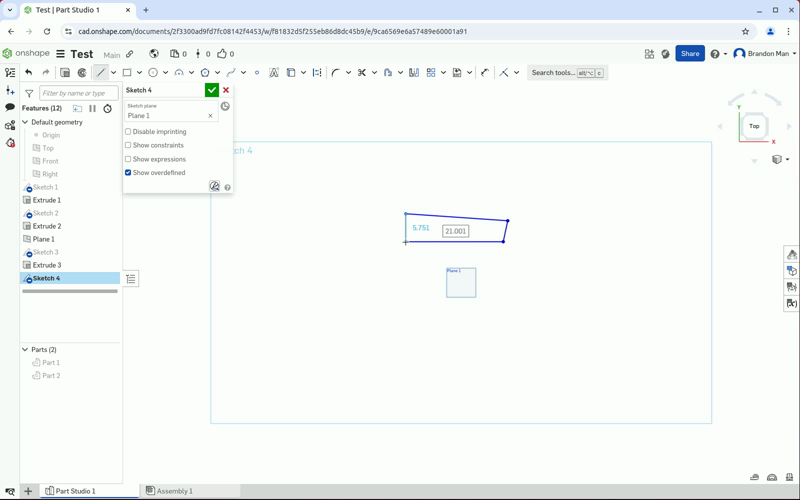
key_up(shift)
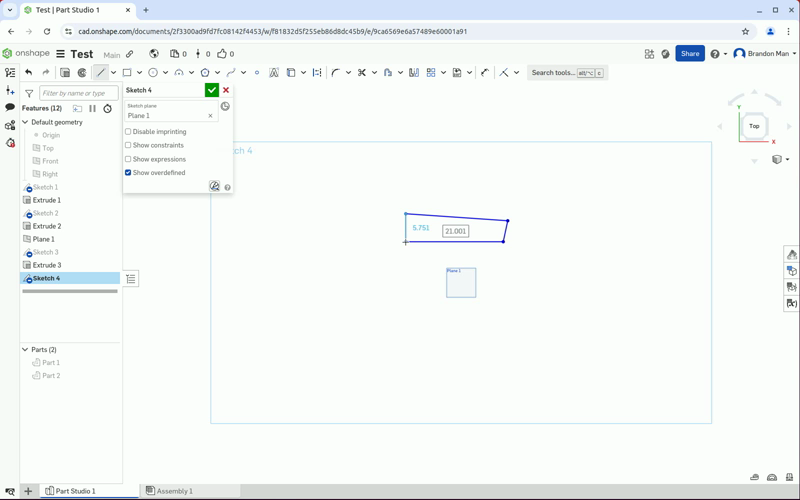
click(405, 241)
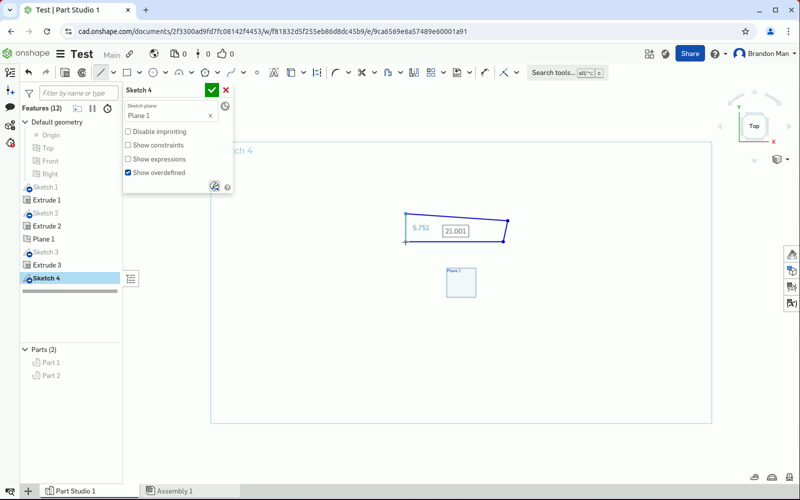
key(esc)
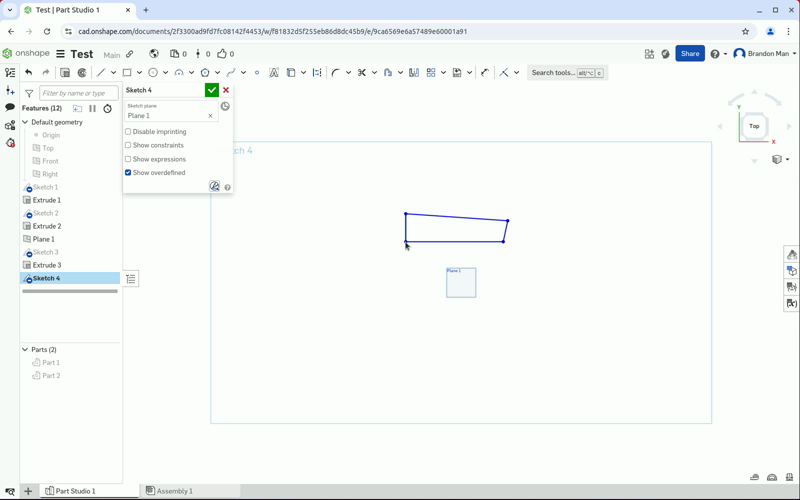
mouse_move(495, 239)
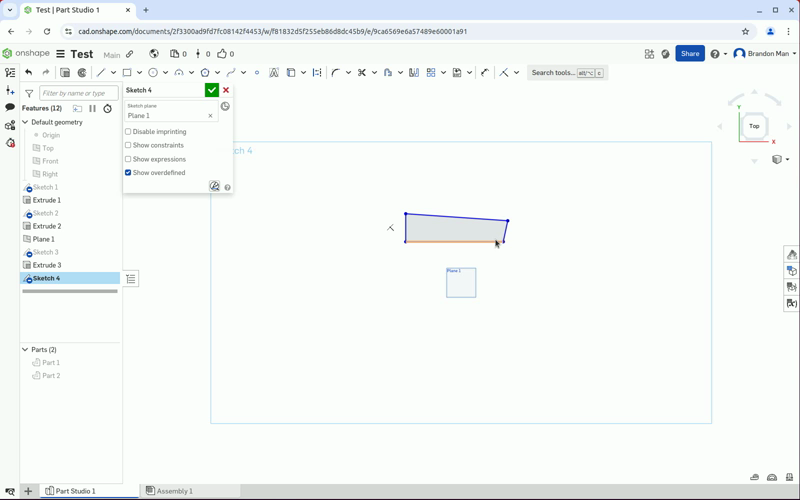
click(495, 239)
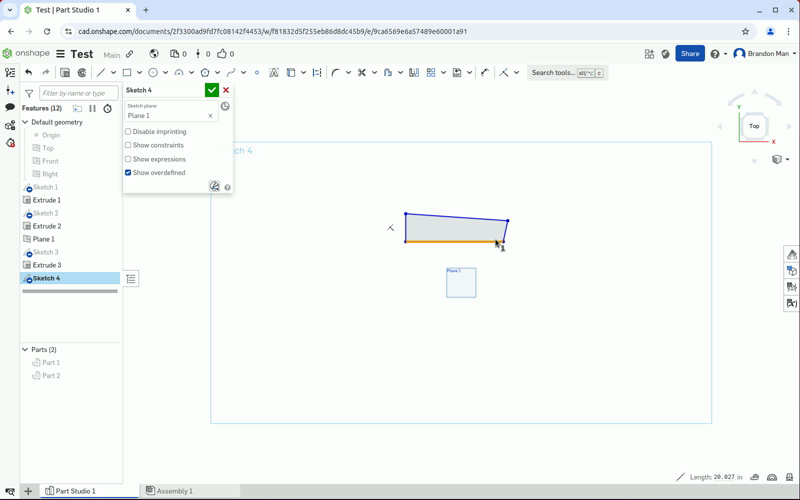
mouse_move(73, 352)
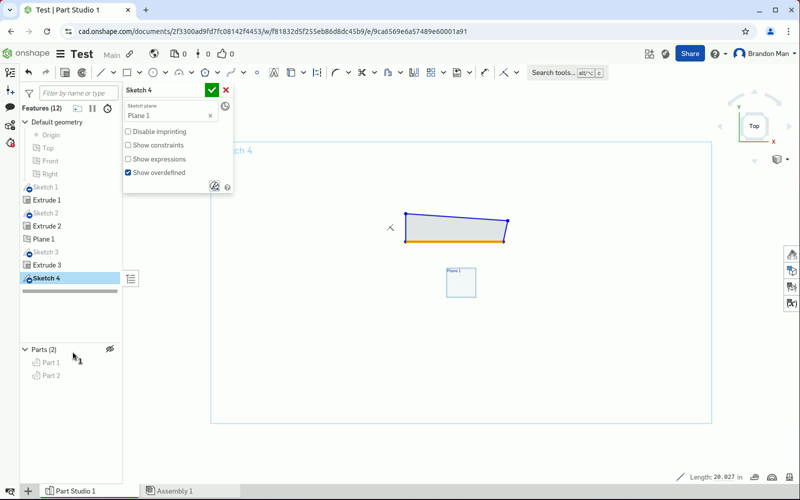
key(shift+y)
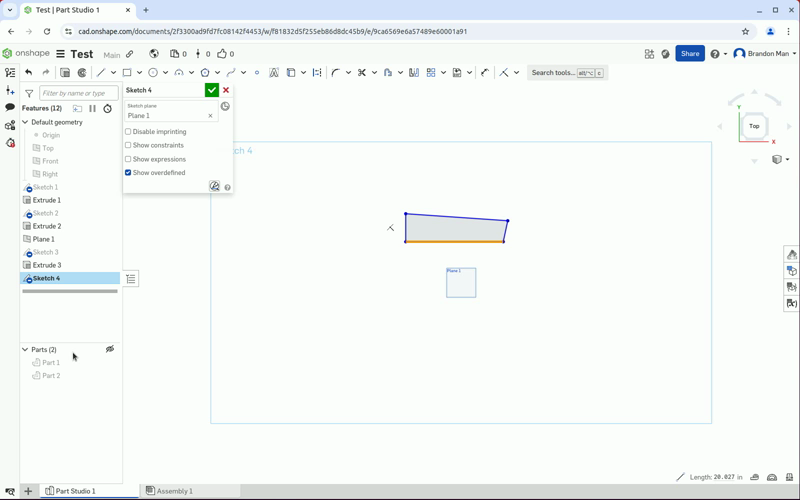
key(shift+e)
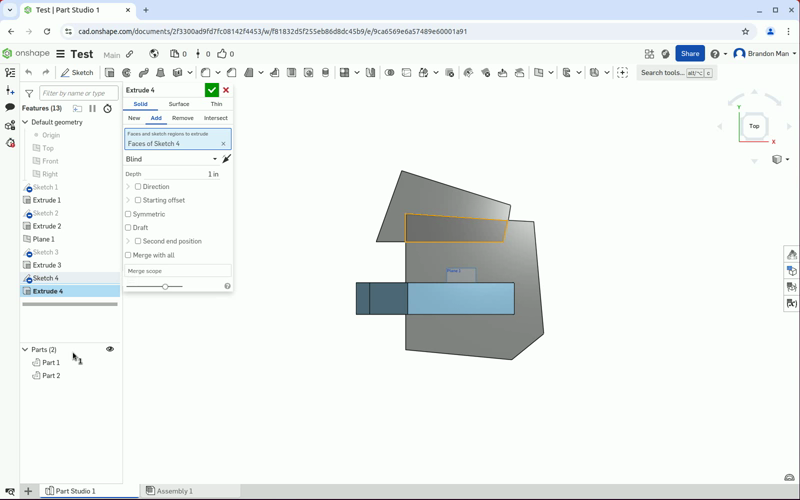
mouse_move(143, 106)
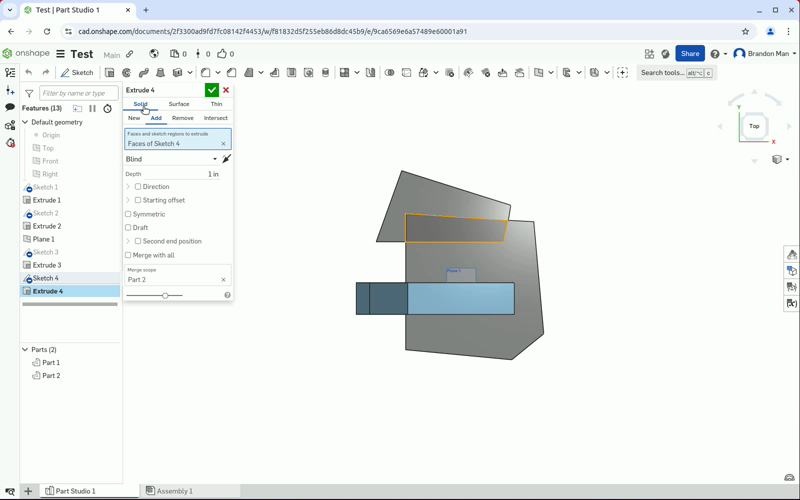
click(143, 106)
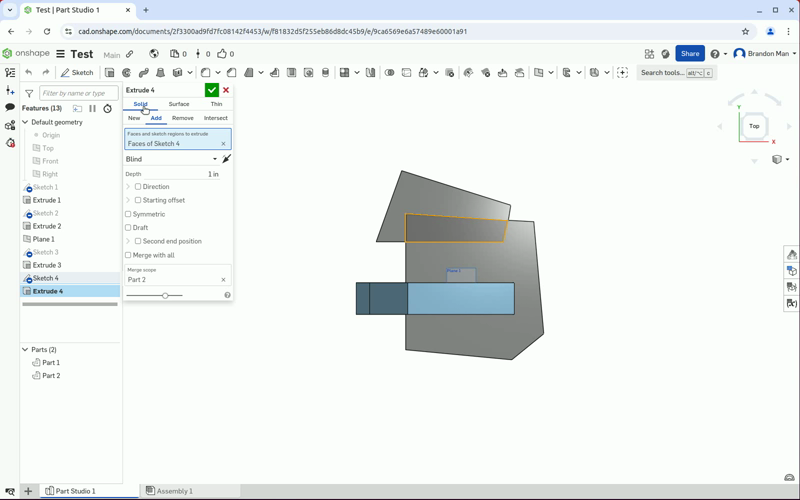
mouse_move(137, 120)
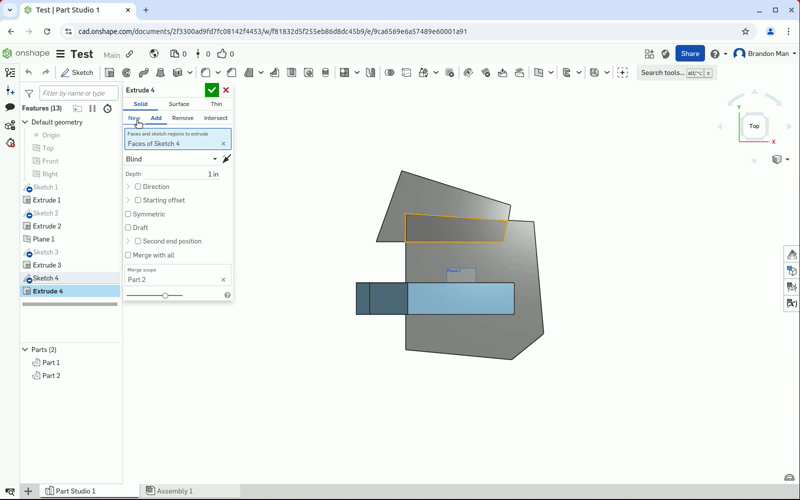
click(137, 120)
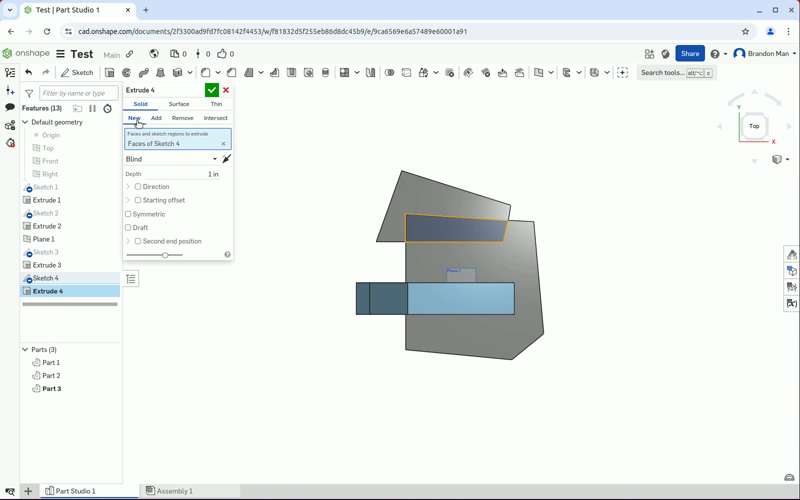
key(tab, 4)
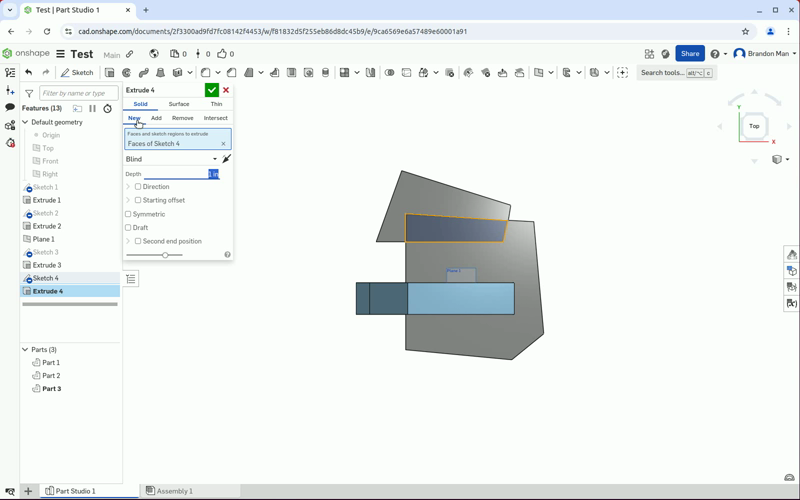
text(6.499)
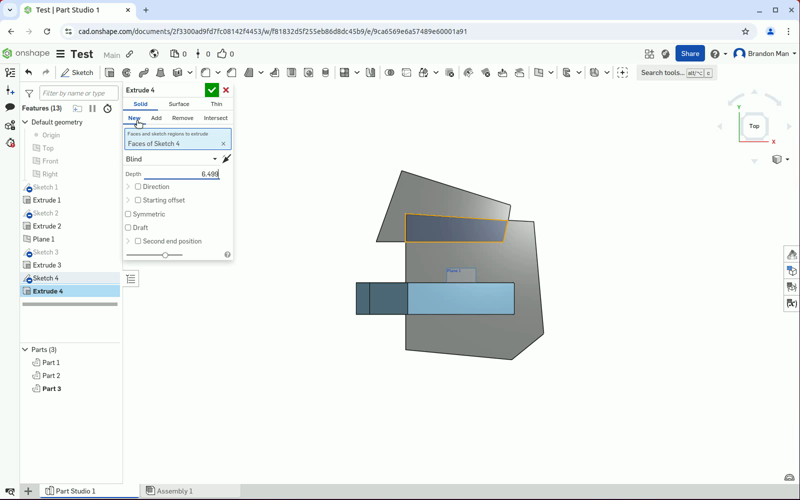
key(tab, 3)
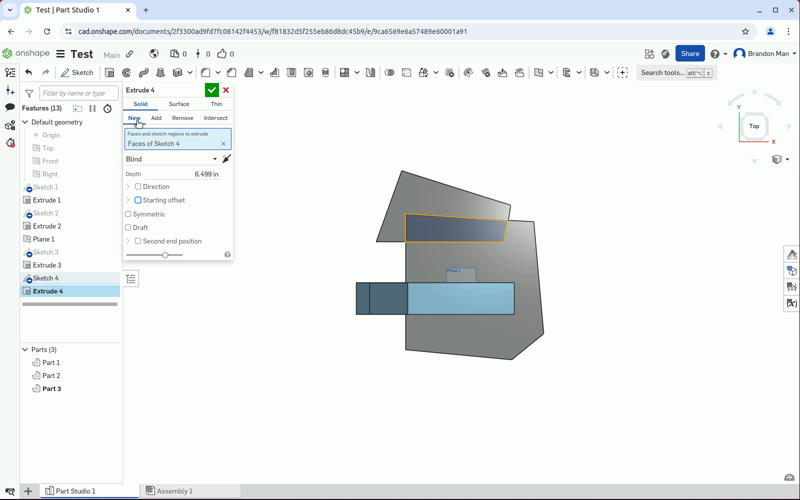
key(tab, 2)
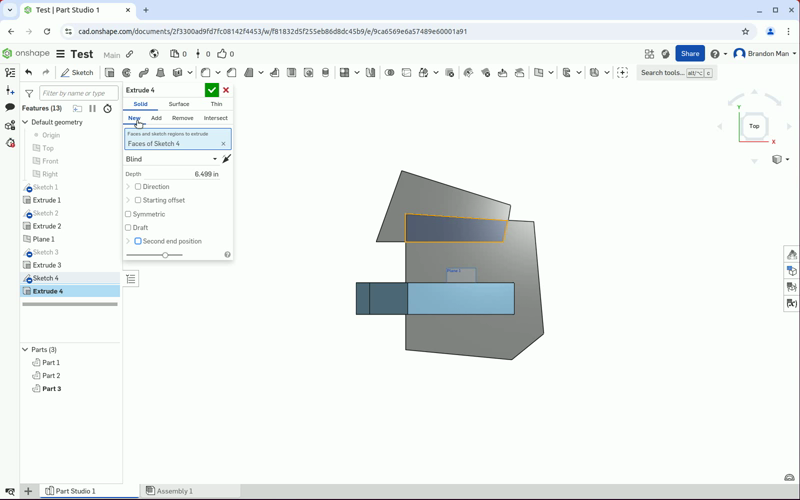
key(space)
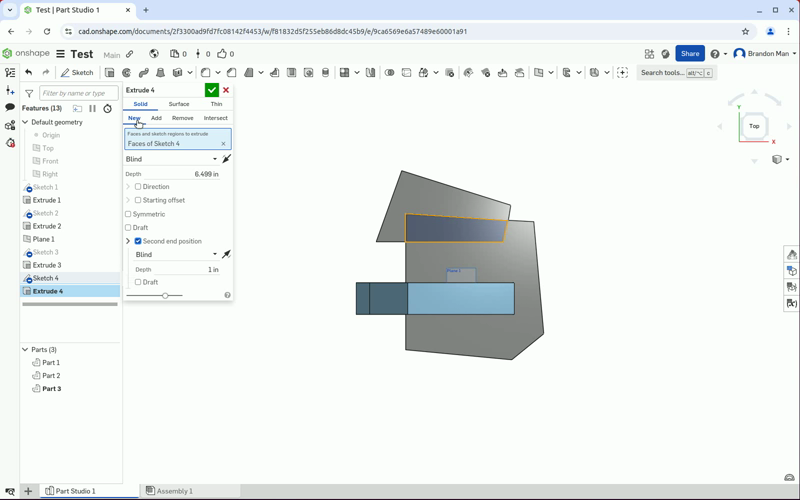
key(tab, 3)
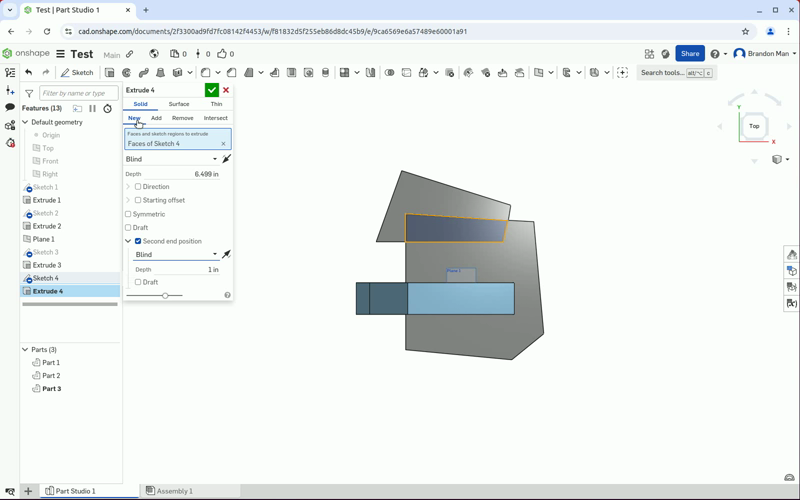
text(7.221)
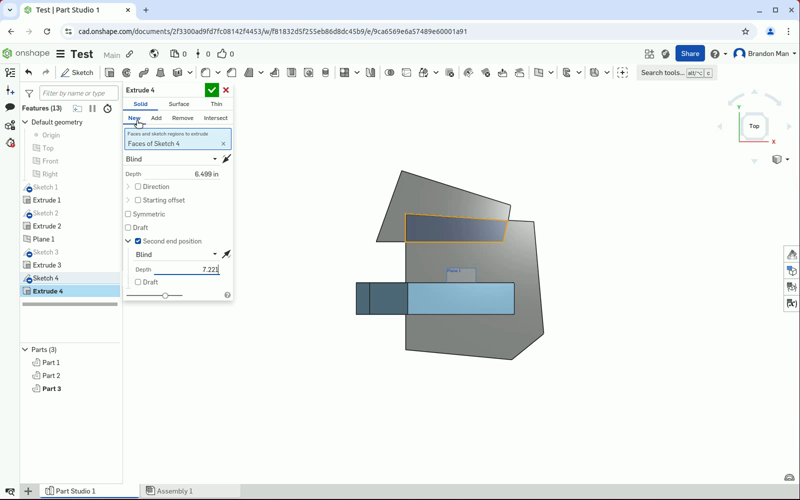
key(enter)
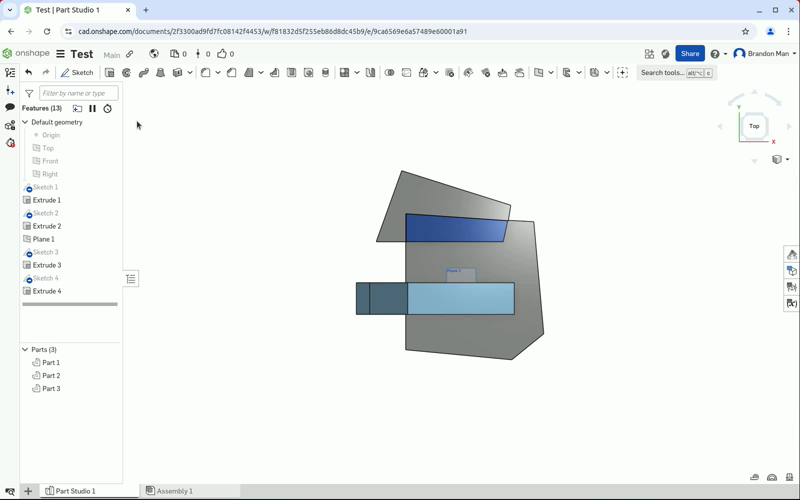
key(shift+h)
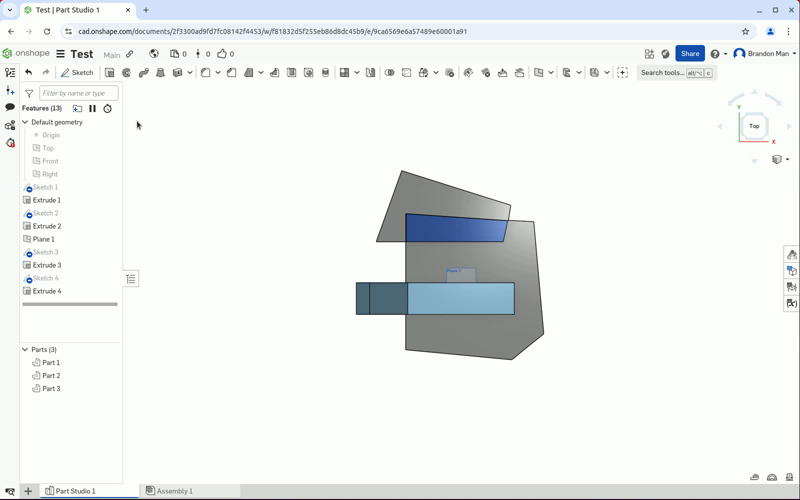
key(shift+h)
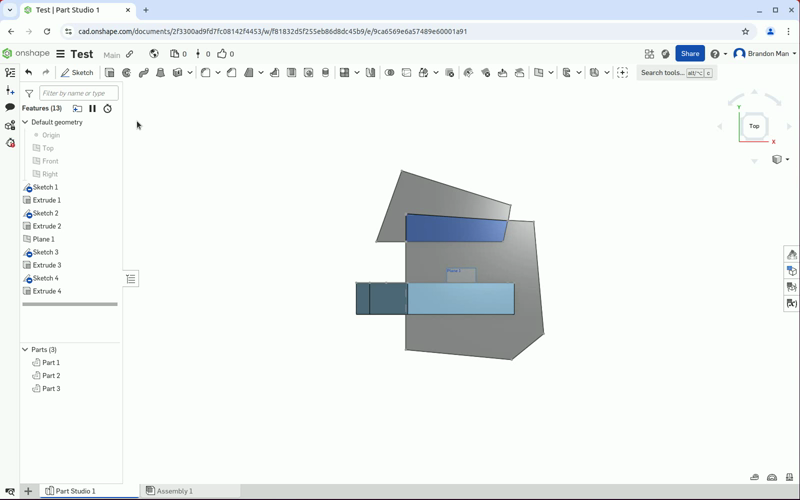
key(shift+7)
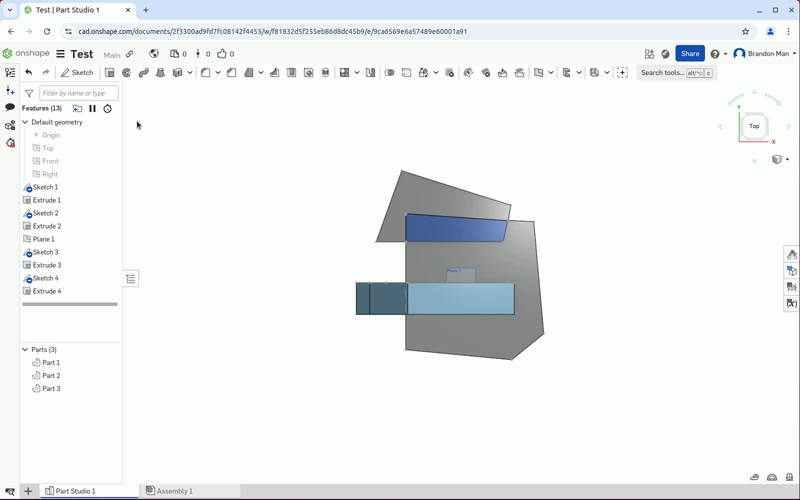
key(up, 3)
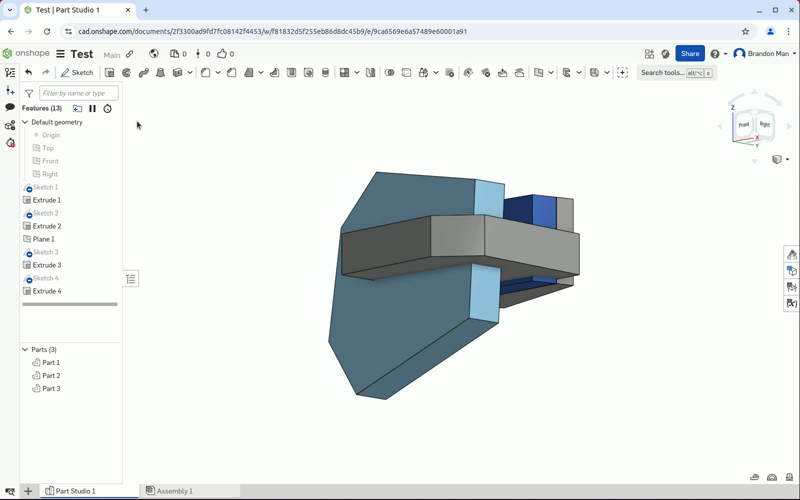
key(left, 3)
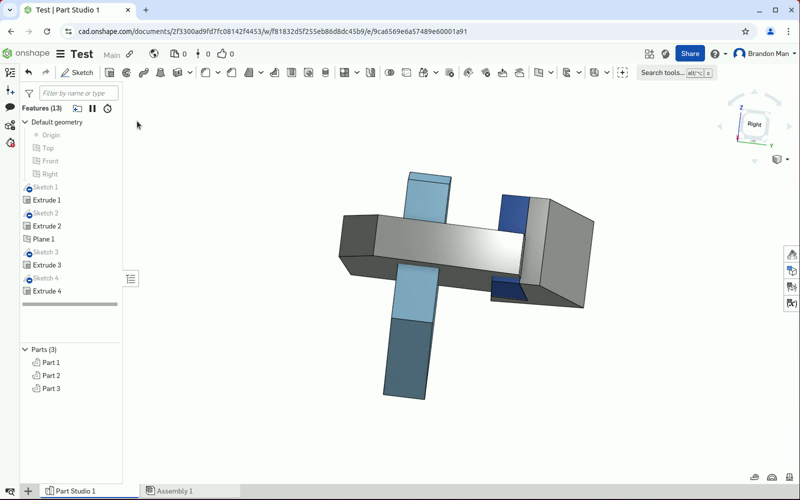
key(right, 3)
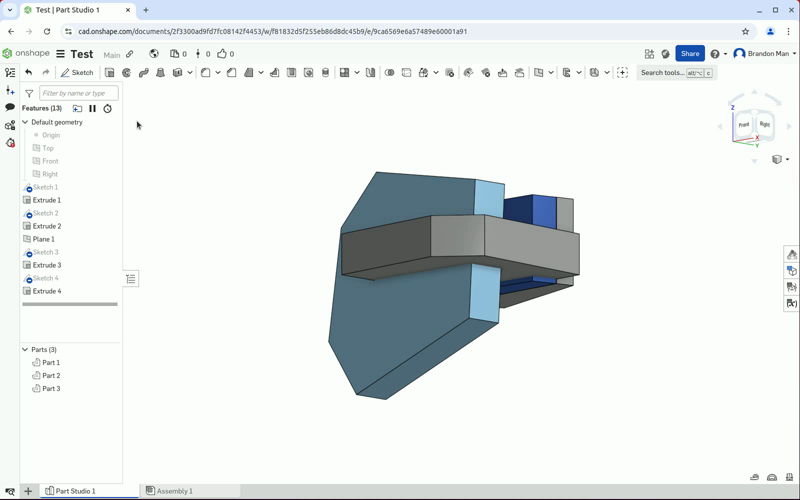
key(down, 3)
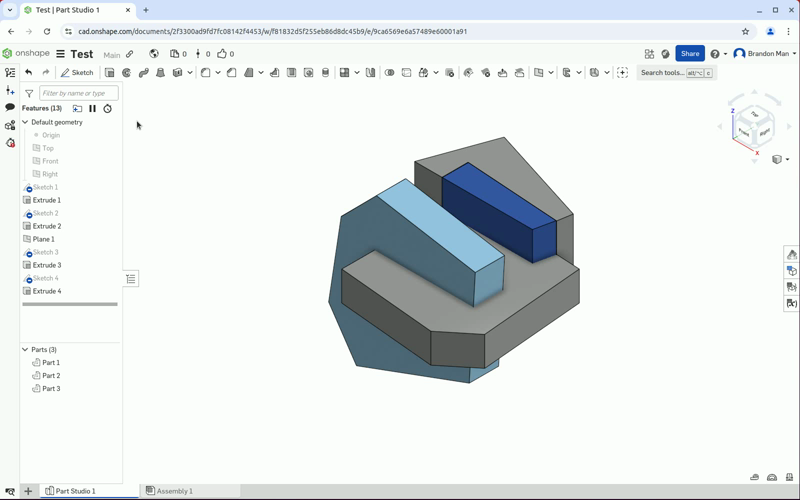
mouse_move(73, 189)
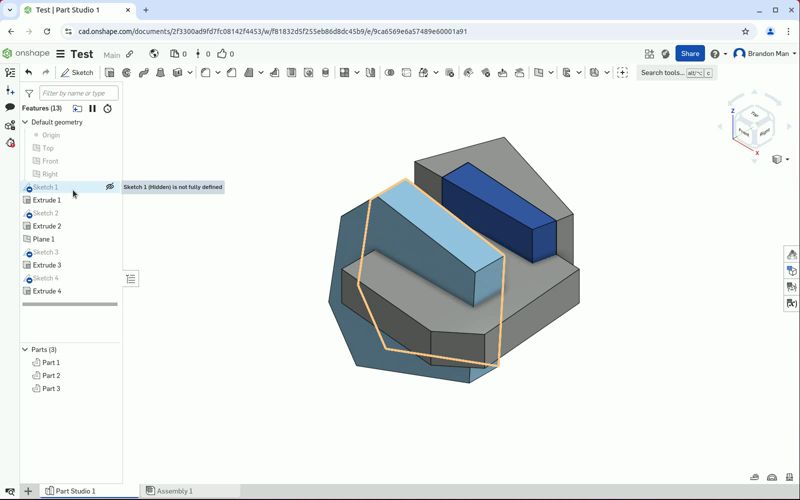
click(73, 189)